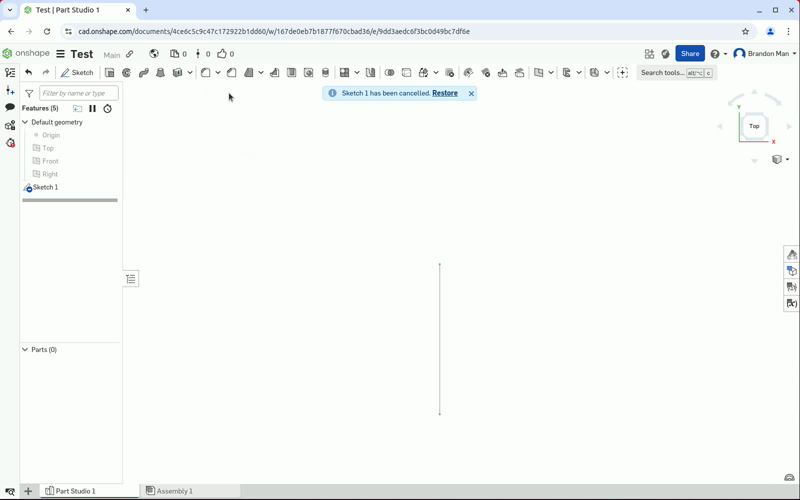
key(shift+h)
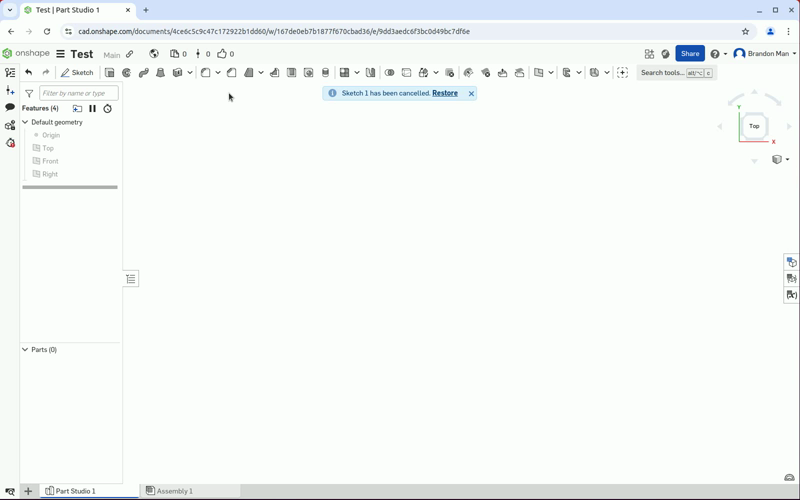
mouse_move(73, 352)
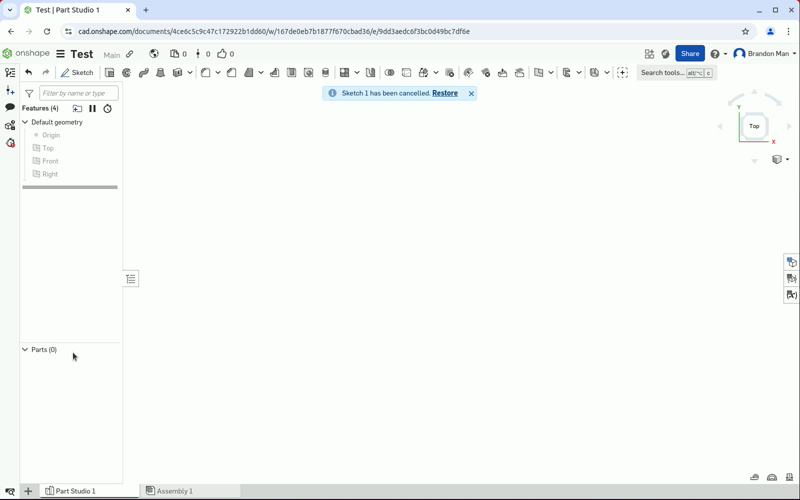
key(y)
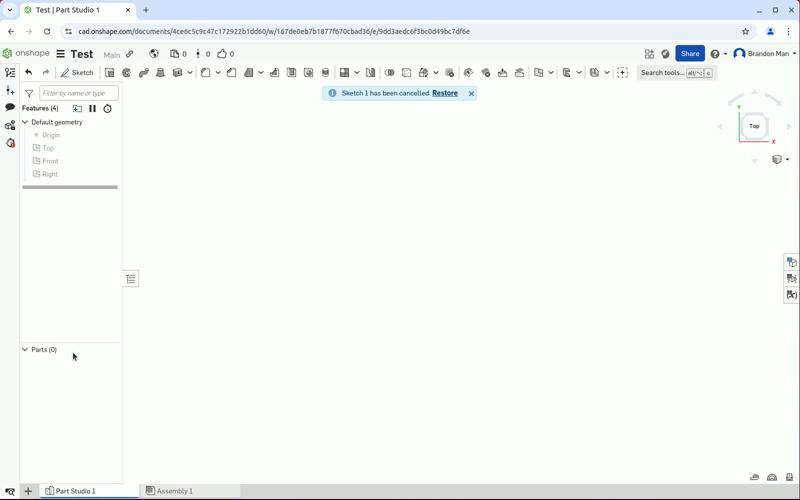
key(shift+p)
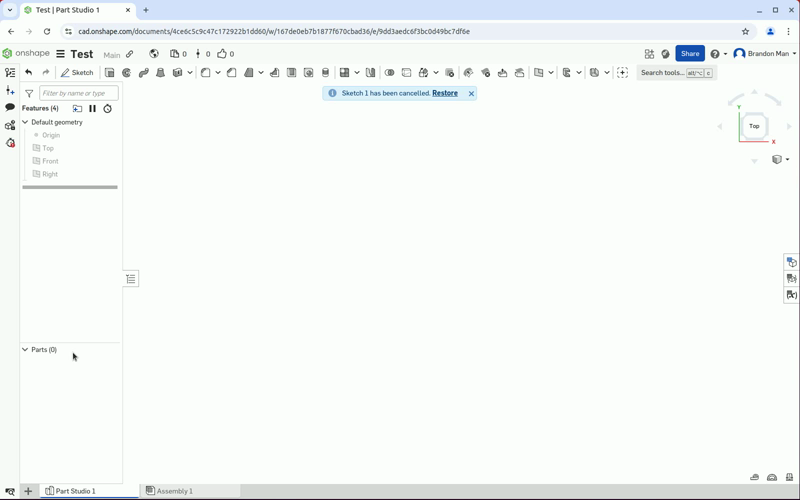
key(space)
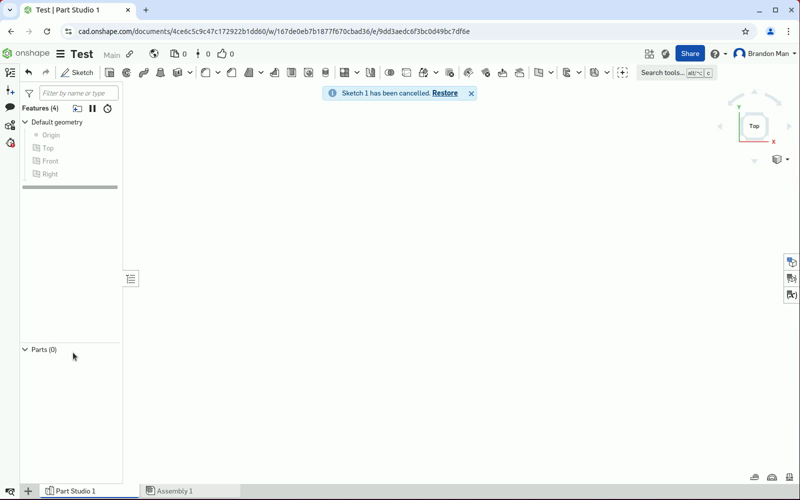
key_down(shift)
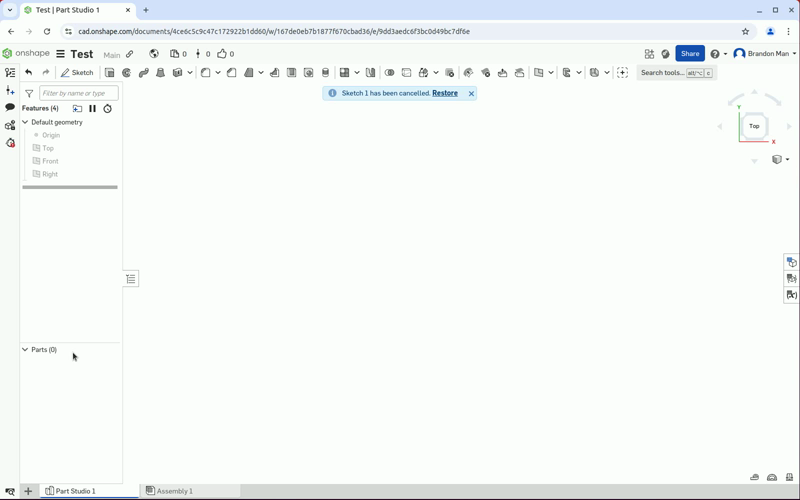
key(up)
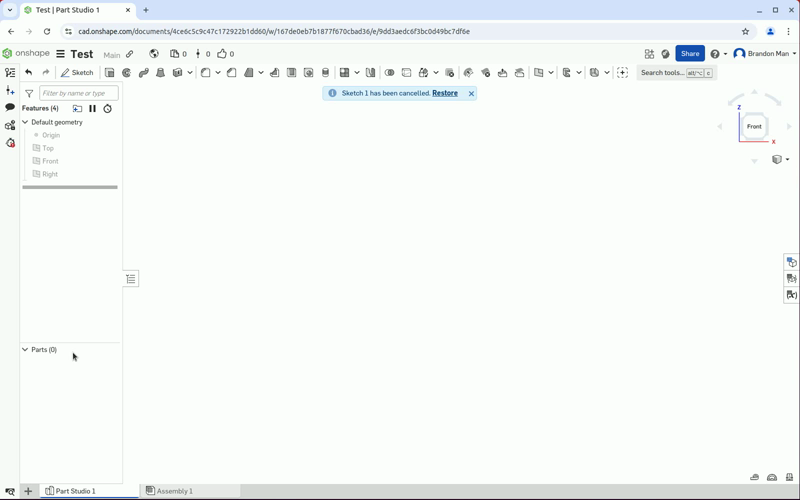
key_up(shift)
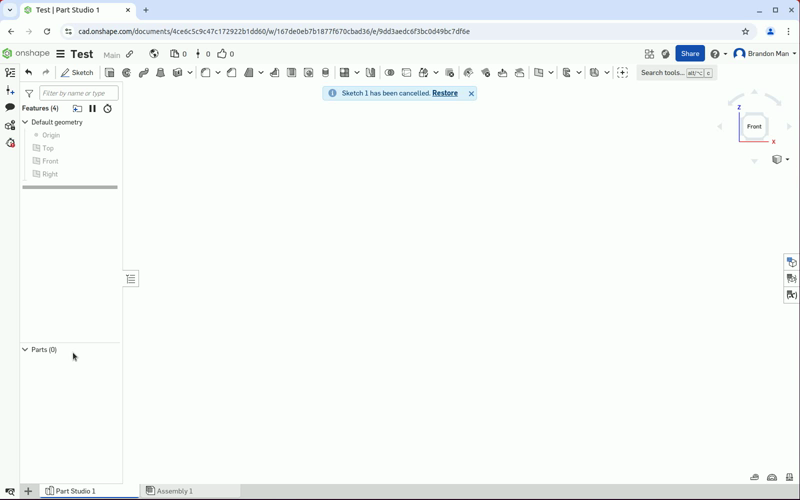
mouse_move(73, 352)
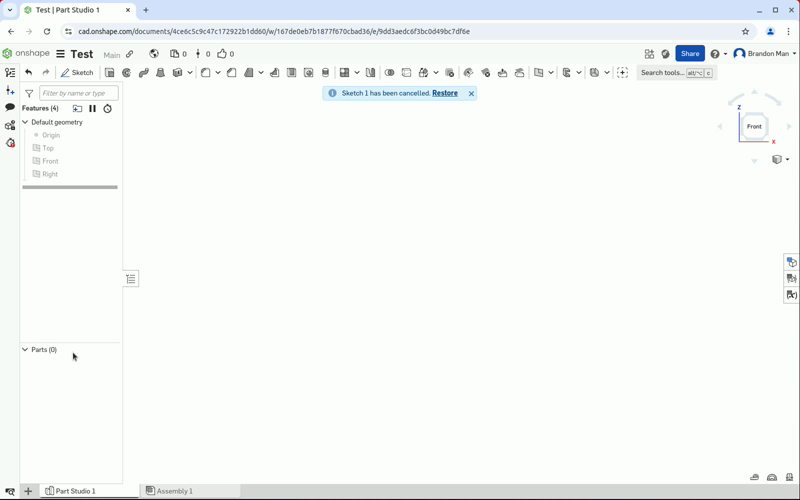
key(shift+y)
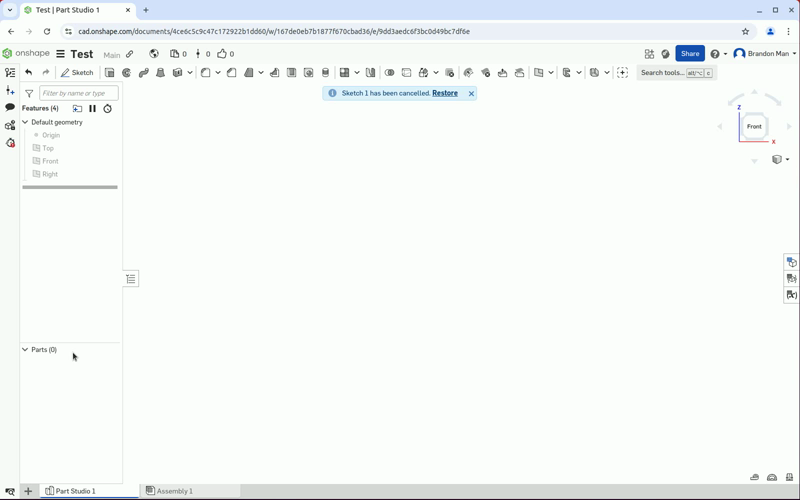
key(shift+s)
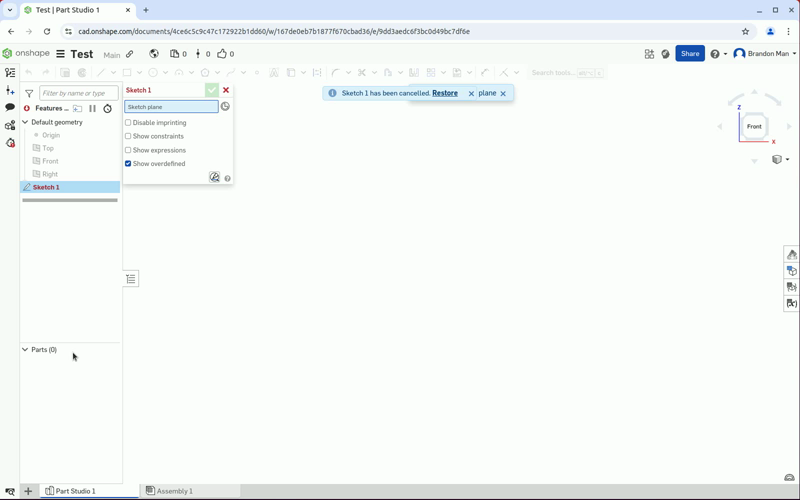
mouse_move(73, 163)
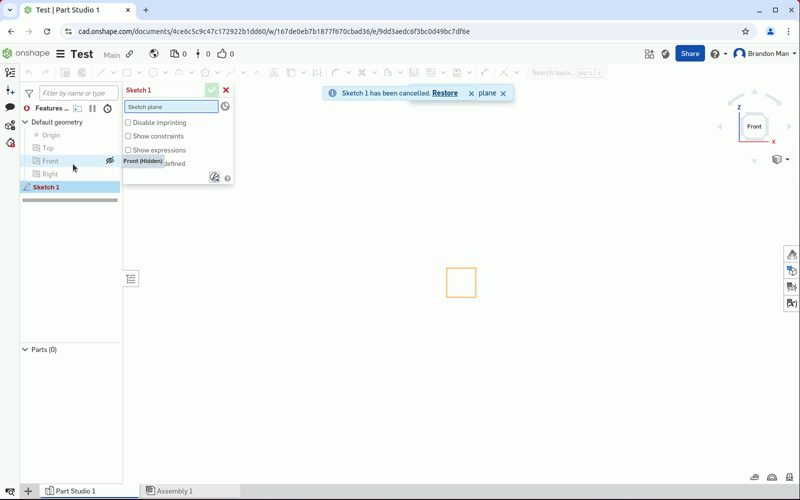
click(73, 163)
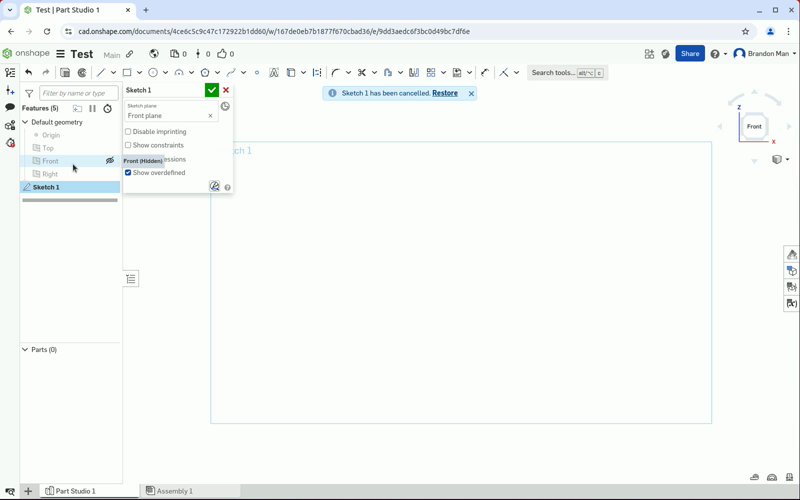
mouse_move(73, 352)
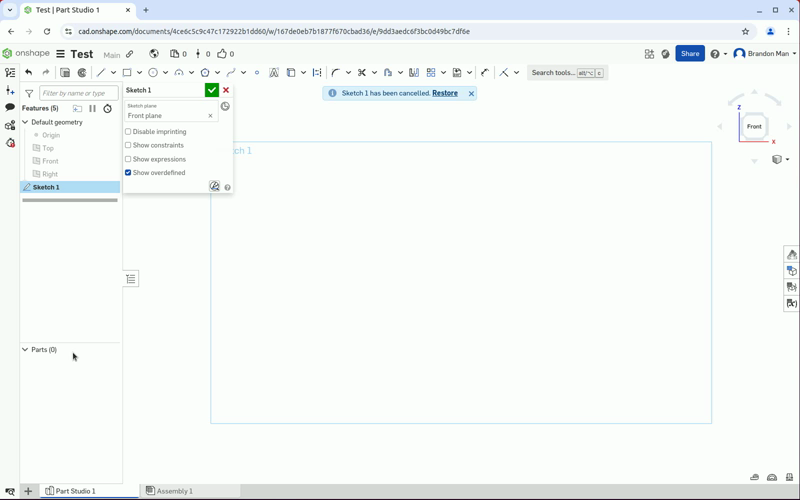
key(y)
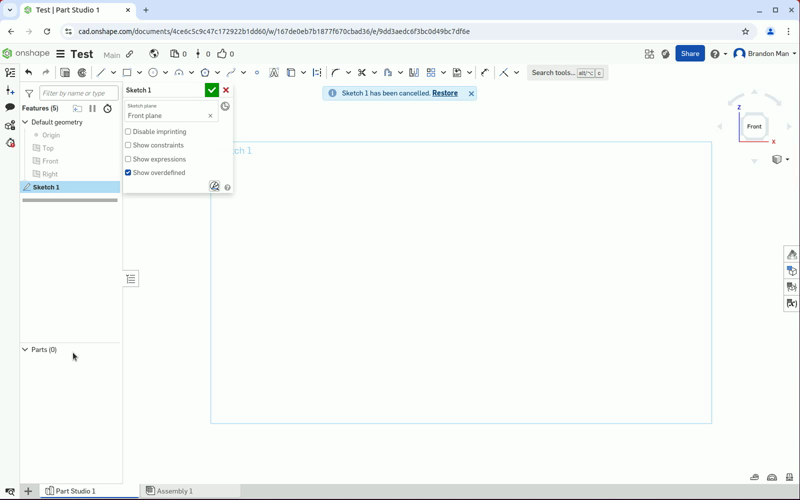
key(l)
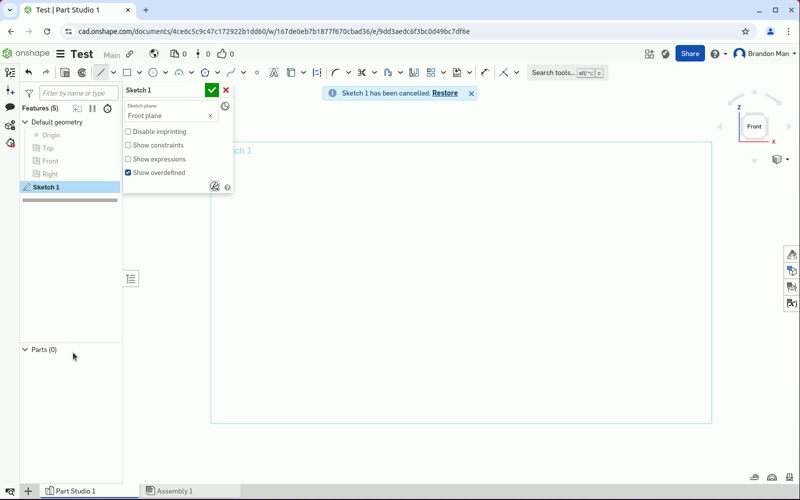
key_down(shift)
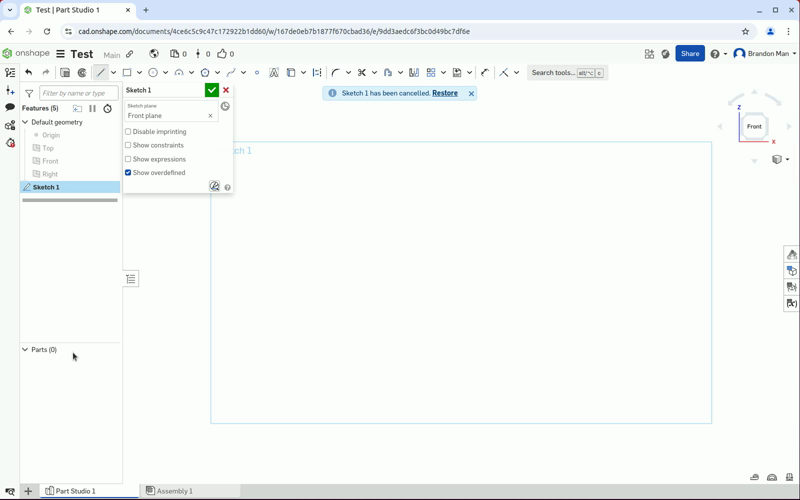
mouse_move(460, 322)
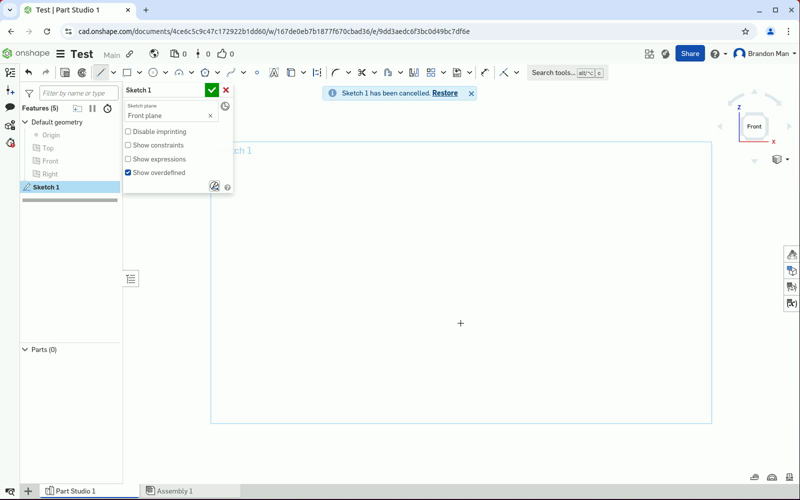
click(460, 322)
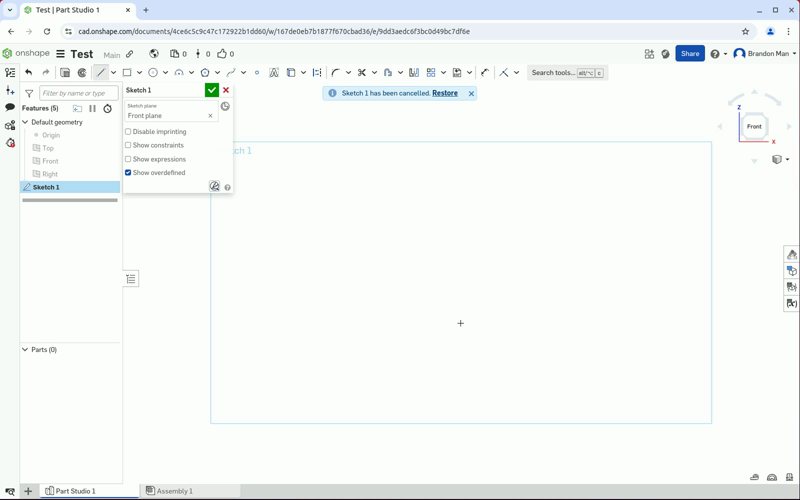
key_up(shift)
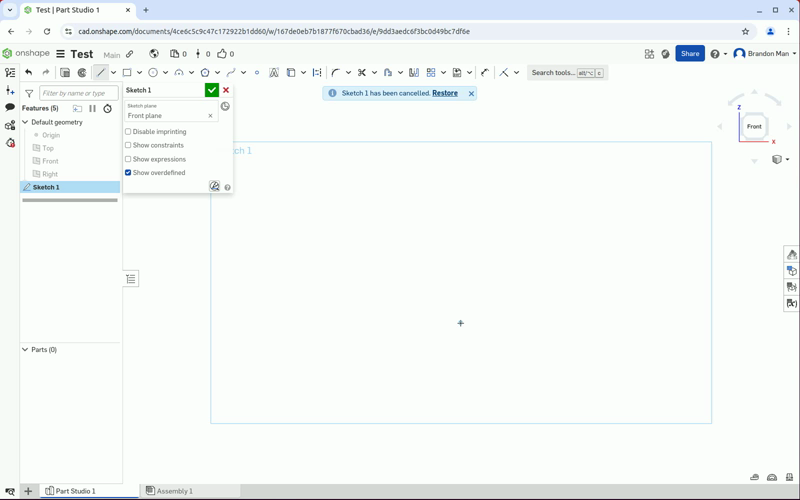
key_down(shift)
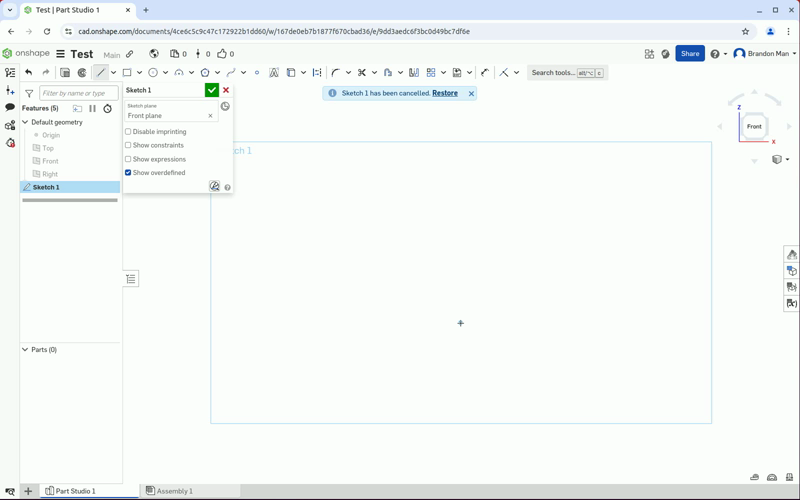
mouse_move(539, 322)
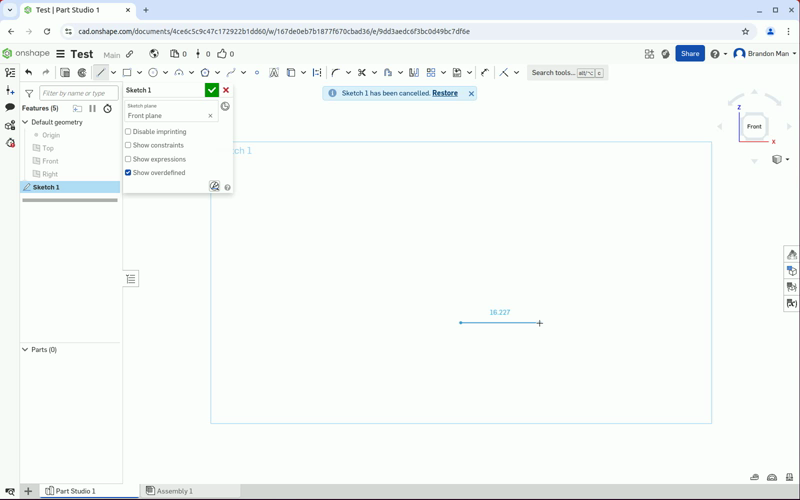
click(539, 322)
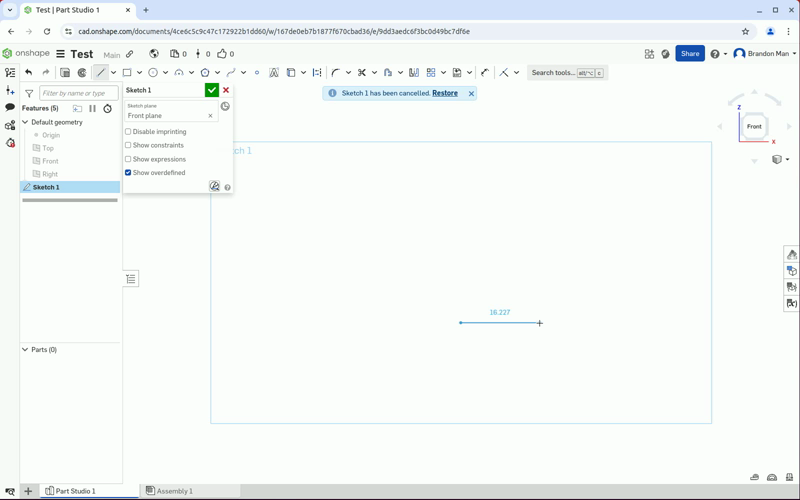
key_up(shift)
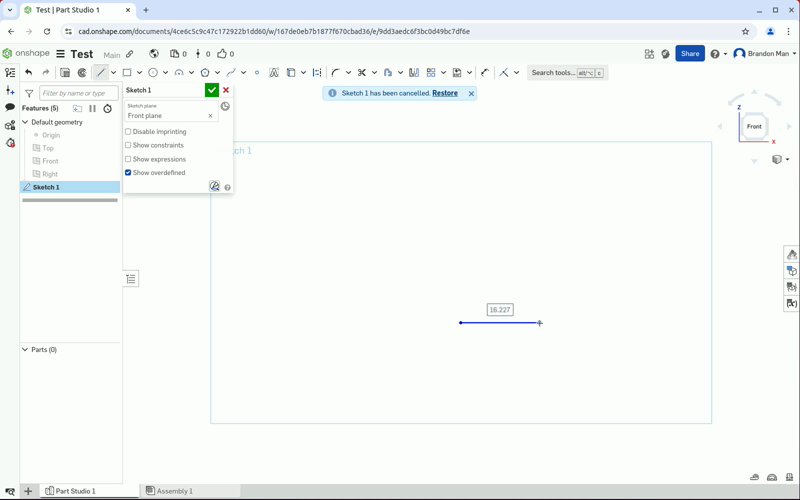
key_down(shift)
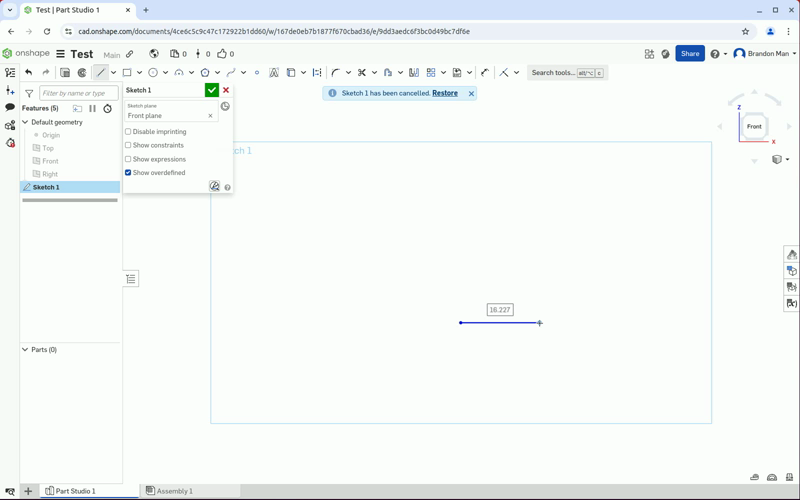
mouse_move(539, 243)
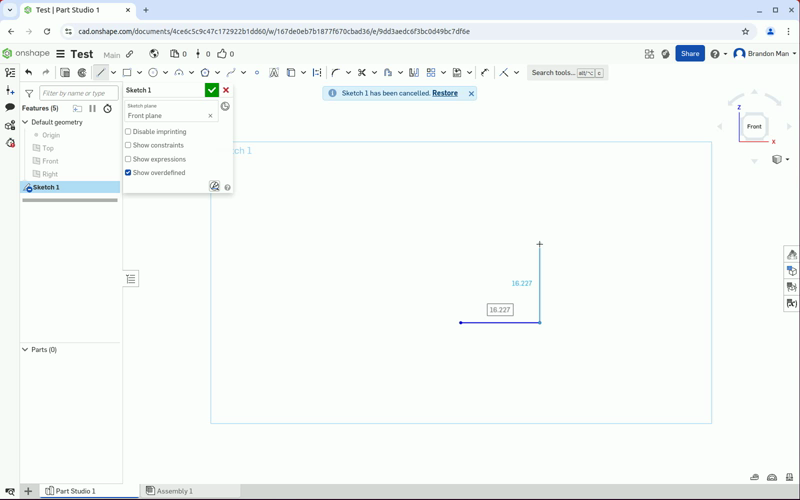
click(539, 243)
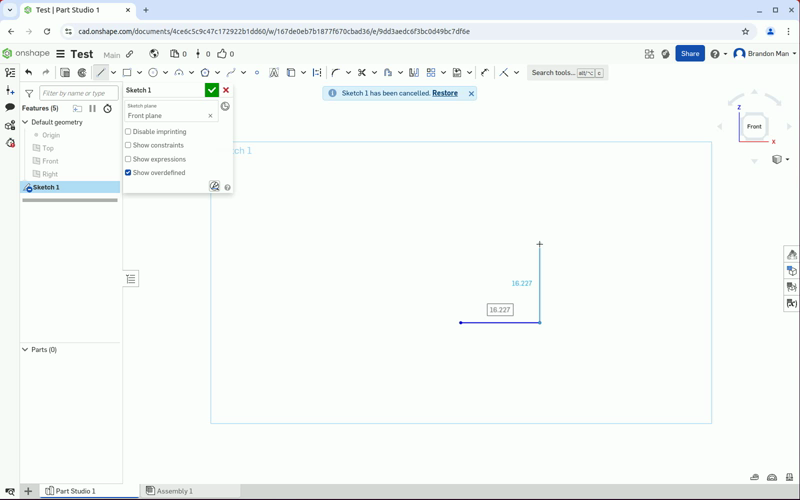
key_up(shift)
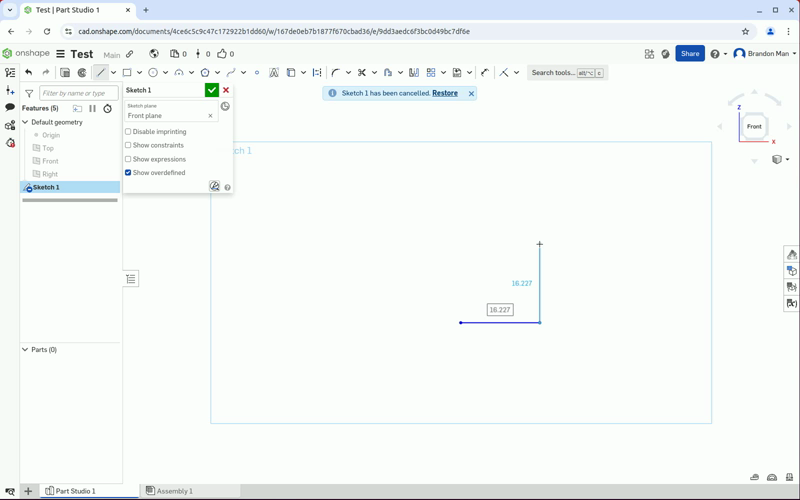
key_down(shift)
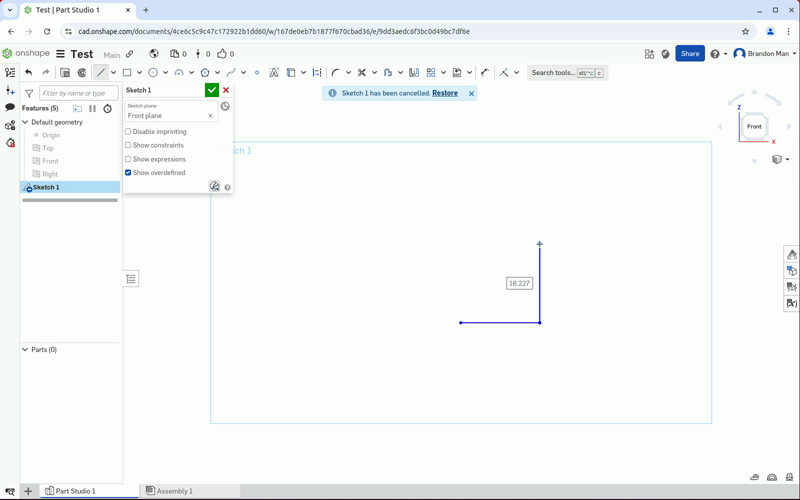
mouse_move(460, 243)
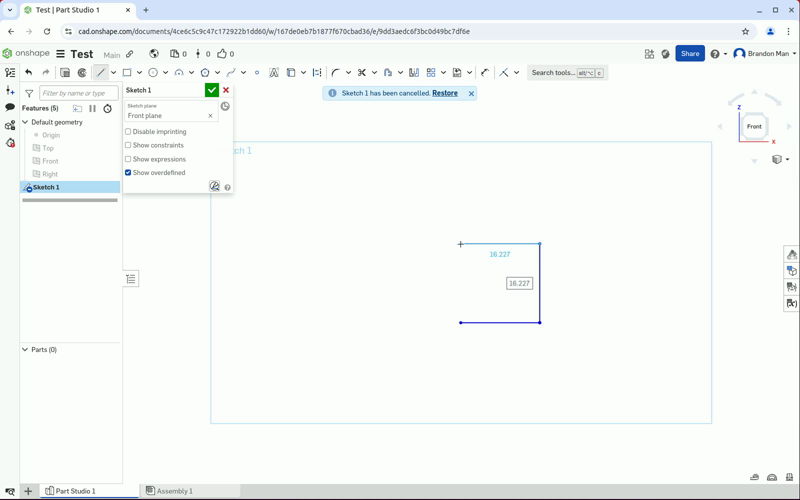
click(460, 243)
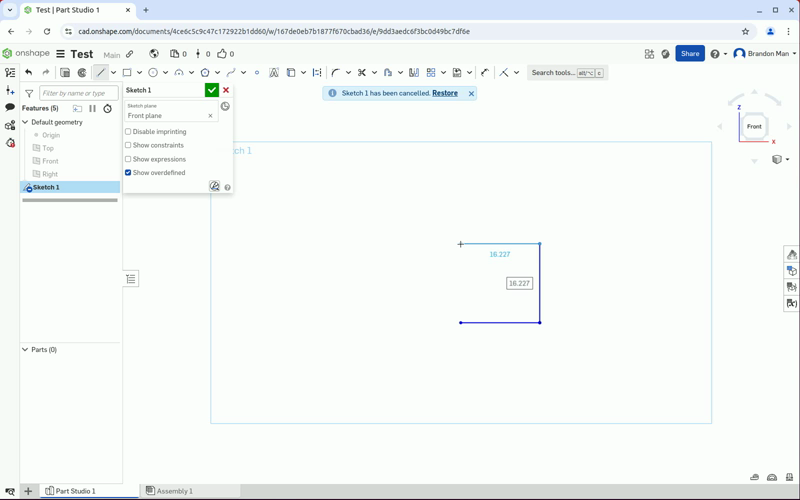
key_up(shift)
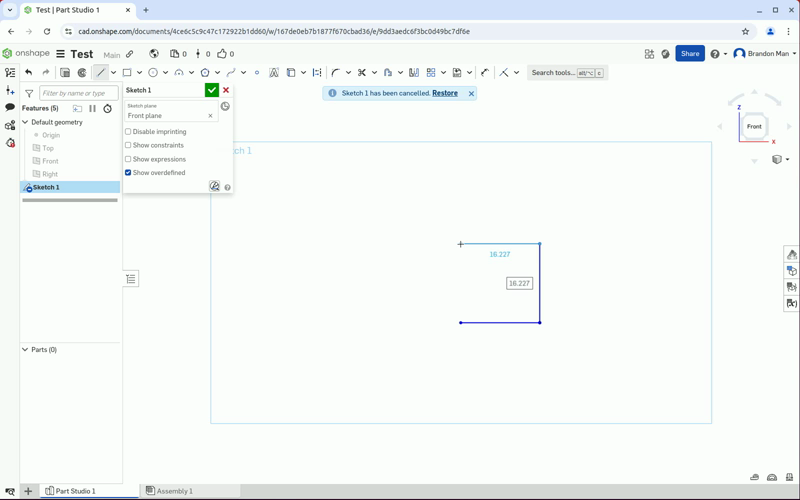
key(esc)
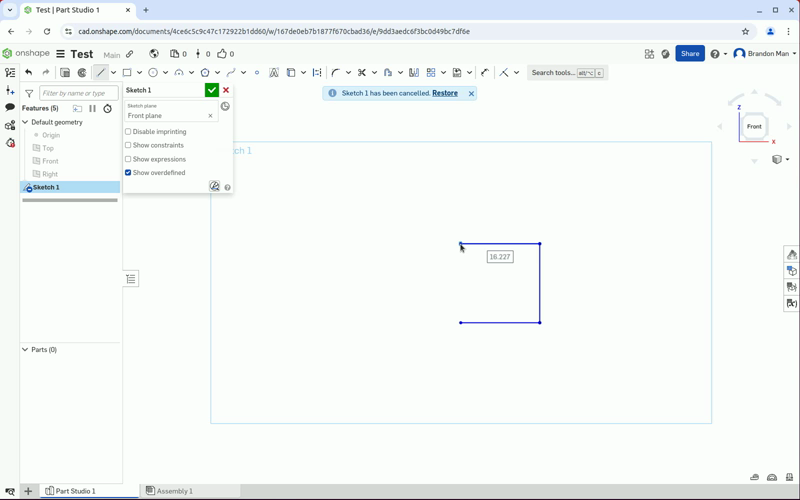
key(a)
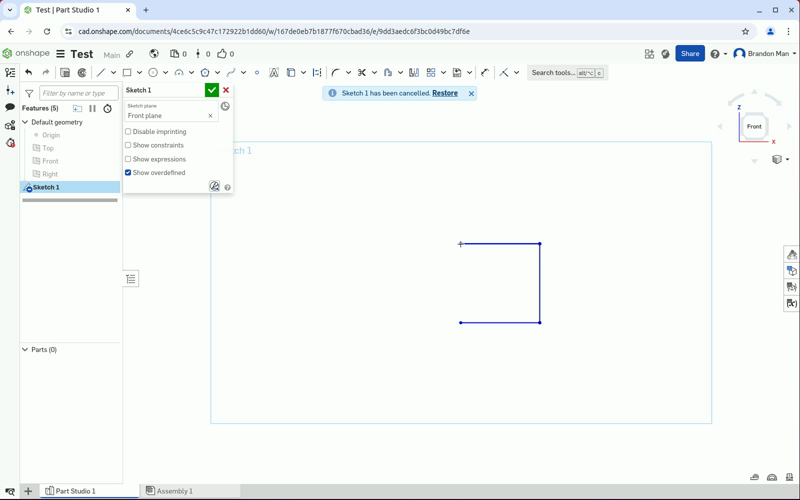
mouse_move(460, 243)
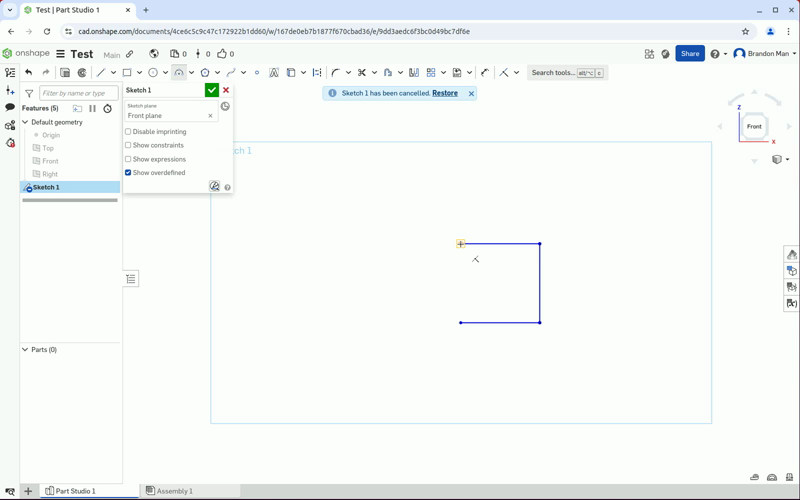
click(460, 243)
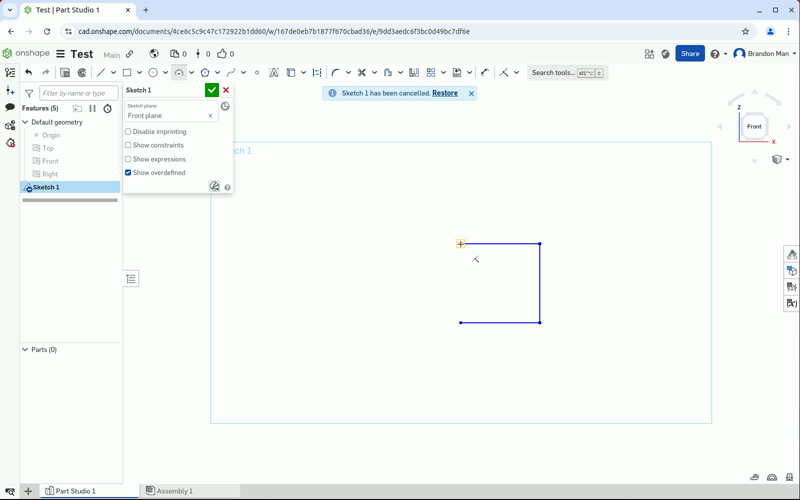
mouse_move(460, 322)
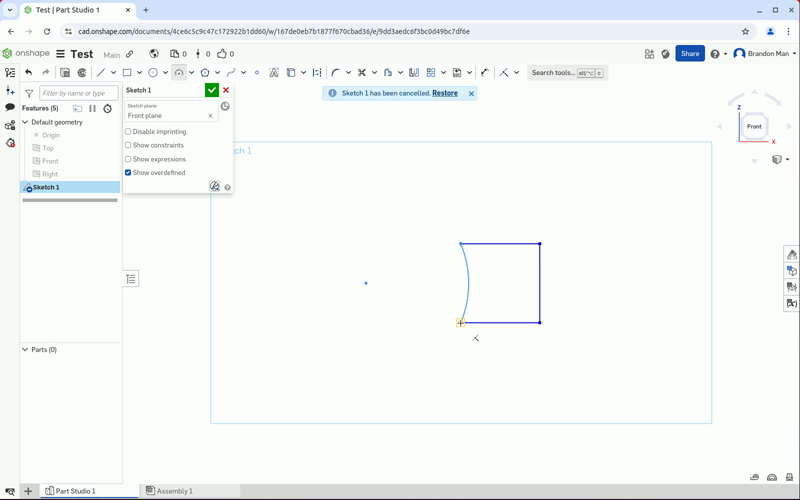
click(460, 322)
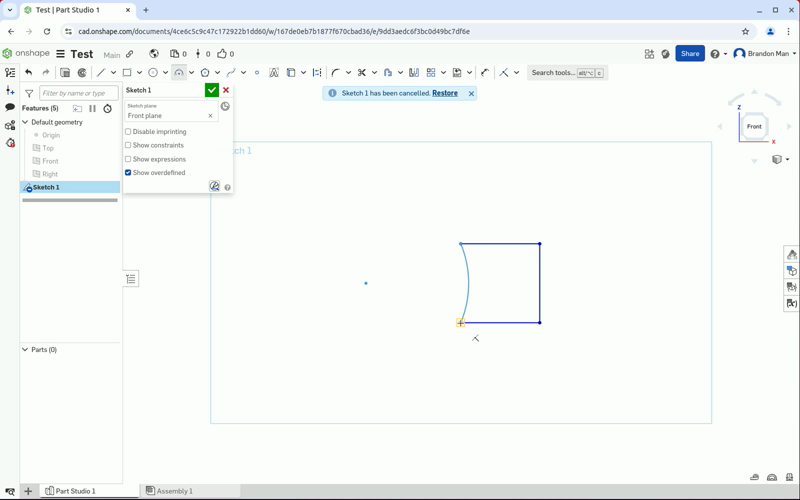
key_down(shift)
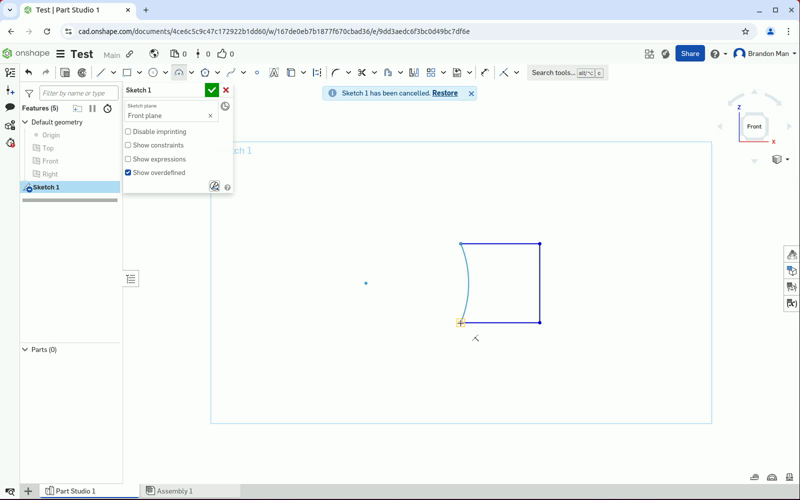
mouse_move(500, 283)
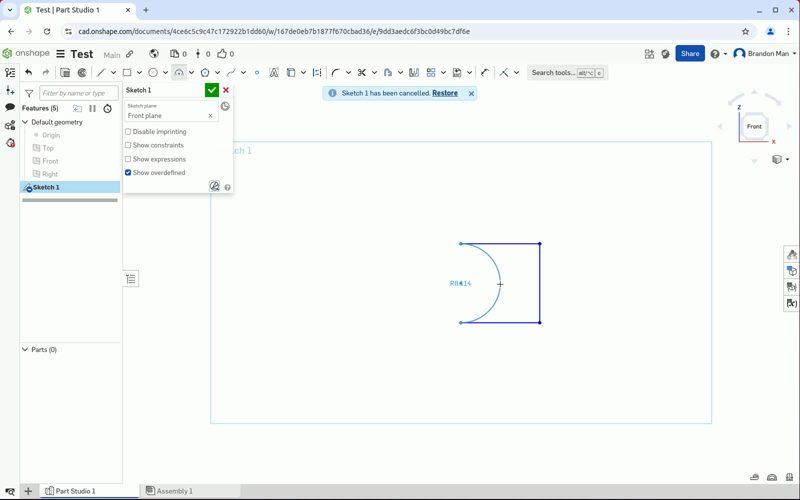
click(500, 283)
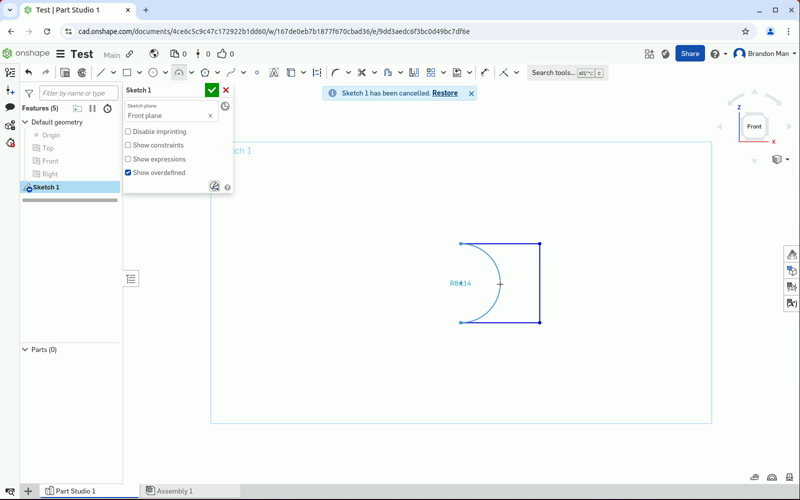
key_up(shift)
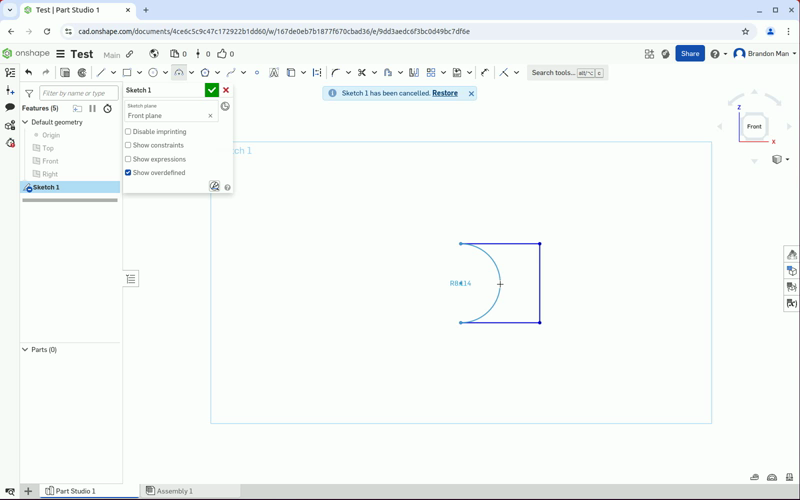
key(esc)
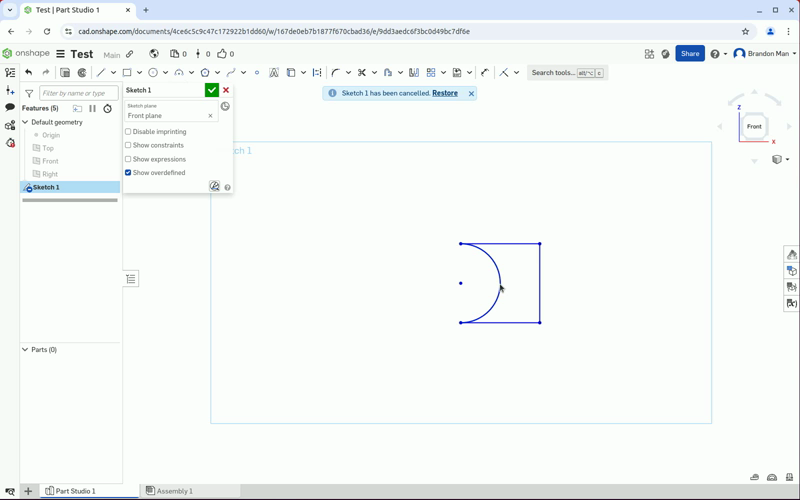
mouse_move(526, 282)
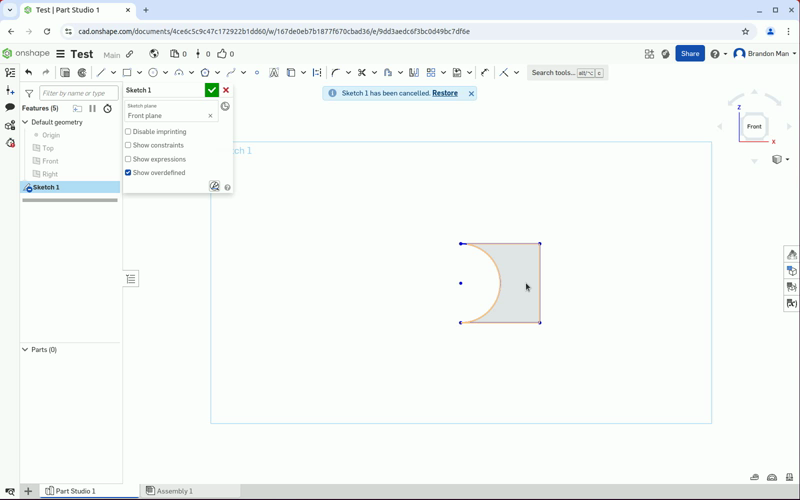
scroll(6)
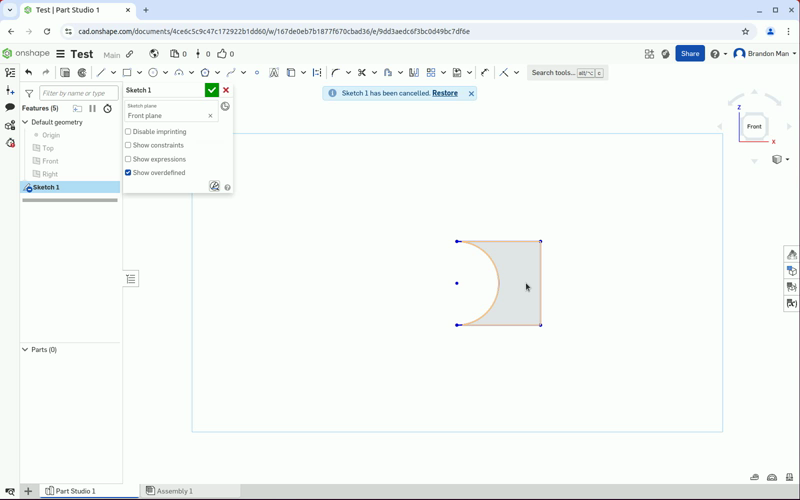
scroll(6)
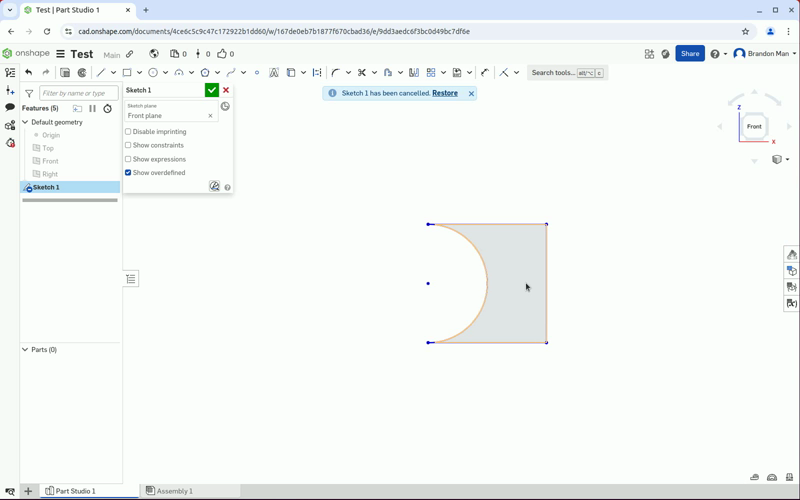
scroll(6)
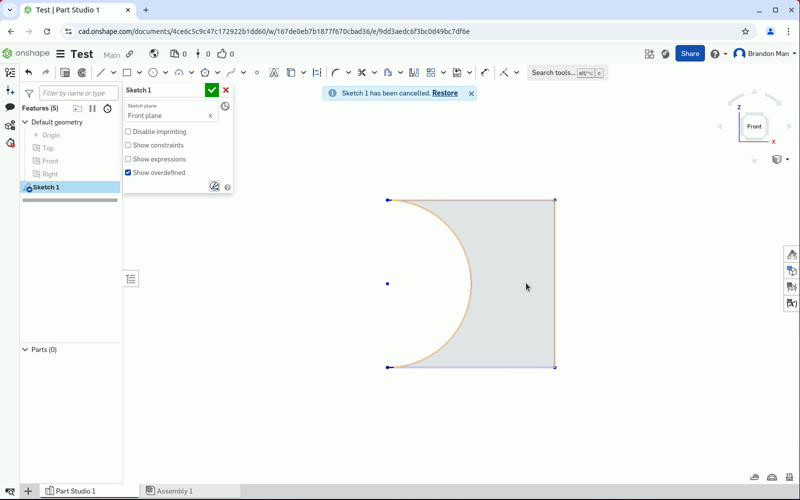
scroll(6)
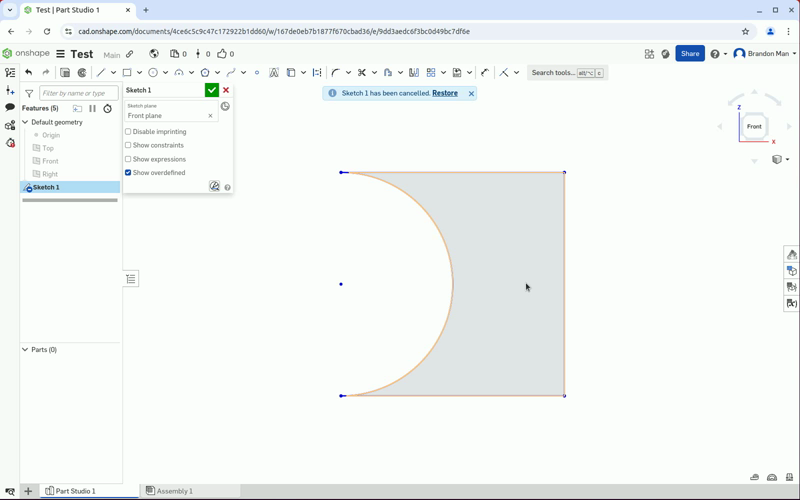
scroll(6)
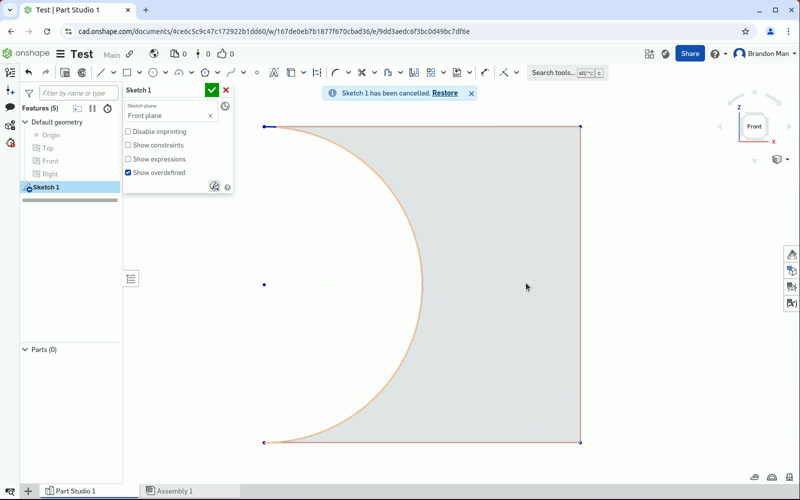
scroll(6)
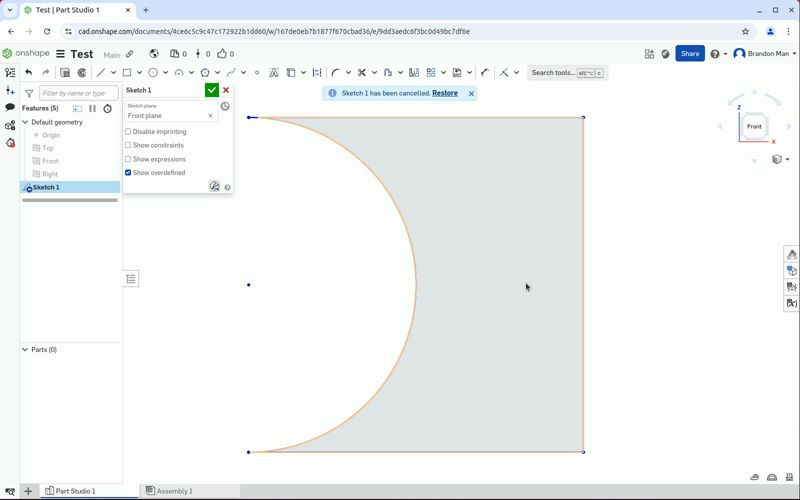
scroll(6)
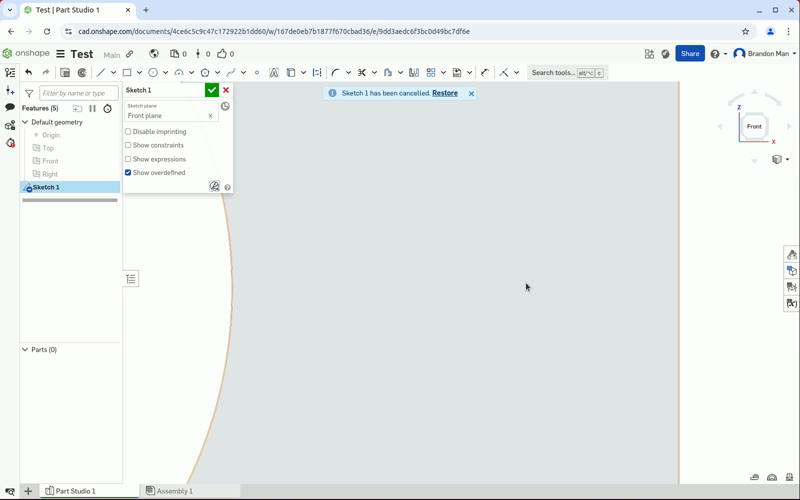
click(526, 282)
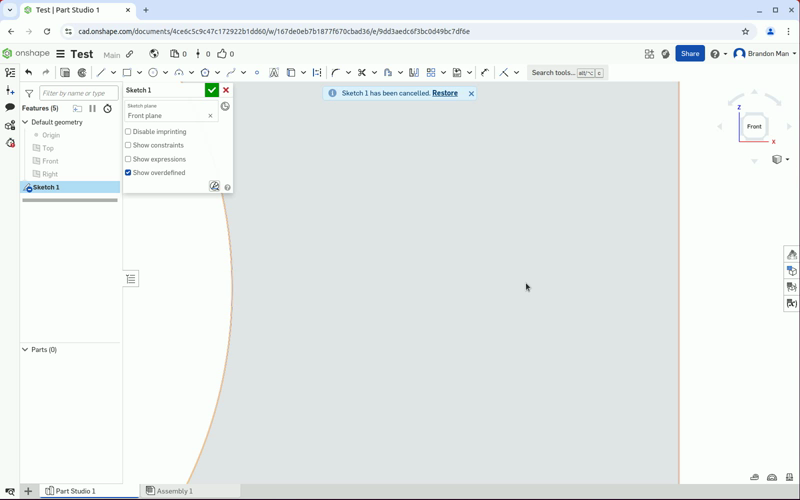
scroll(-6)
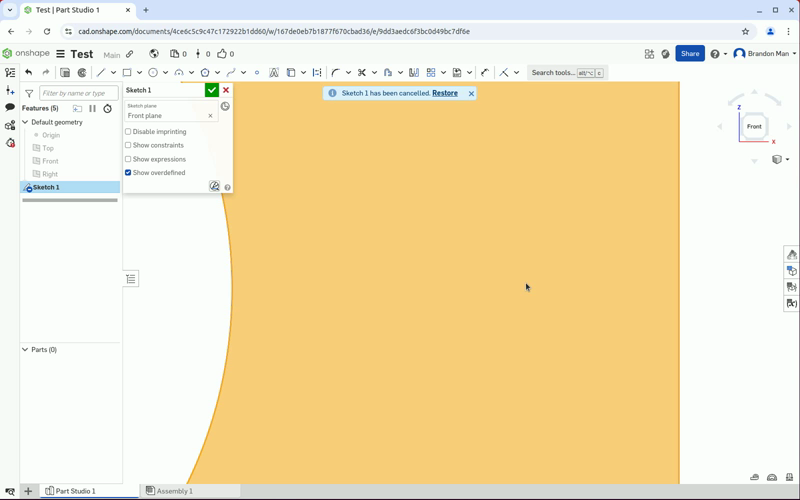
scroll(-6)
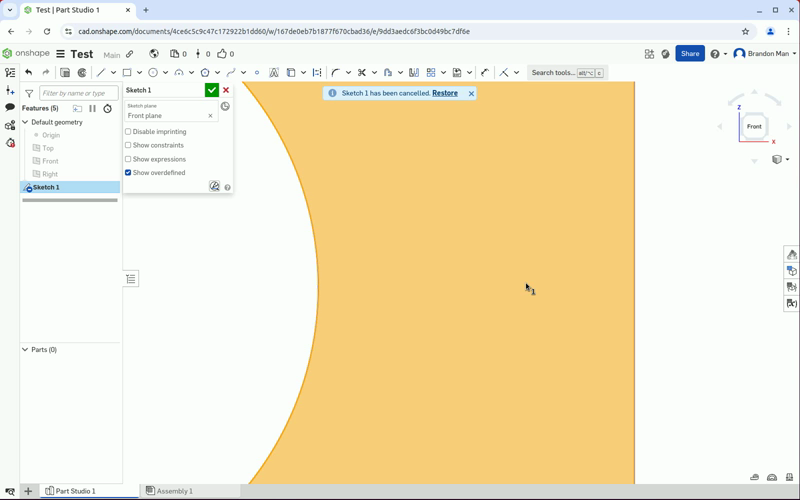
scroll(-6)
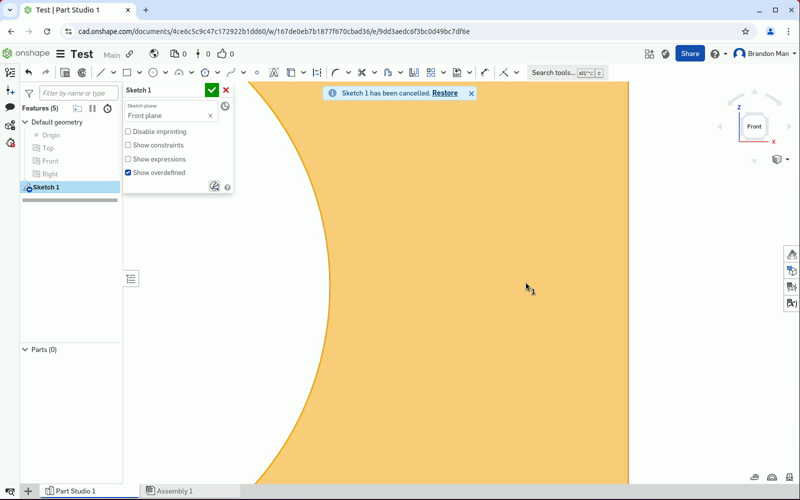
scroll(-6)
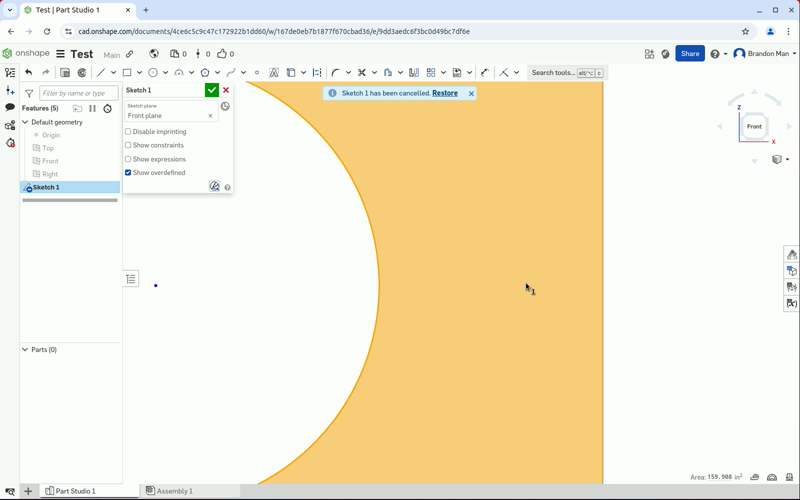
scroll(-6)
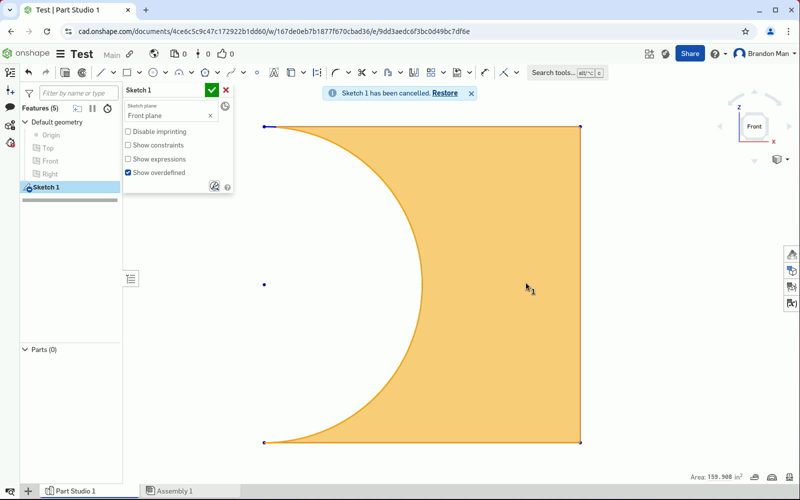
scroll(-6)
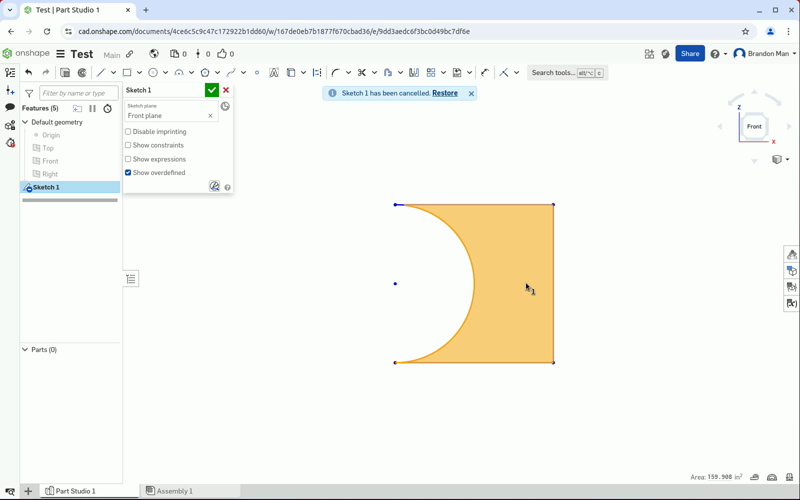
scroll(-6)
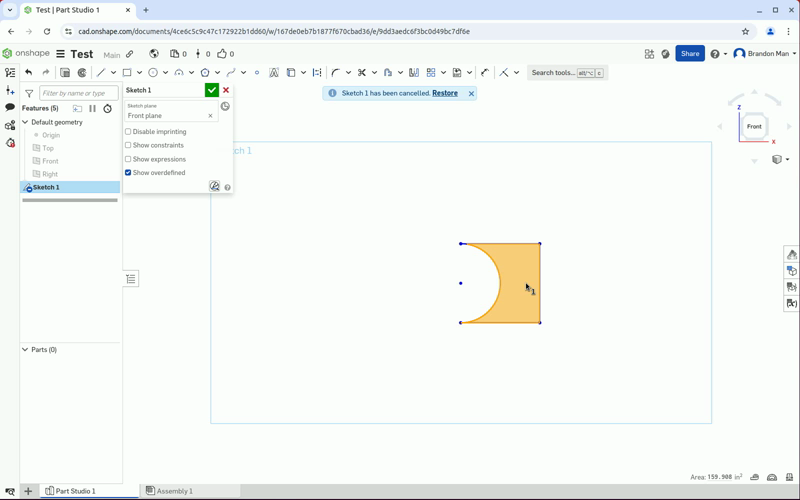
mouse_move(73, 352)
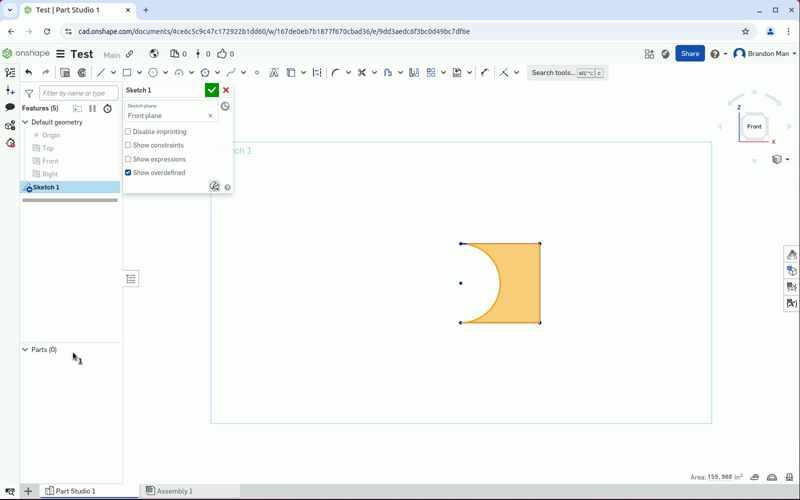
key(shift+y)
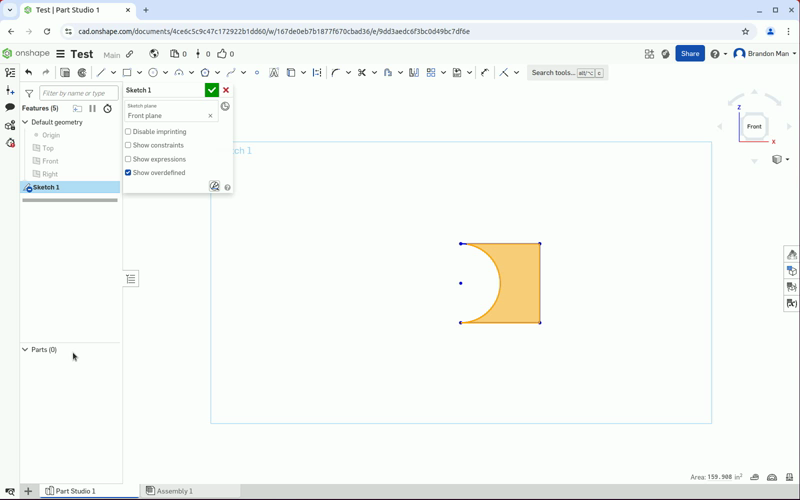
key(shift+e)
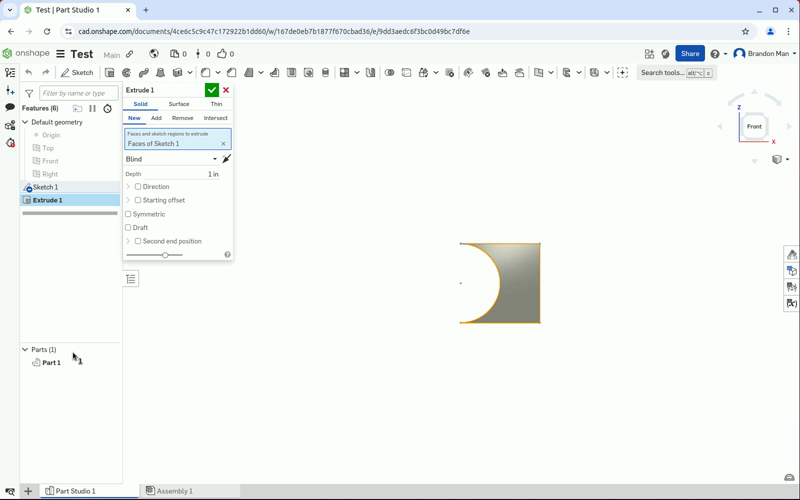
mouse_move(143, 106)
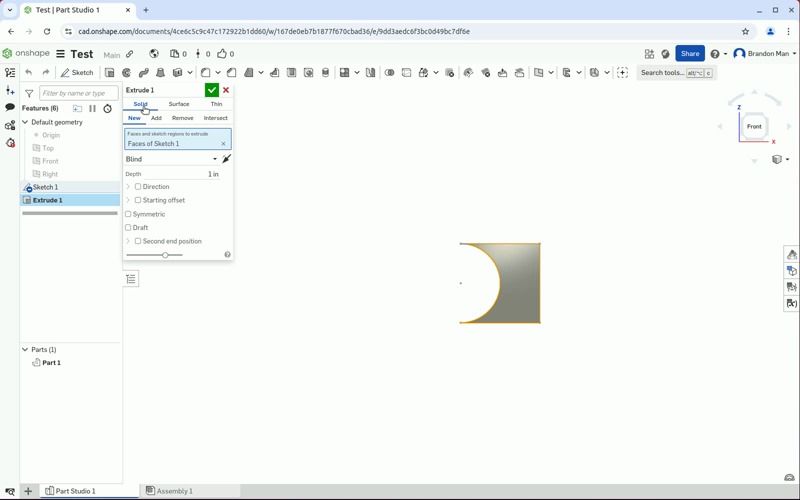
click(143, 106)
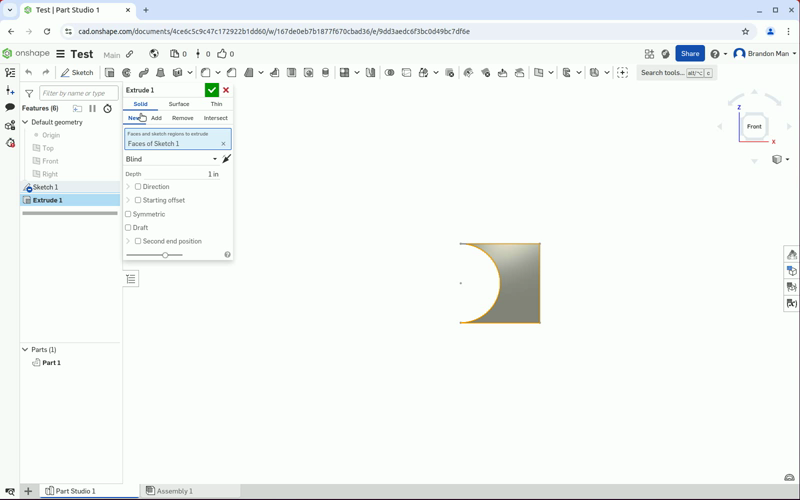
mouse_move(137, 120)
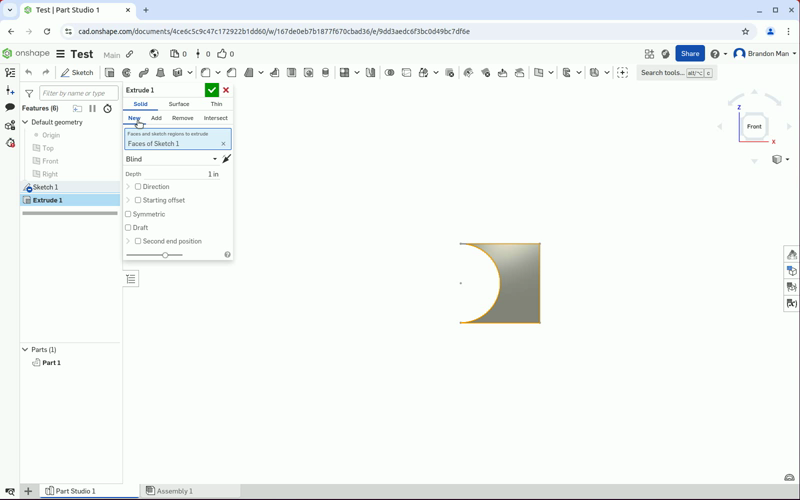
click(137, 120)
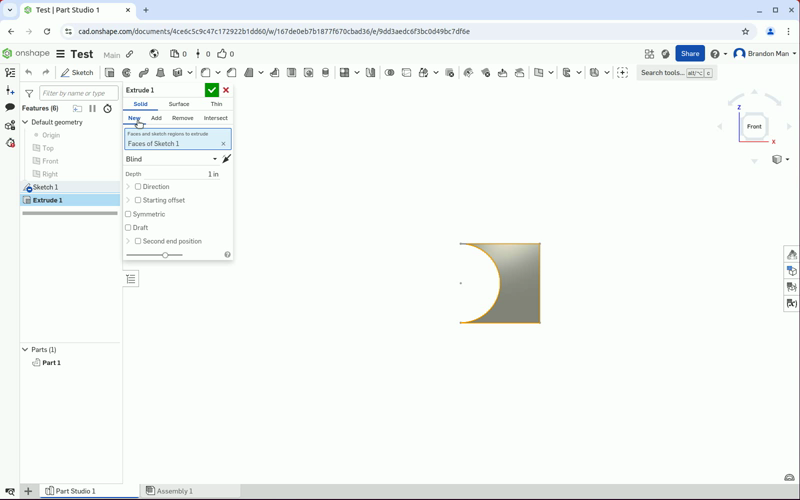
key(tab, 4)
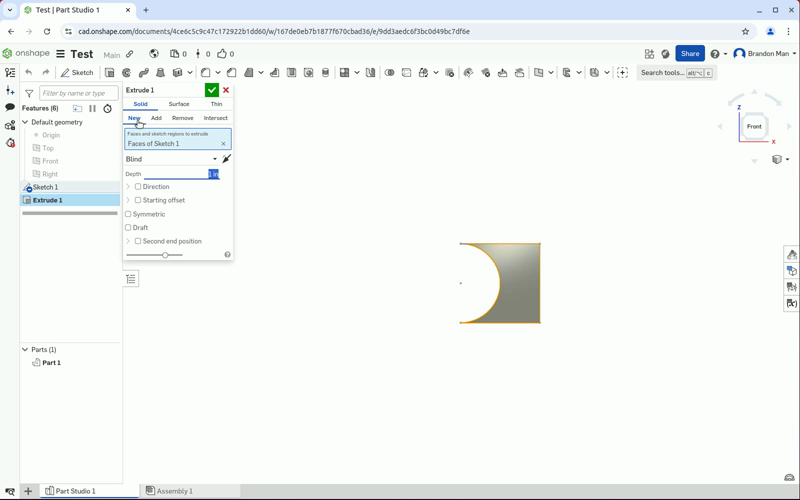
text(-1.926)
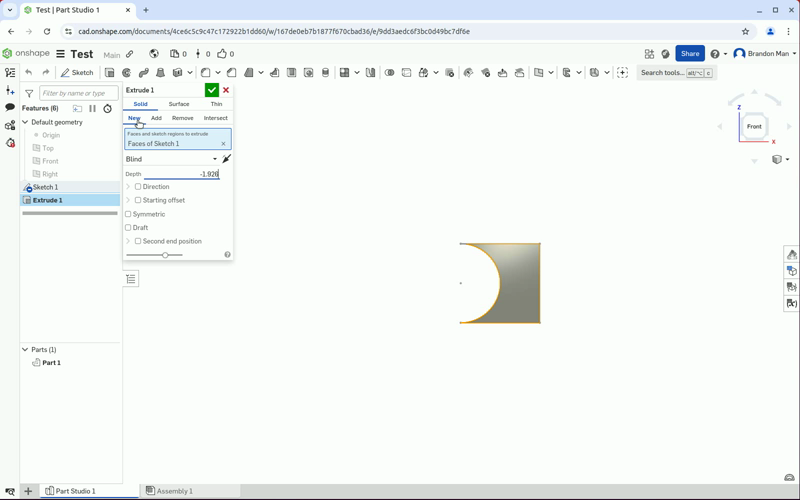
key(enter)
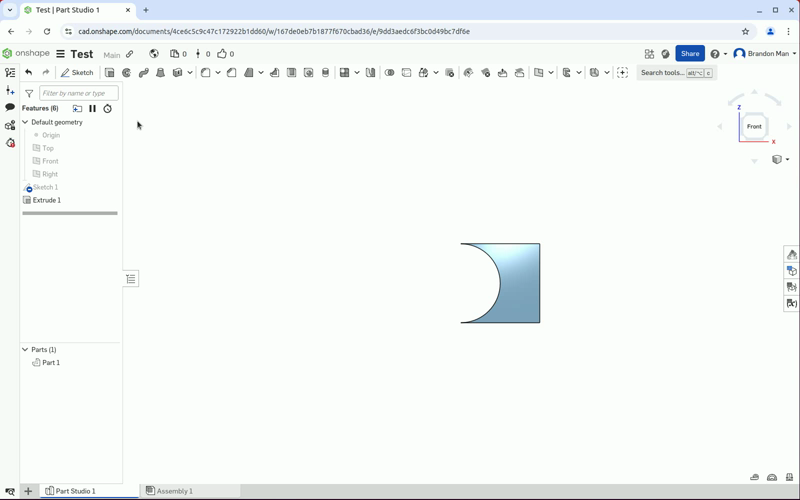
key(shift+h)
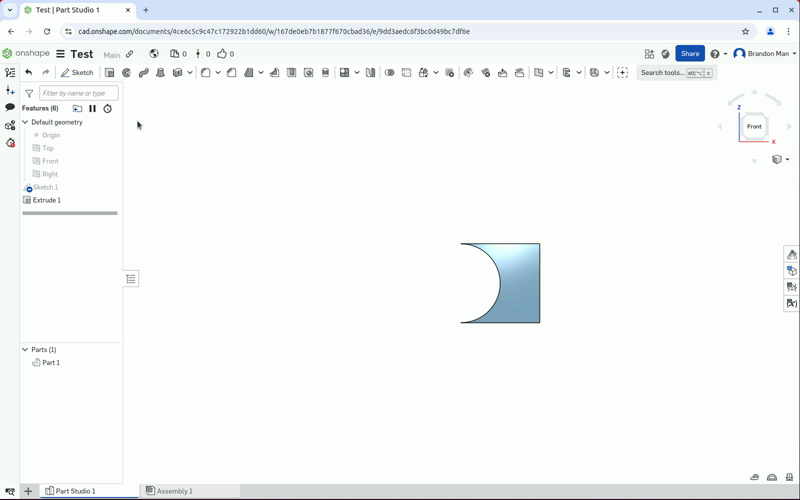
key(shift+h)
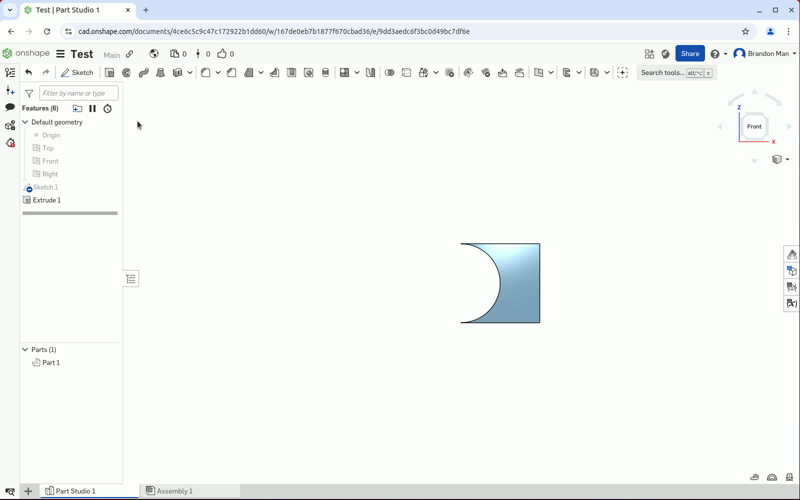
mouse_move(73, 189)
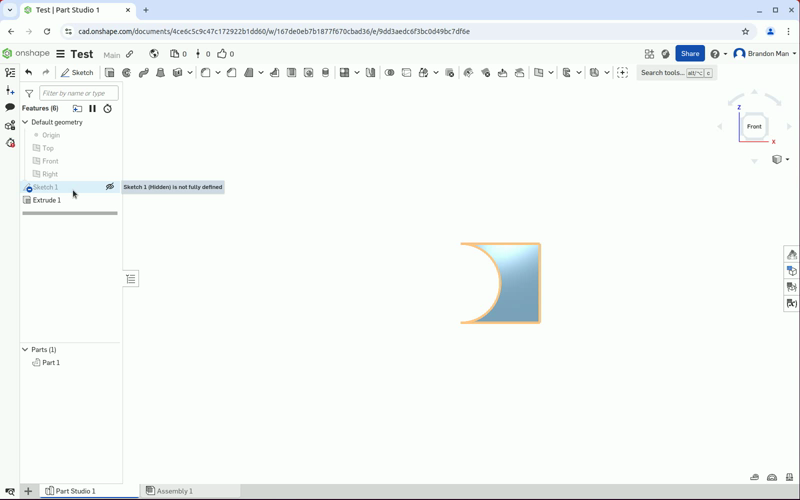
click(73, 189)
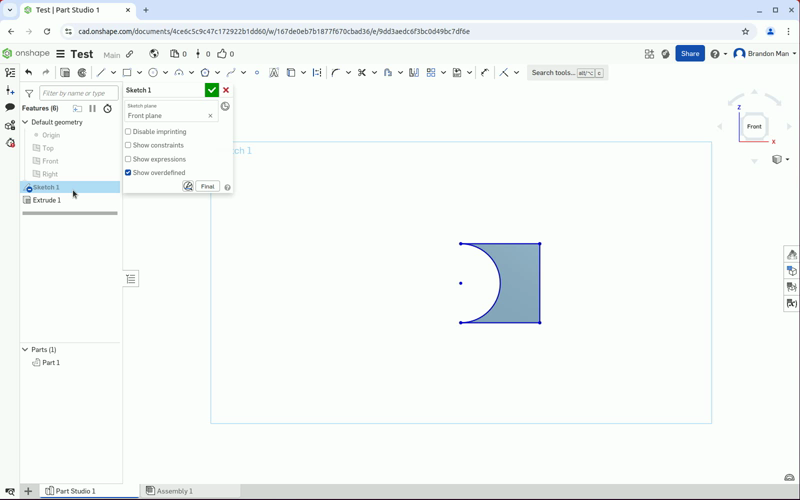
mouse_move(229, 92)
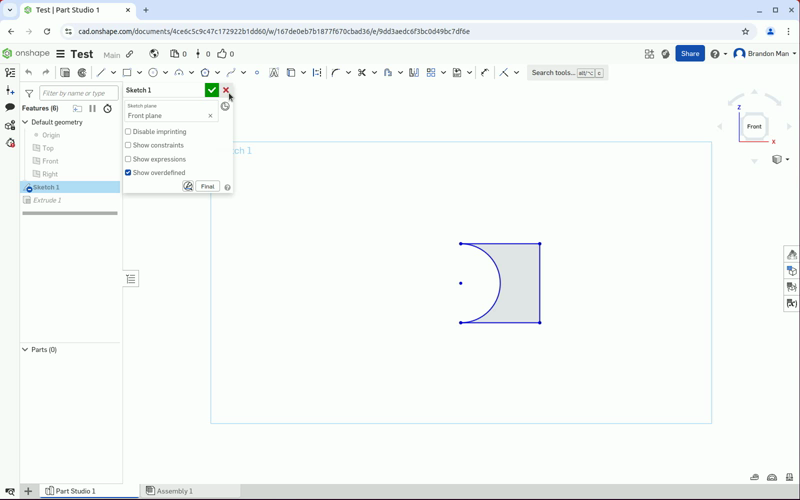
click(229, 92)
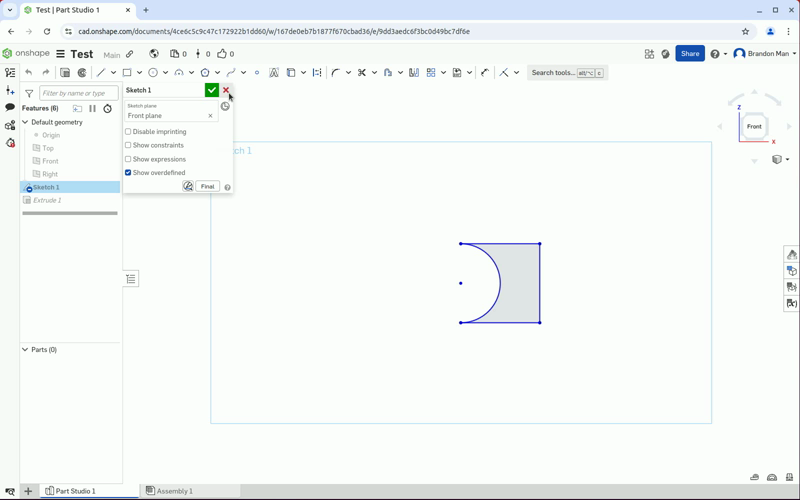
key(shift+s)
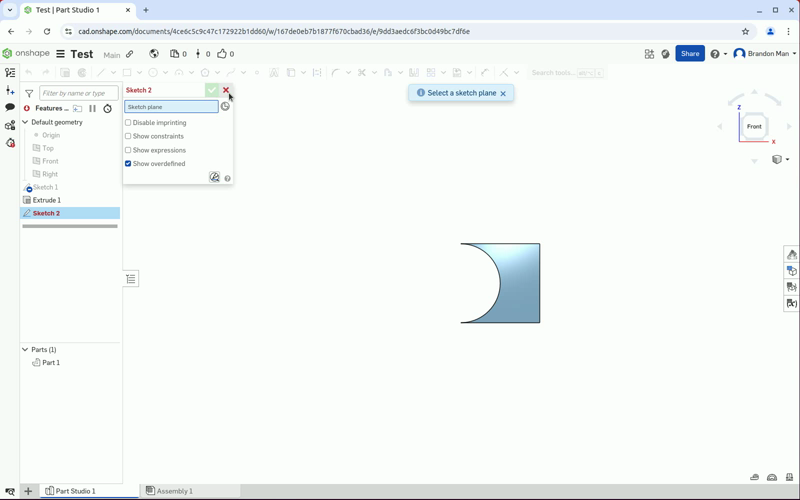
mouse_move(73, 163)
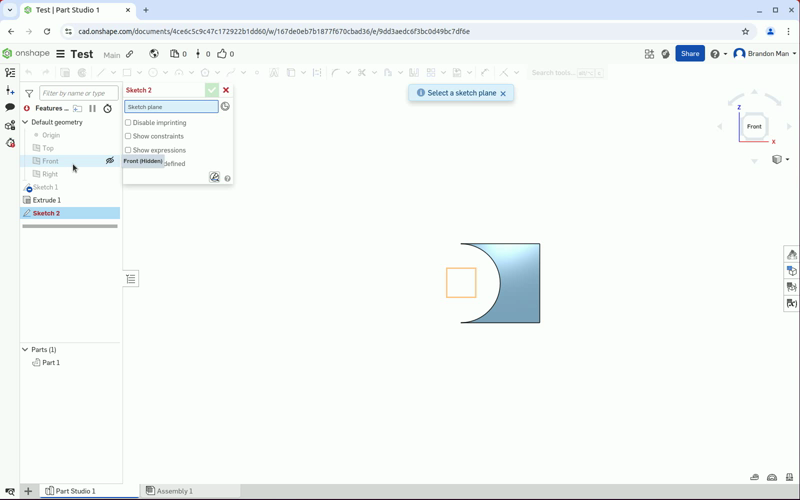
click(73, 163)
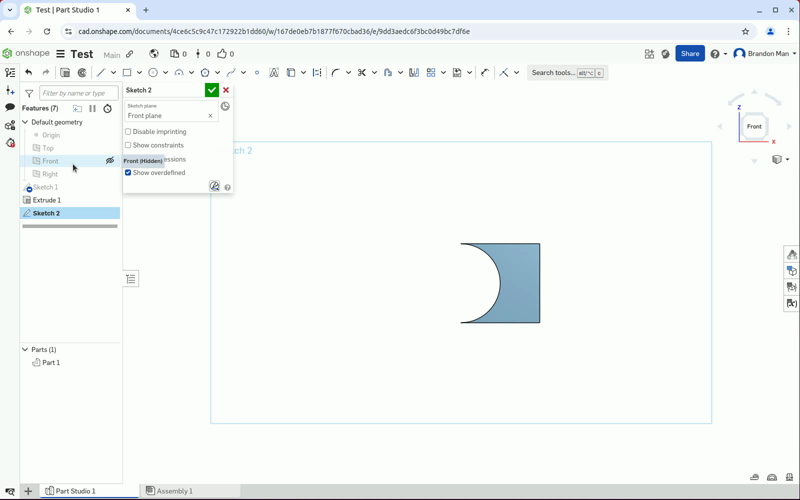
mouse_move(73, 352)
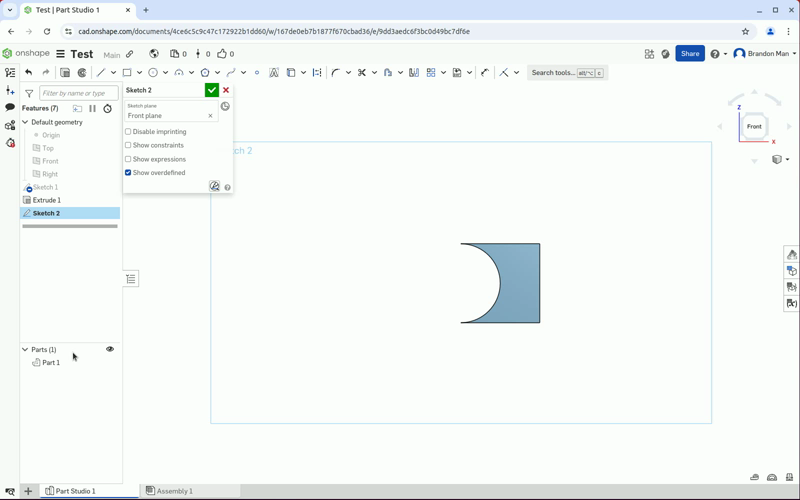
key(y)
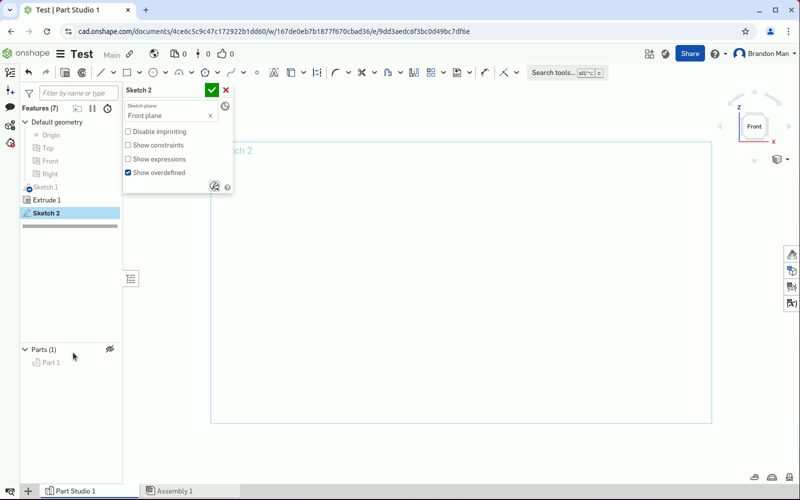
key(l)
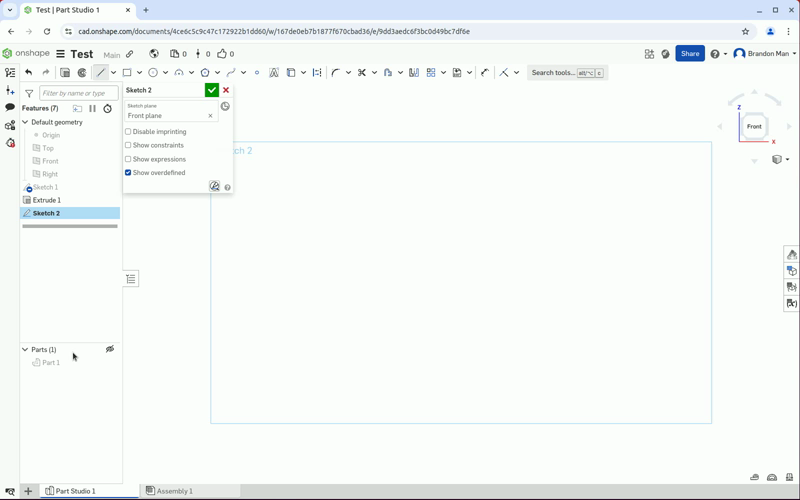
key_down(shift)
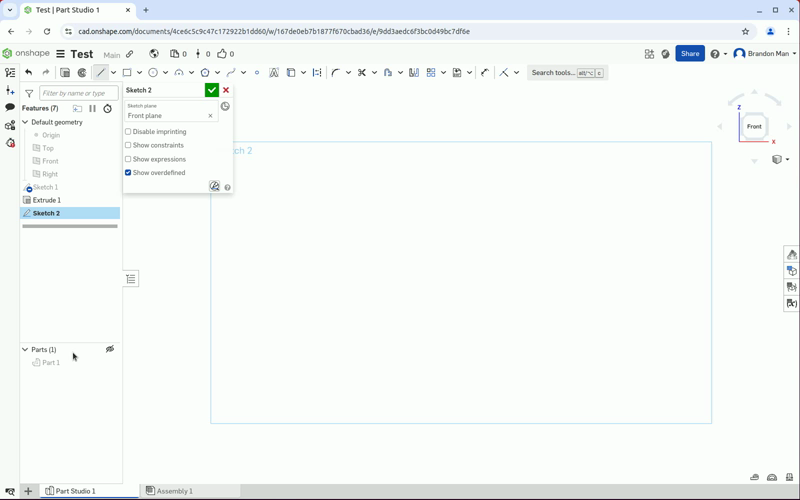
mouse_move(382, 322)
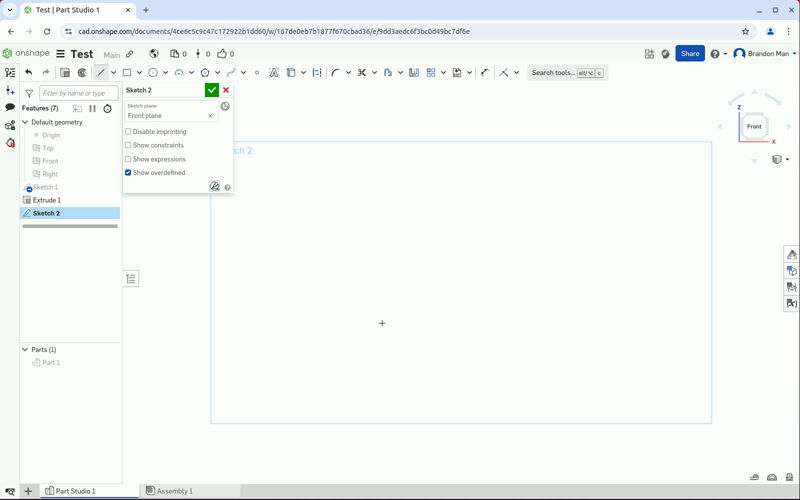
click(382, 322)
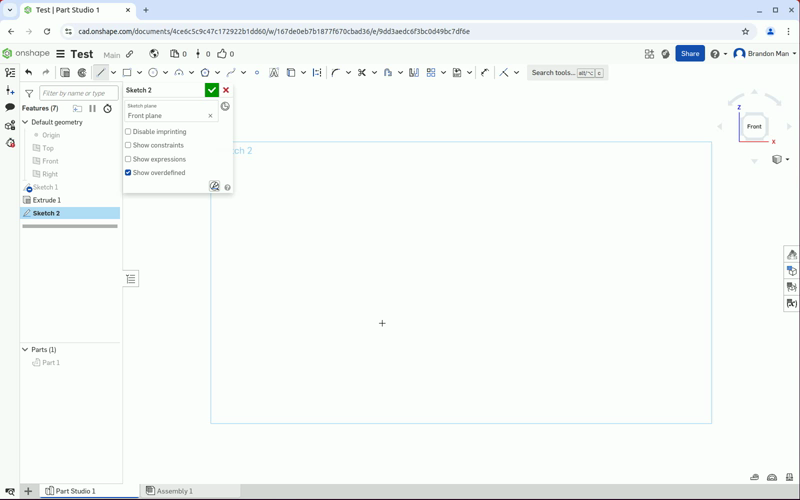
key_up(shift)
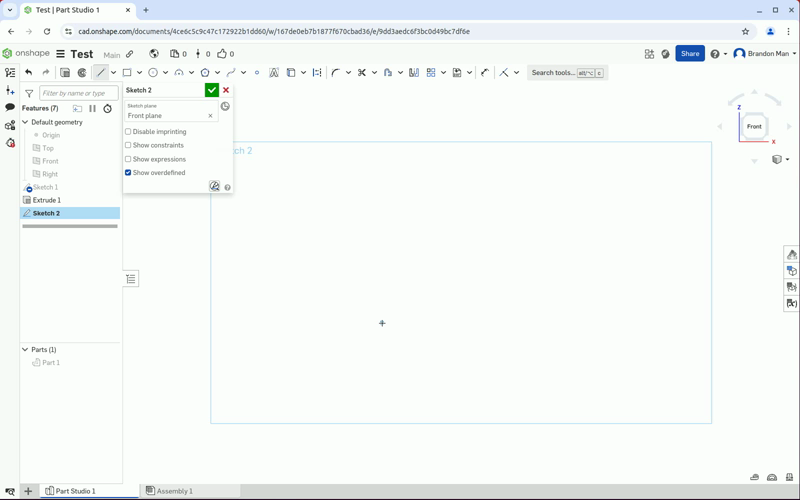
key_down(shift)
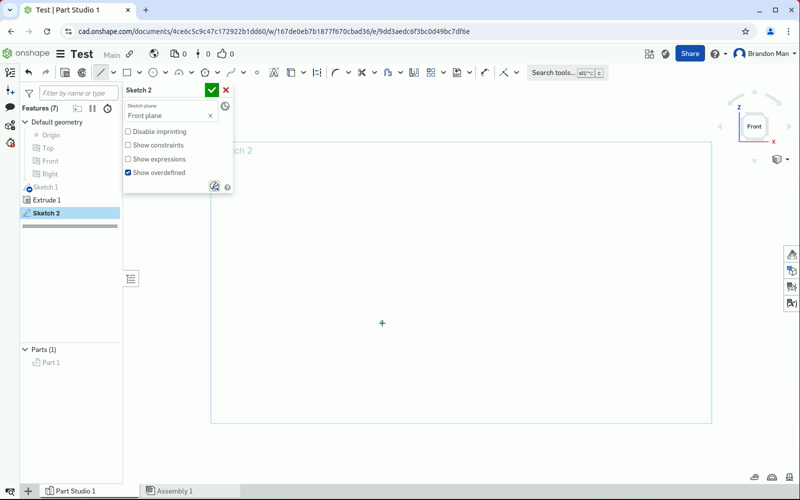
mouse_move(461, 322)
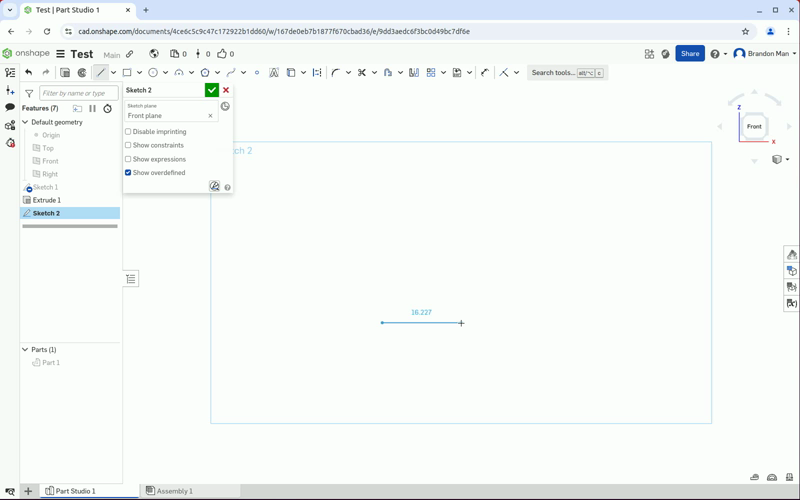
click(461, 322)
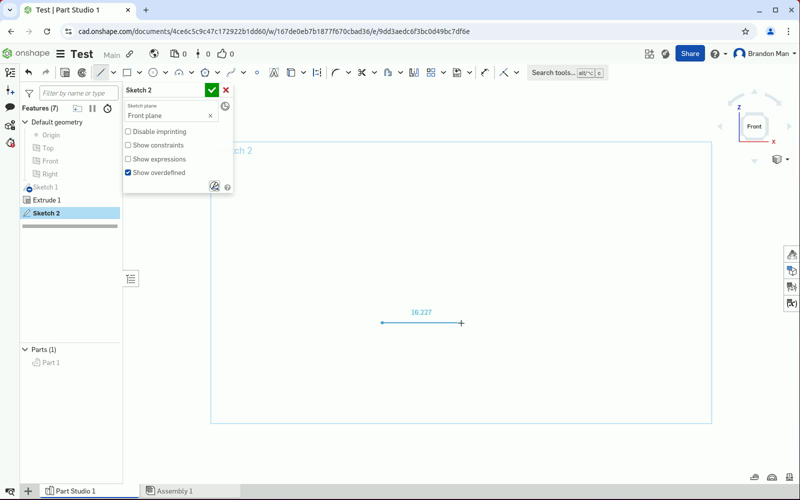
key_up(shift)
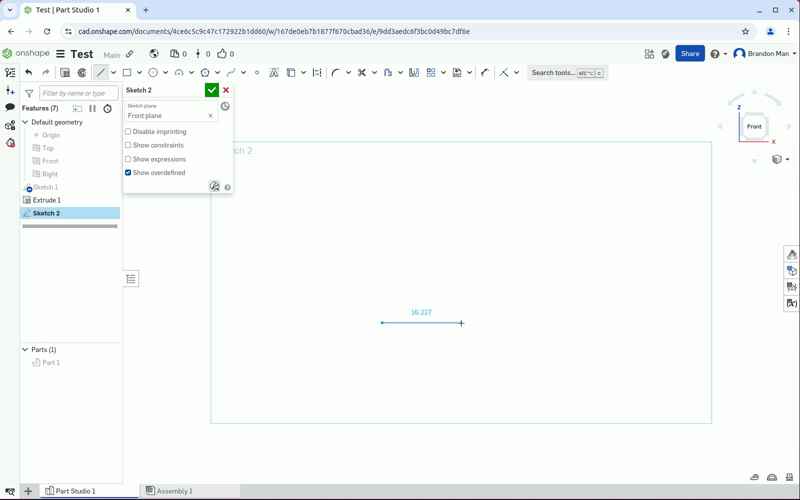
key(esc)
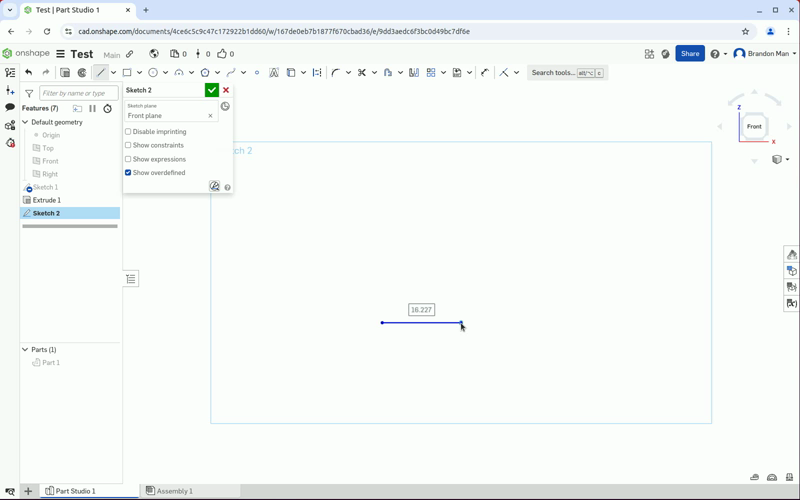
key(a)
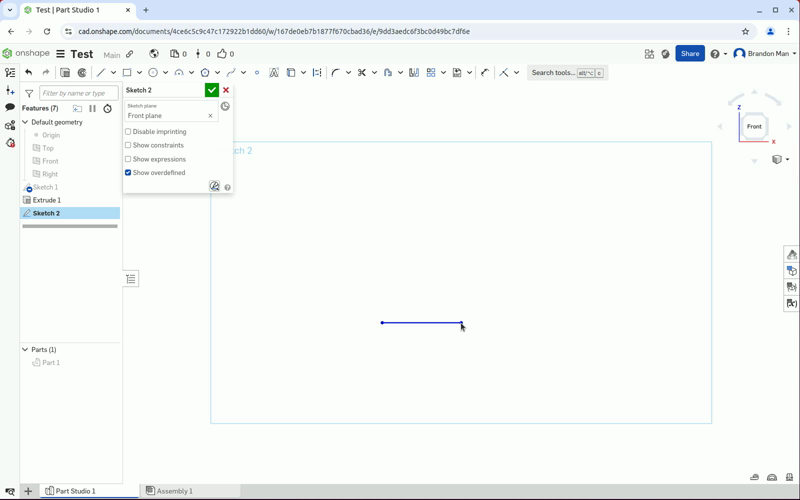
mouse_move(461, 322)
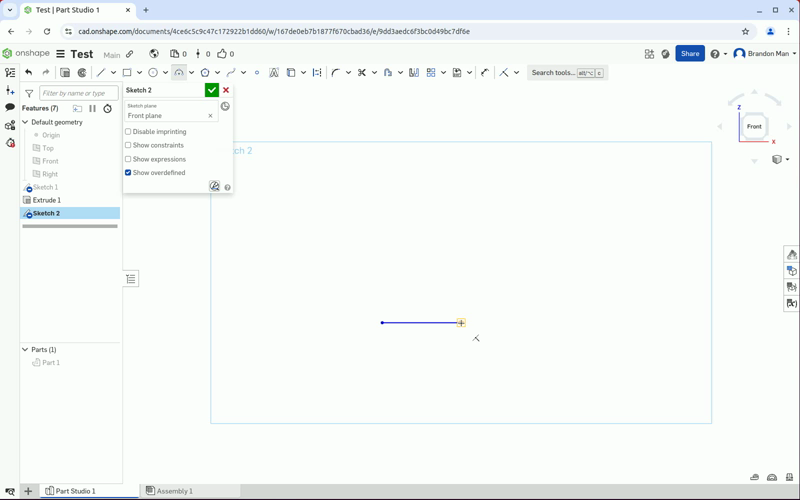
click(461, 322)
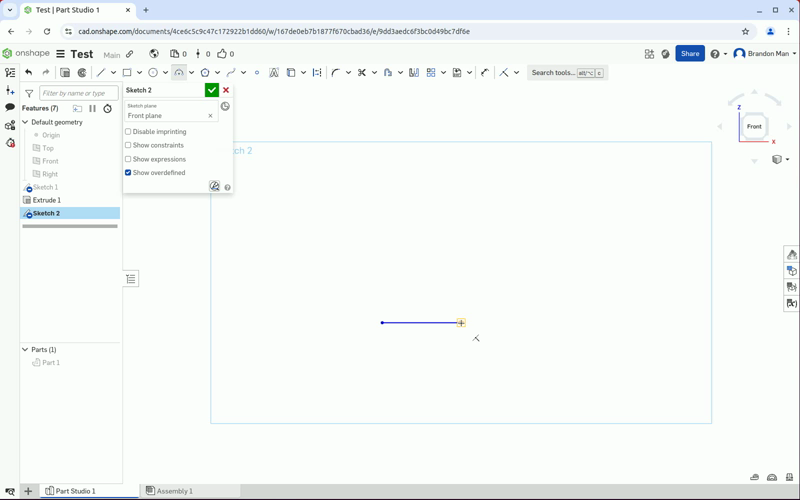
key_down(shift)
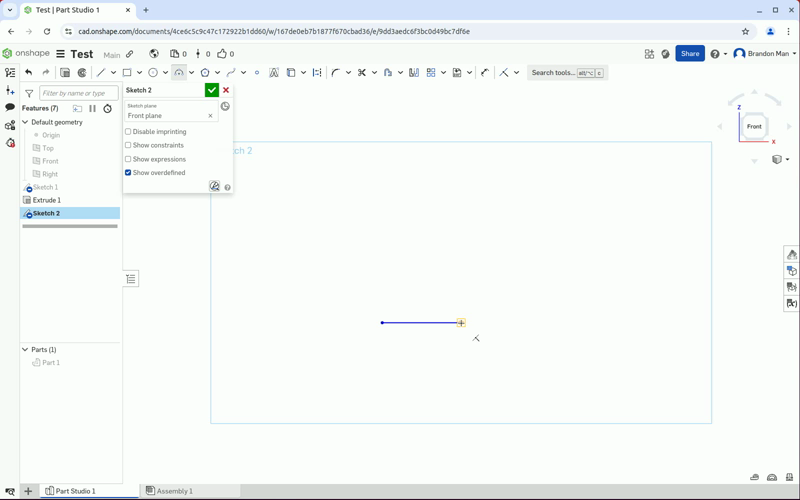
mouse_move(461, 243)
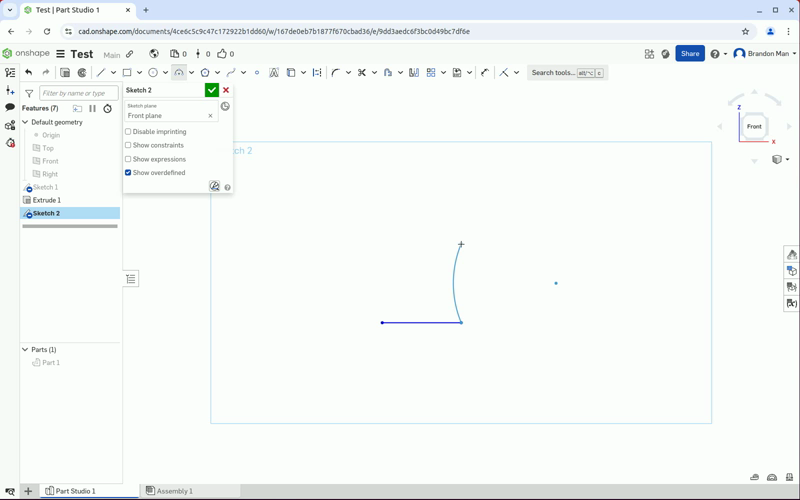
click(461, 243)
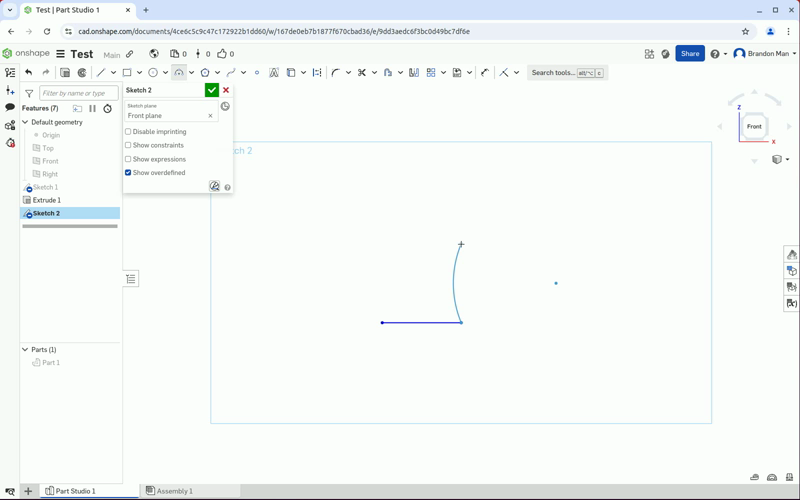
mouse_move(421, 283)
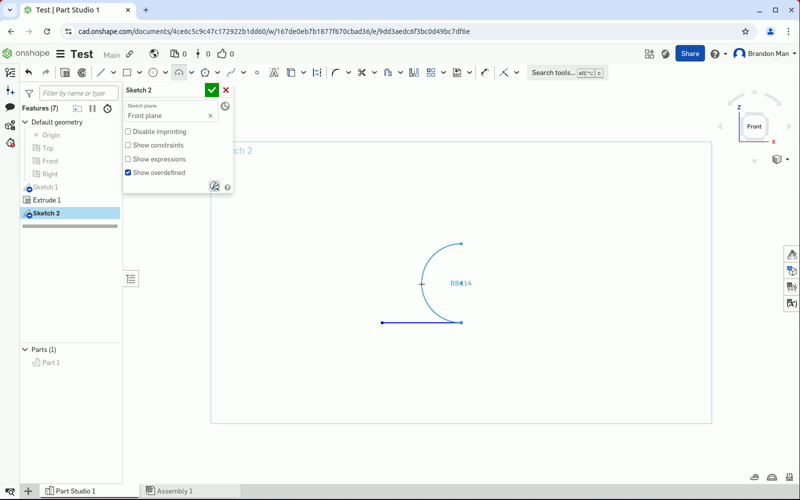
click(421, 283)
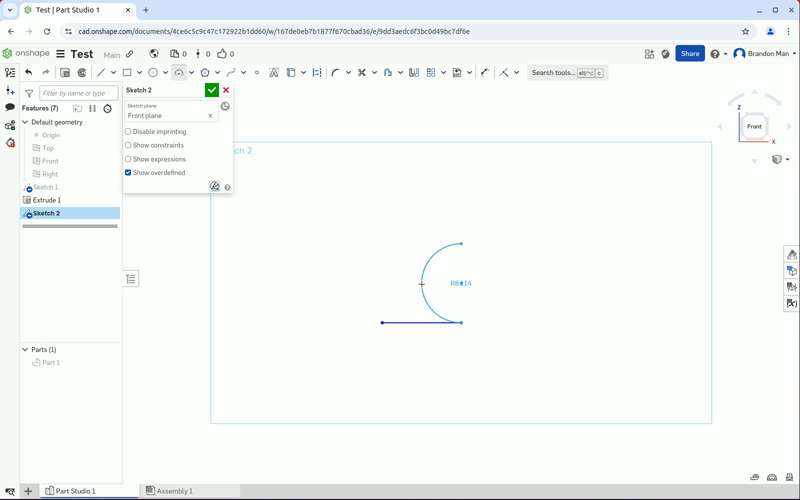
key_up(shift)
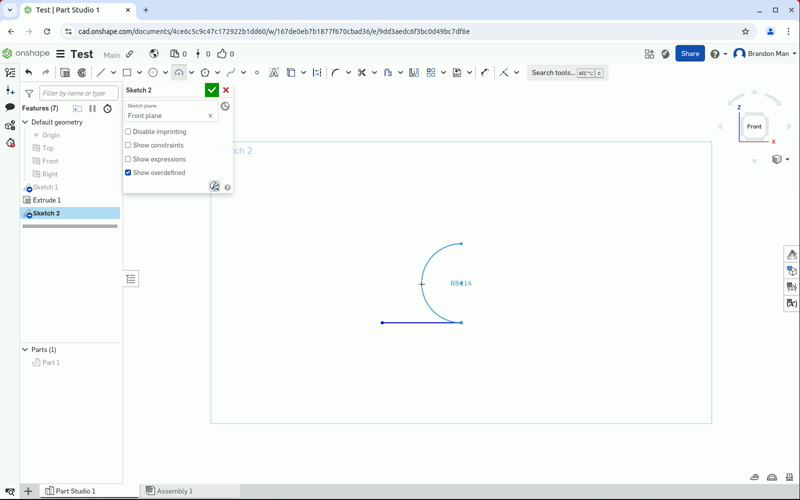
key(esc)
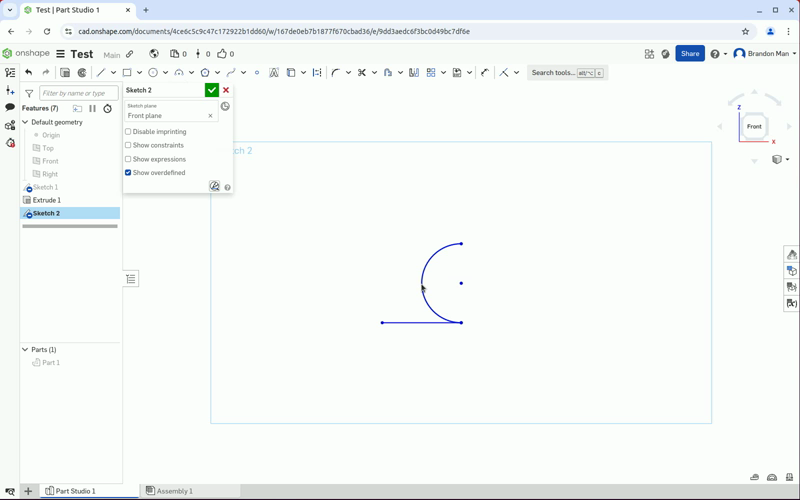
key(l)
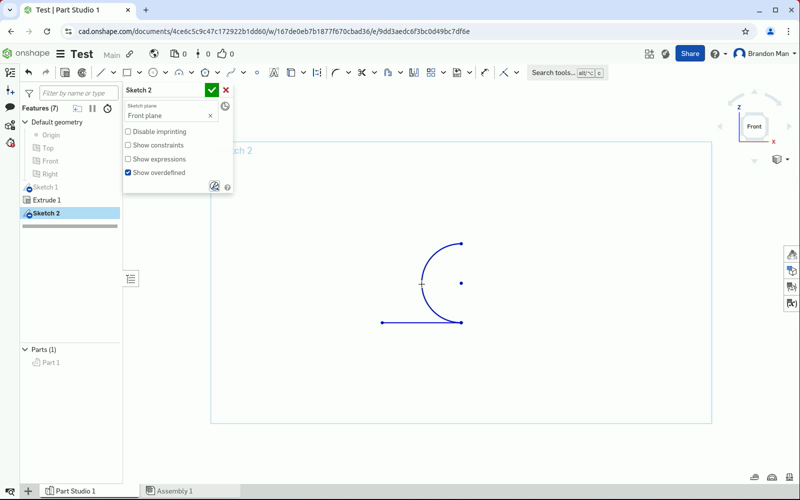
mouse_move(461, 243)
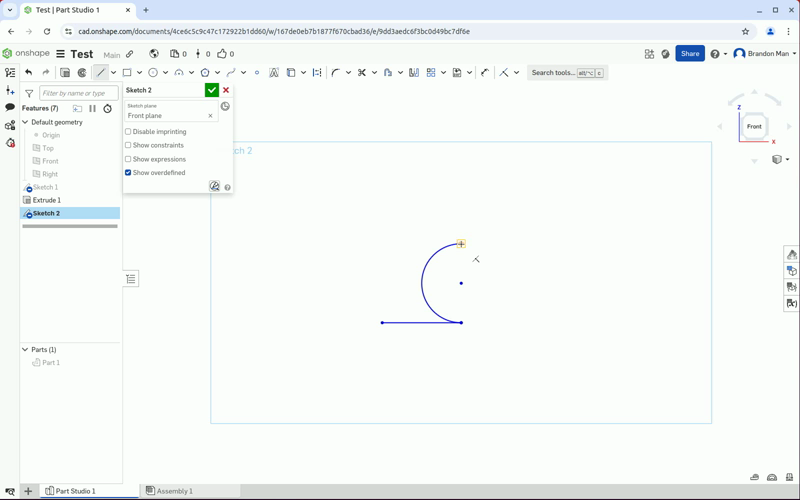
click(461, 243)
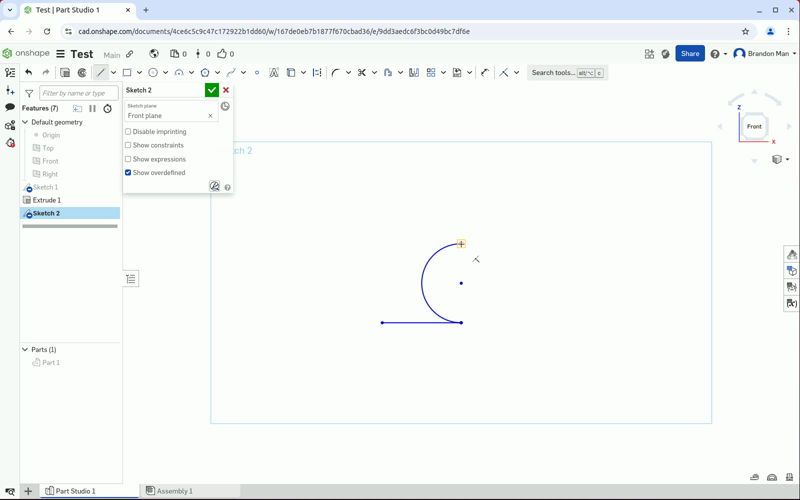
key_down(shift)
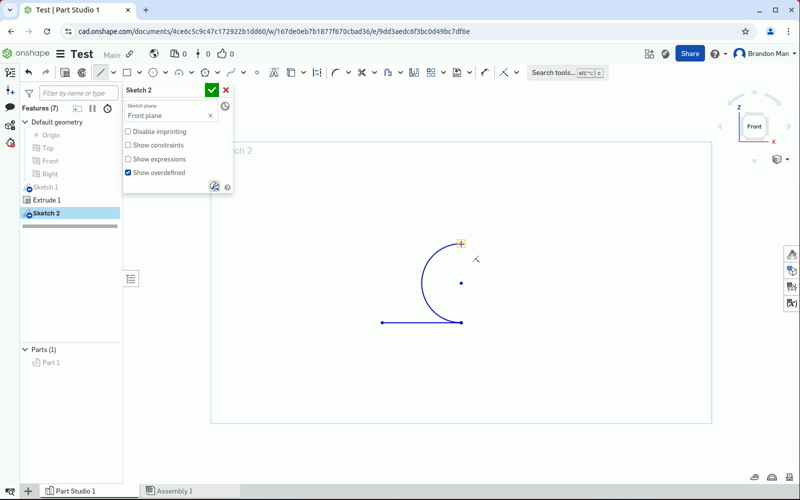
mouse_move(382, 243)
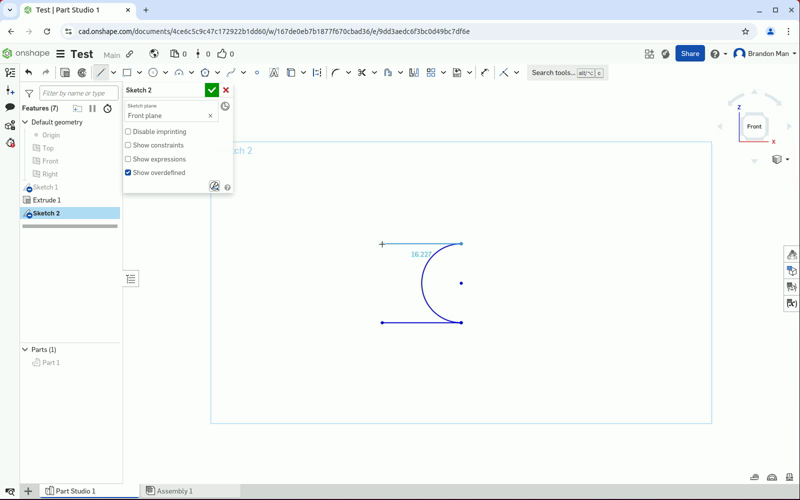
click(382, 243)
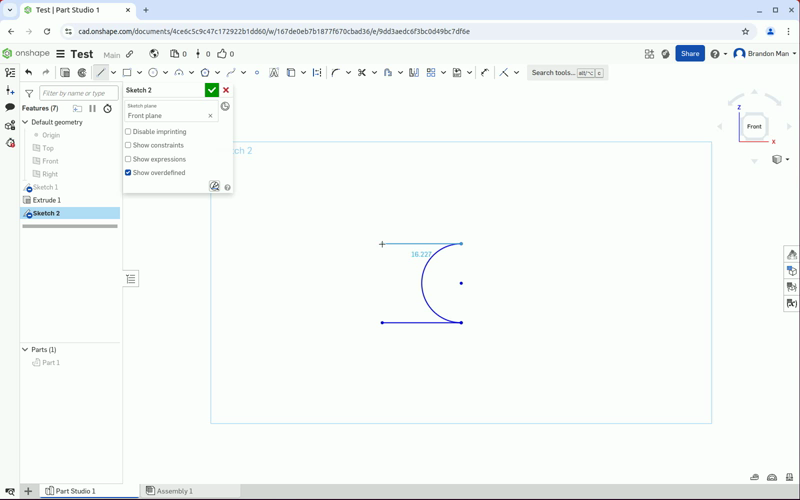
key_up(shift)
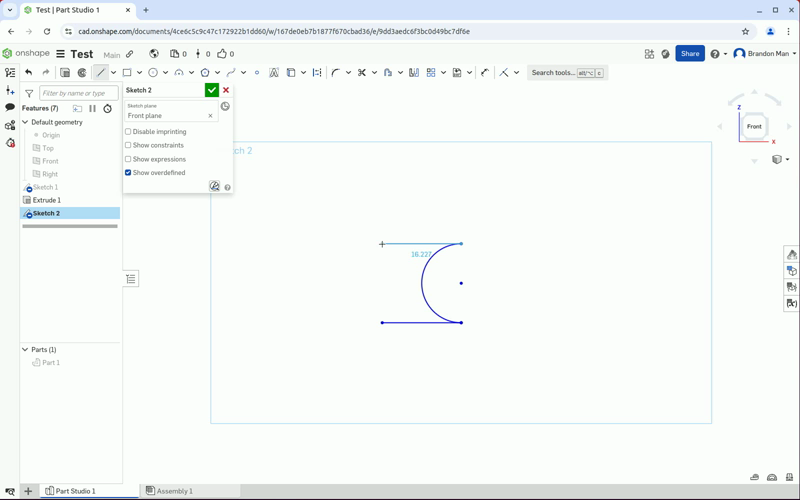
key_down(shift)
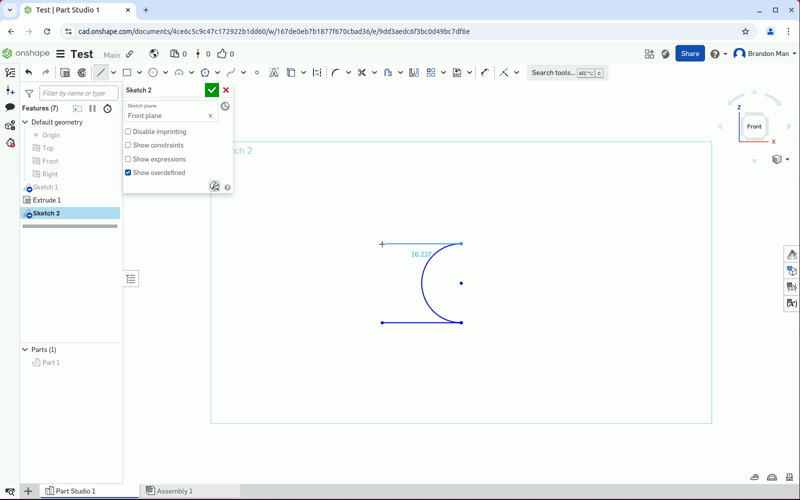
mouse_move(382, 322)
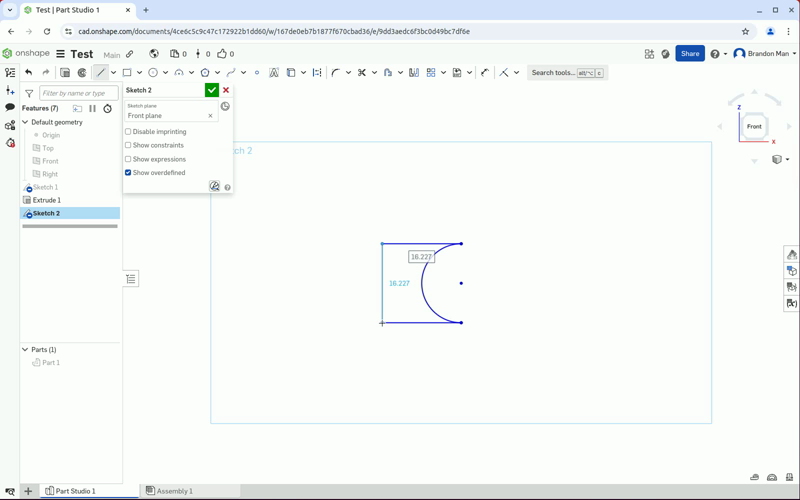
key_up(shift)
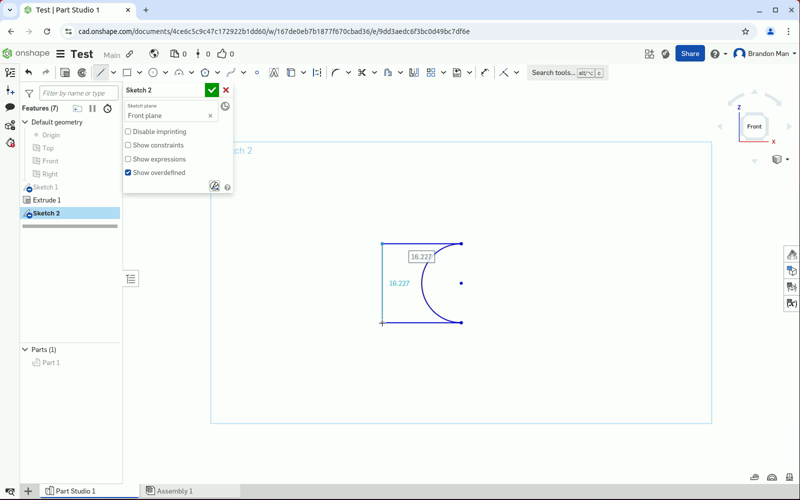
click(382, 322)
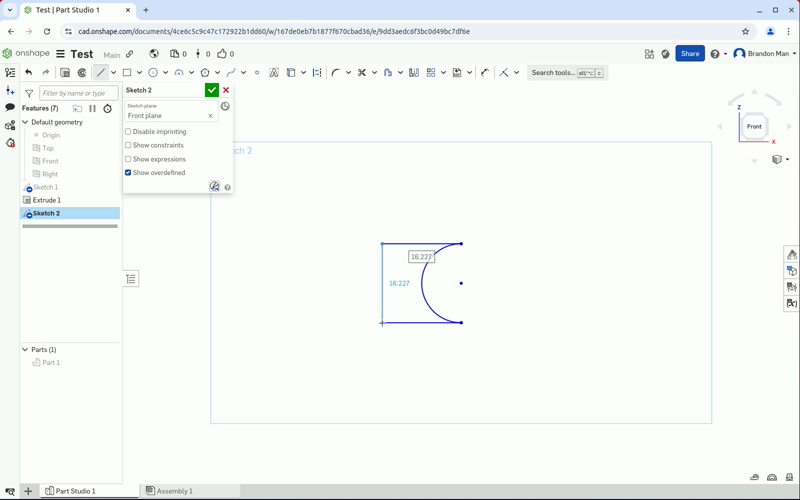
key(esc)
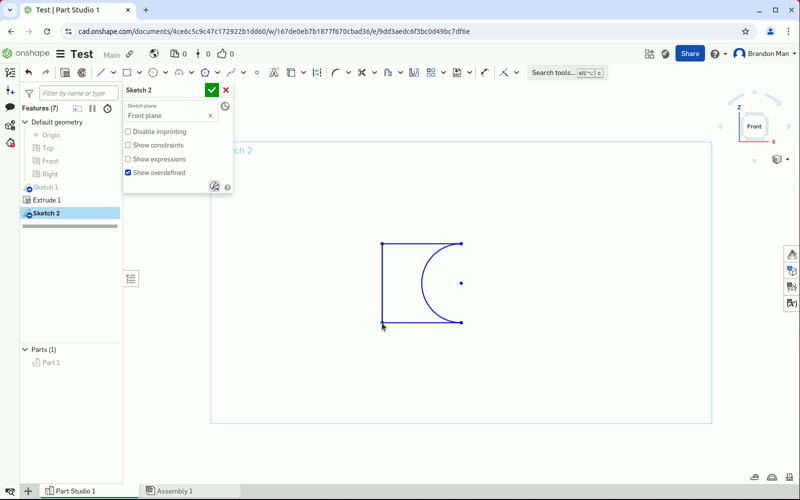
mouse_move(428, 302)
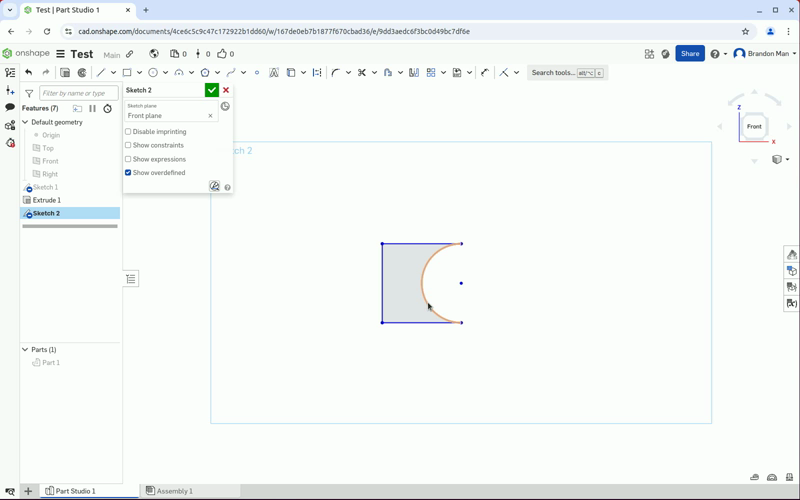
scroll(6)
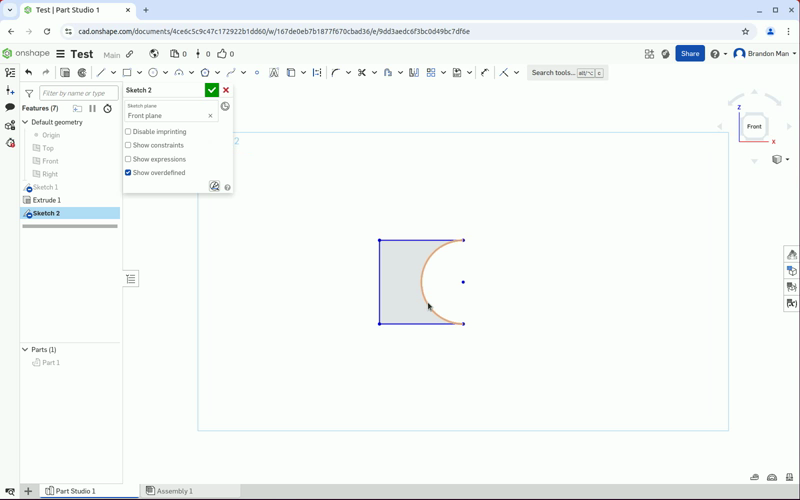
scroll(6)
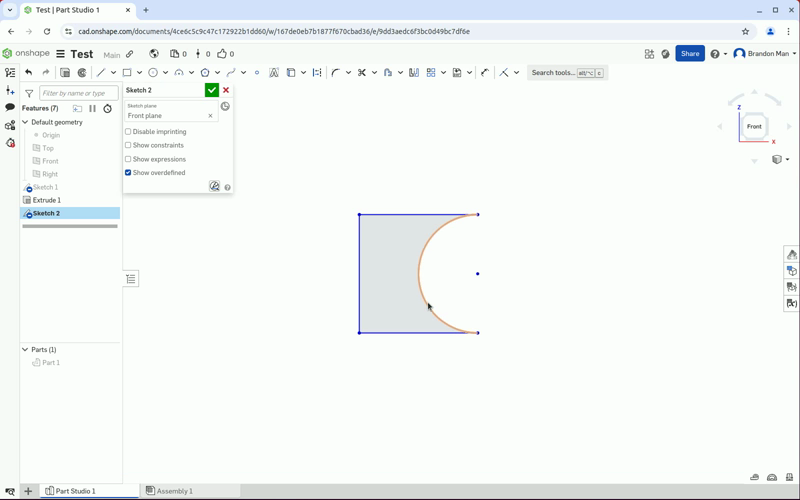
scroll(6)
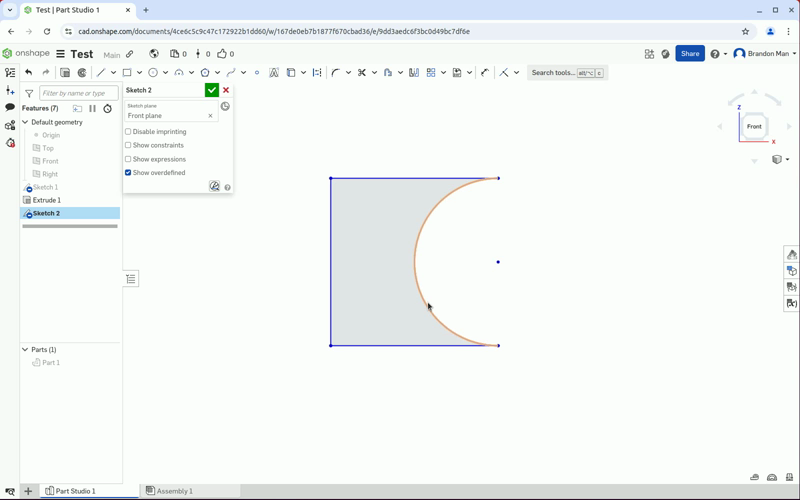
scroll(6)
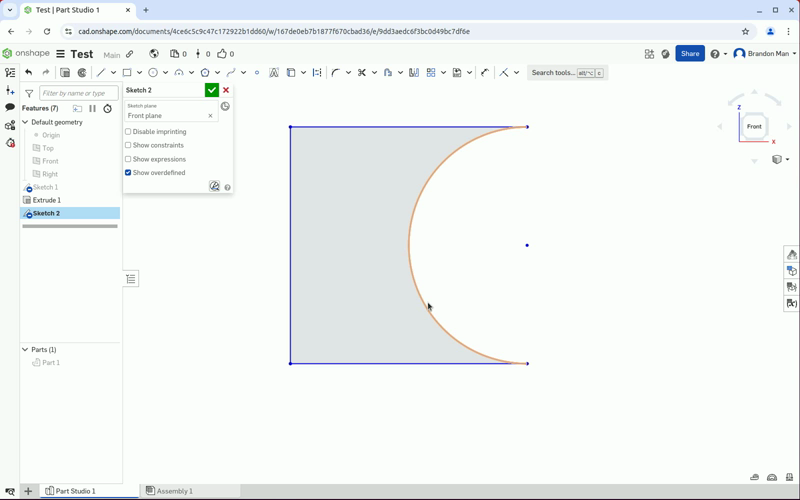
scroll(6)
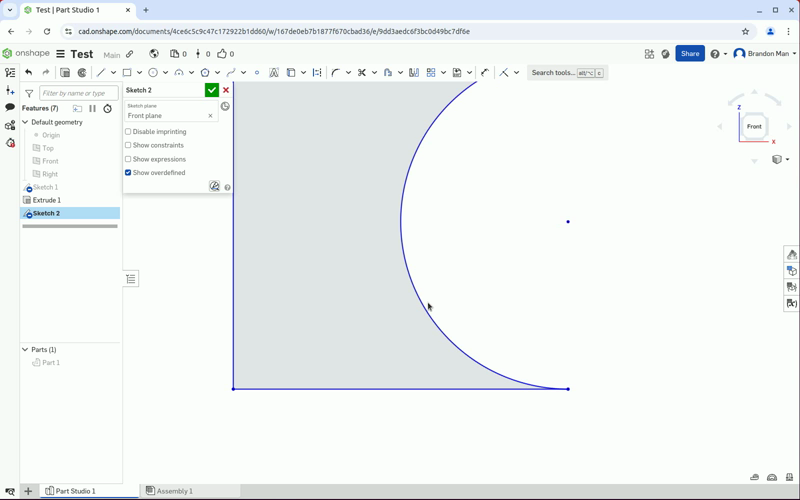
scroll(6)
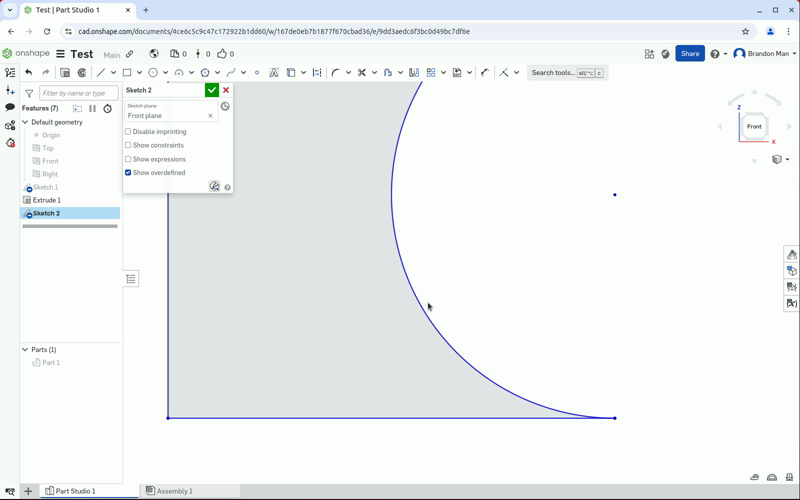
scroll(6)
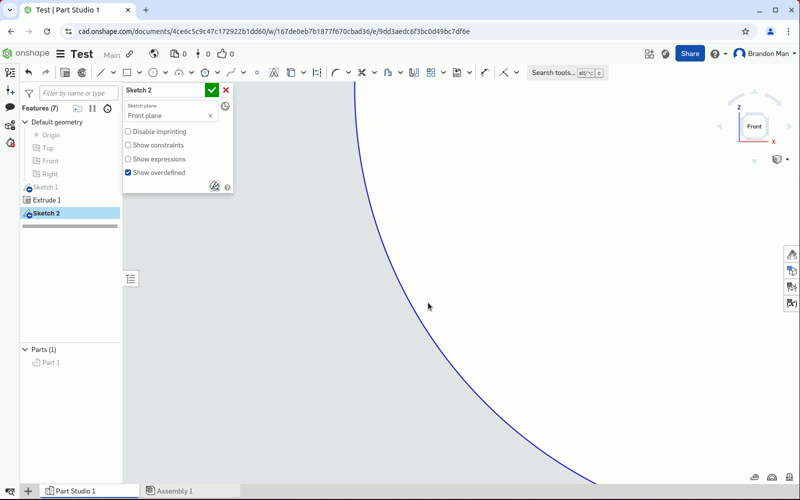
click(428, 302)
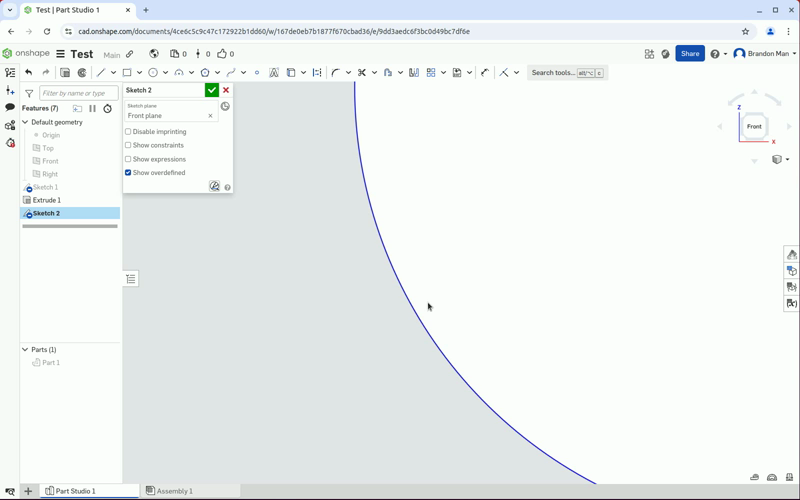
scroll(-6)
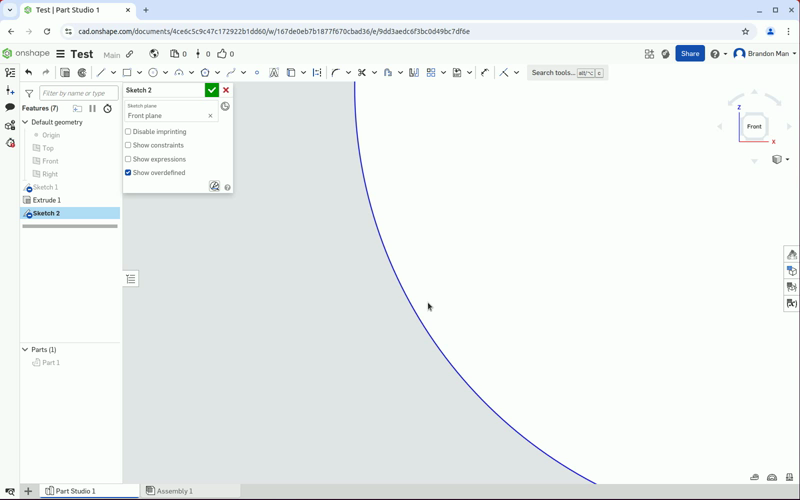
scroll(-6)
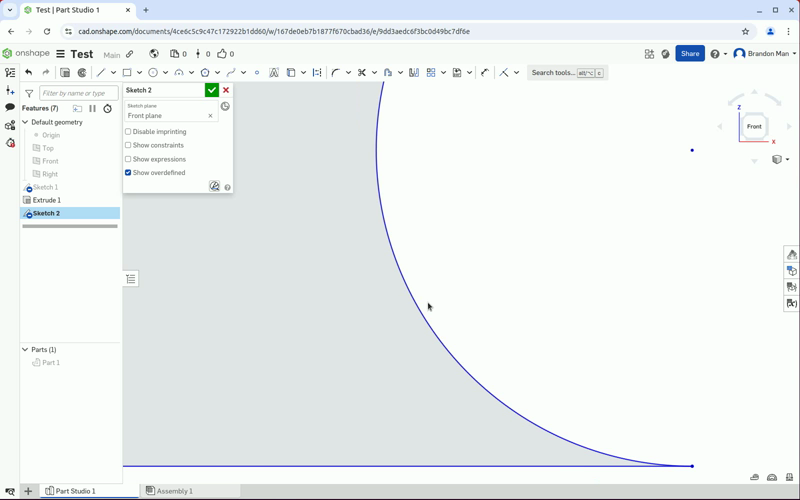
scroll(-6)
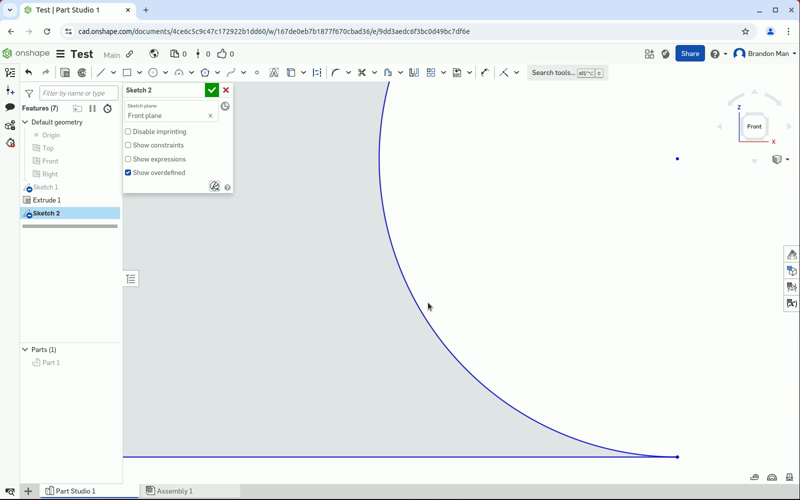
scroll(-6)
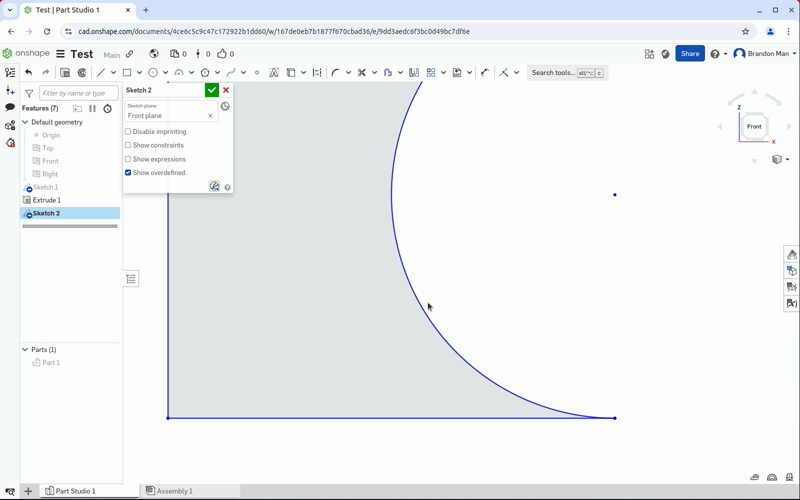
scroll(-6)
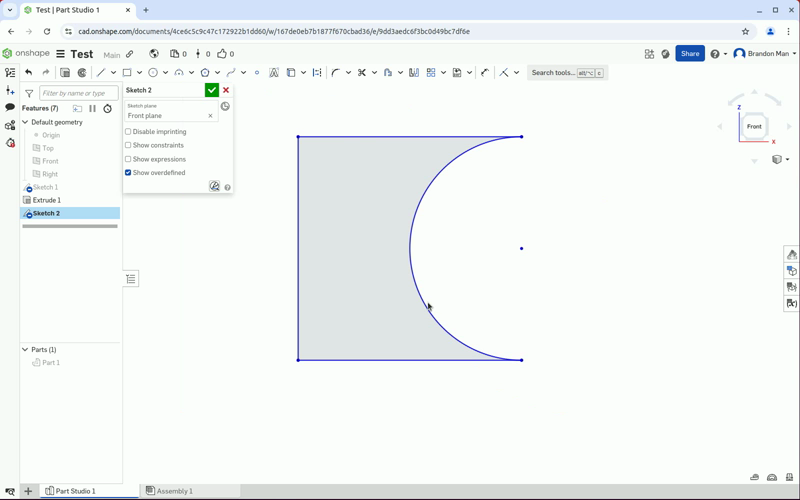
scroll(-6)
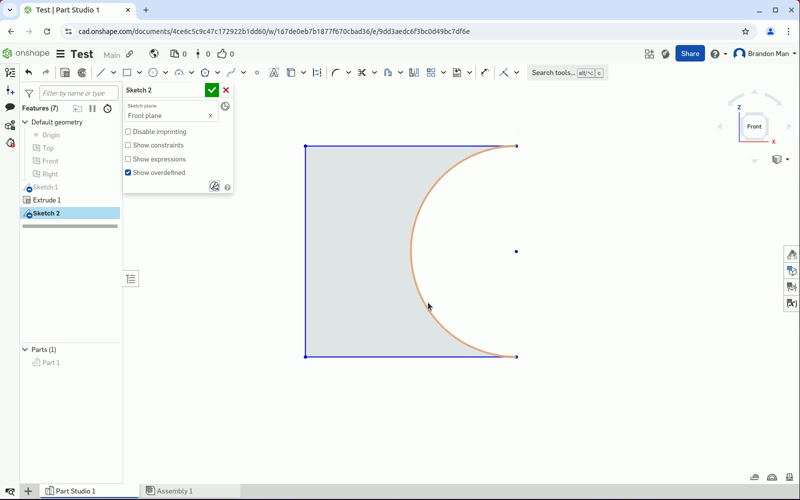
scroll(-6)
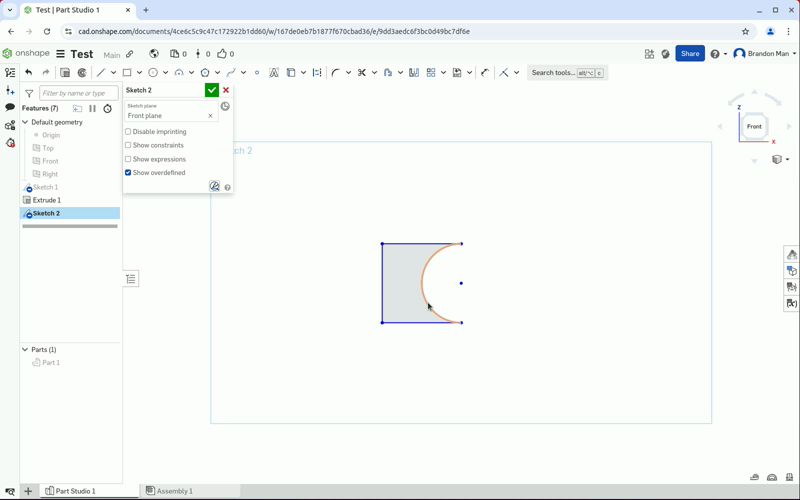
mouse_move(73, 352)
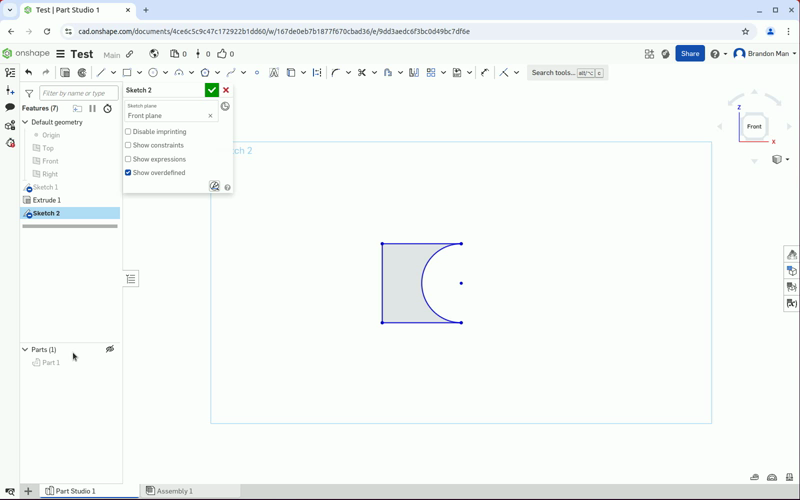
key(shift+y)
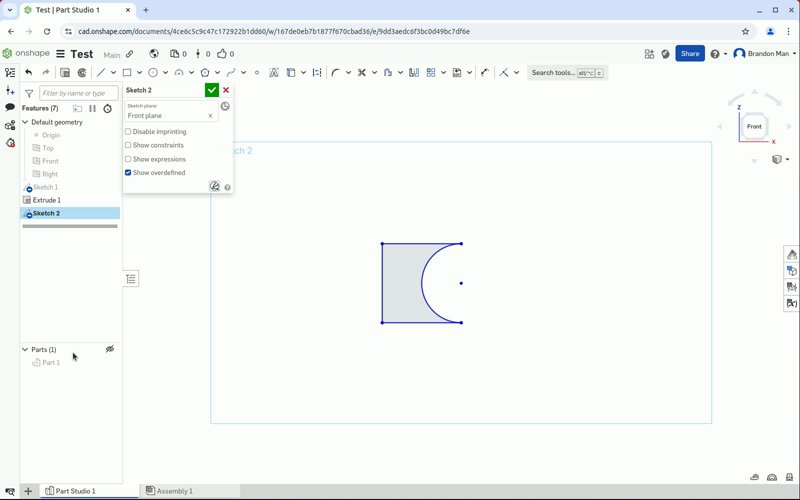
key(shift+e)
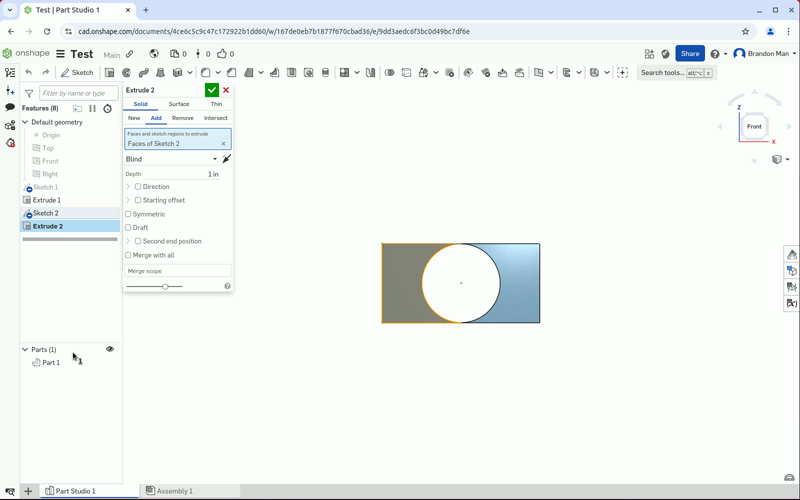
mouse_move(143, 106)
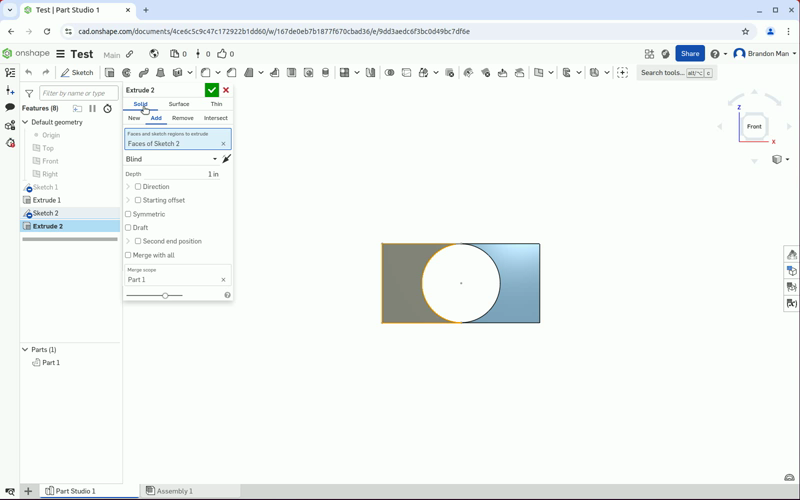
click(143, 106)
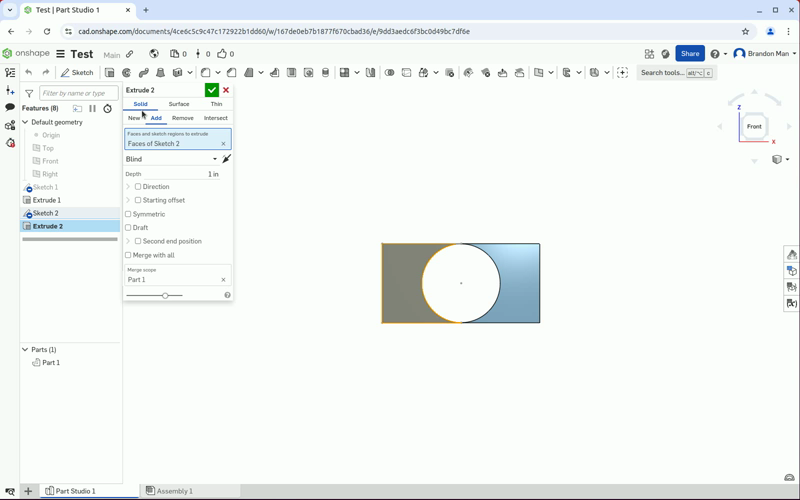
mouse_move(137, 120)
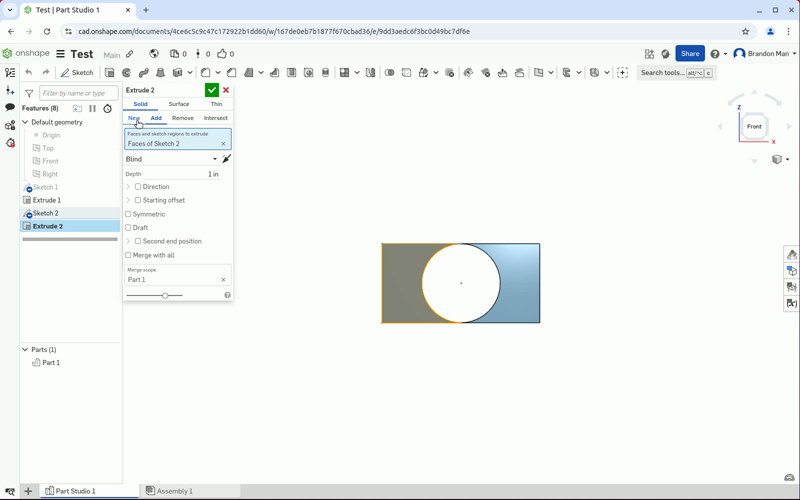
click(137, 120)
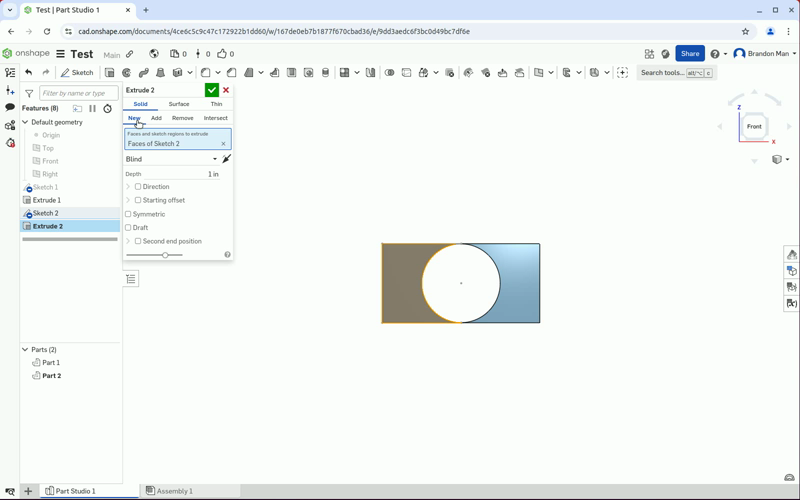
key(tab, 4)
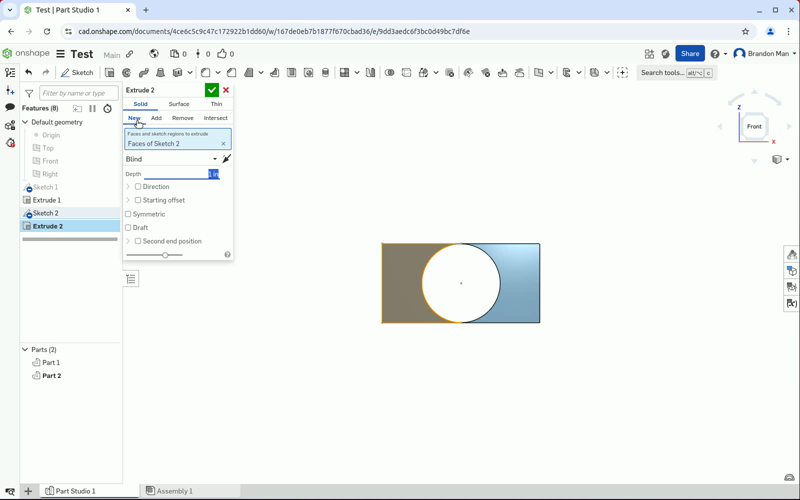
text(-1.926)
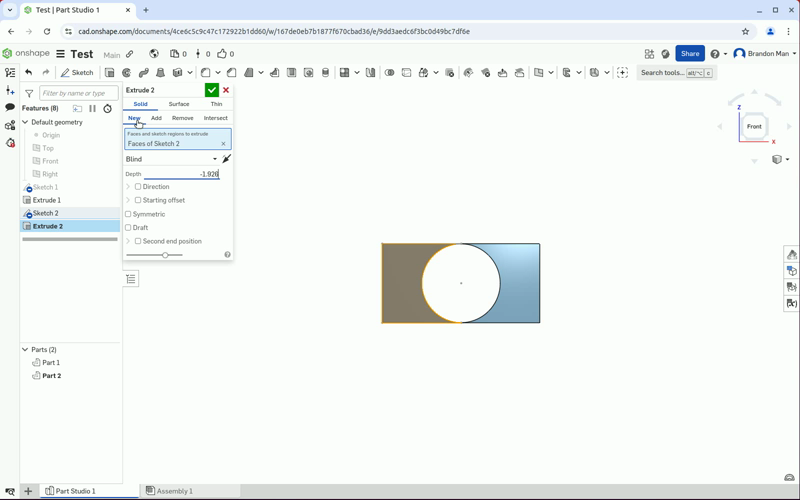
key(enter)
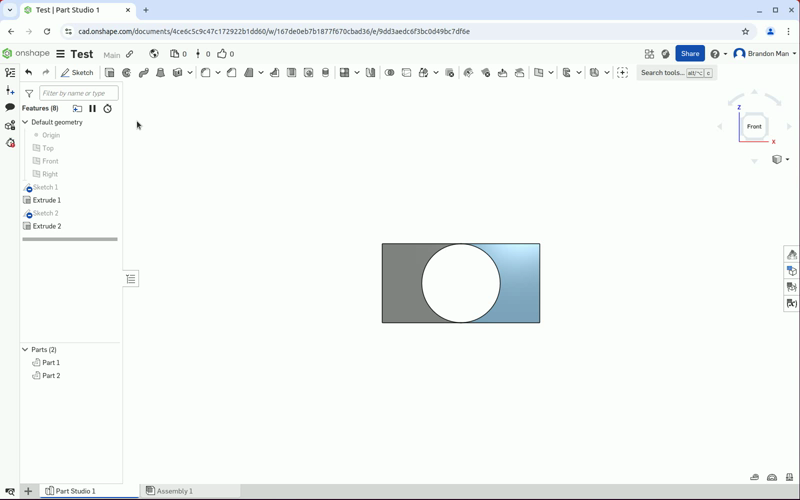
key(shift+h)
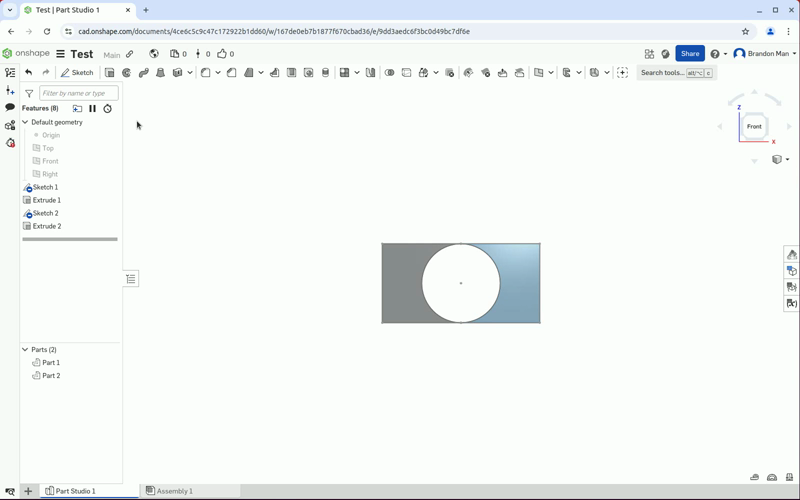
key(shift+h)
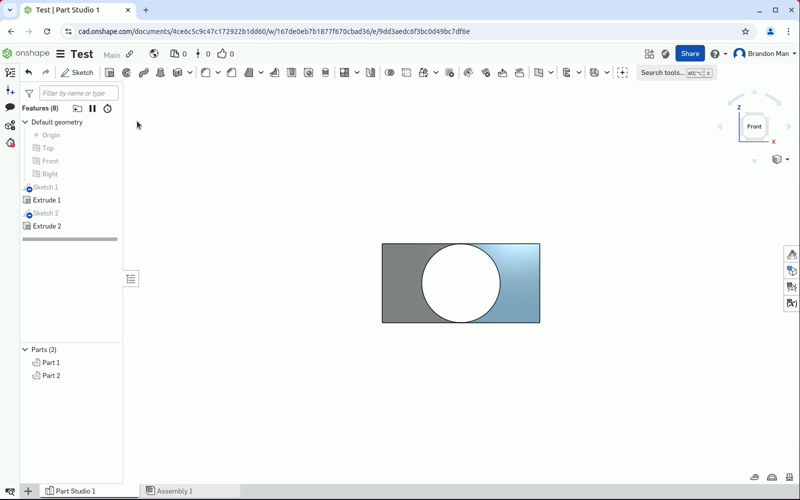
mouse_move(73, 189)
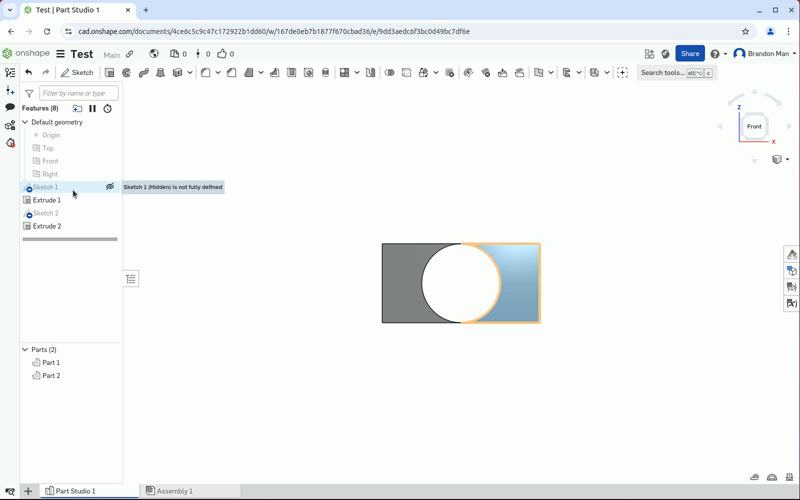
click(73, 189)
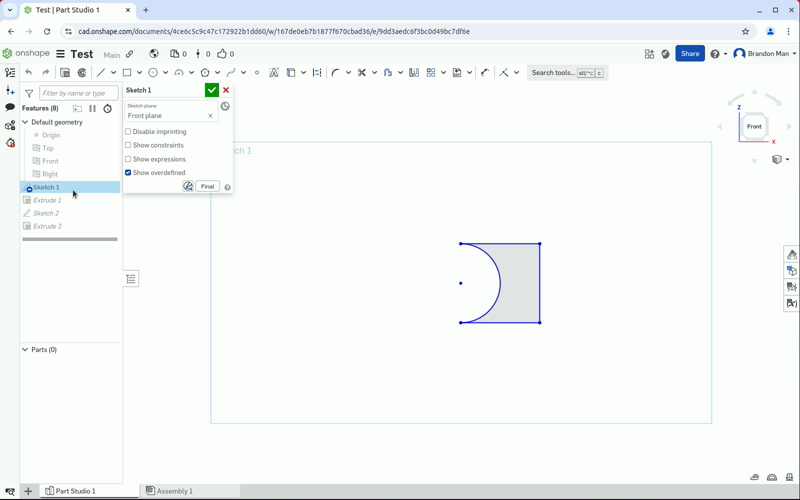
mouse_move(229, 92)
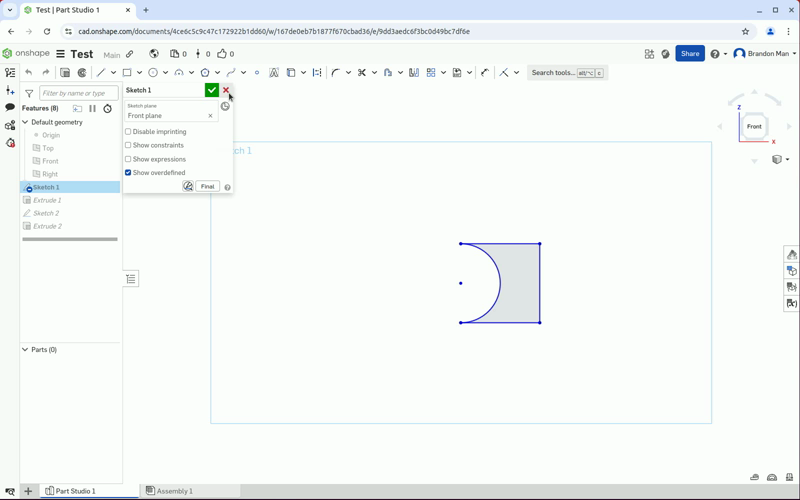
click(229, 92)
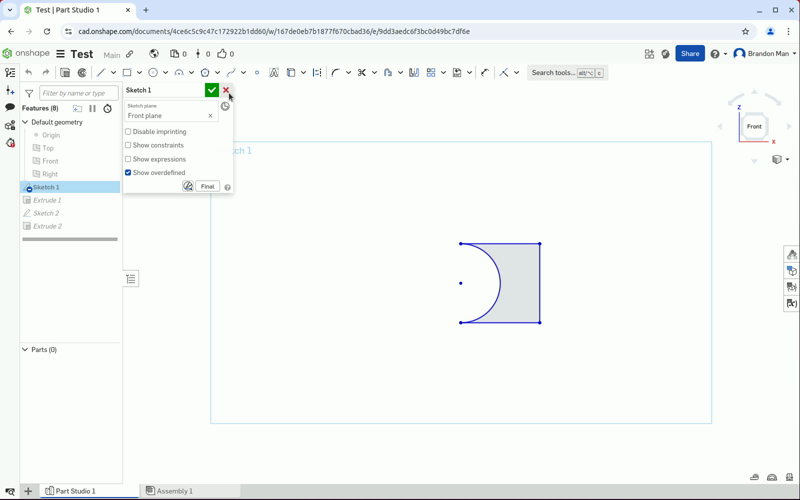
key(shift+s)
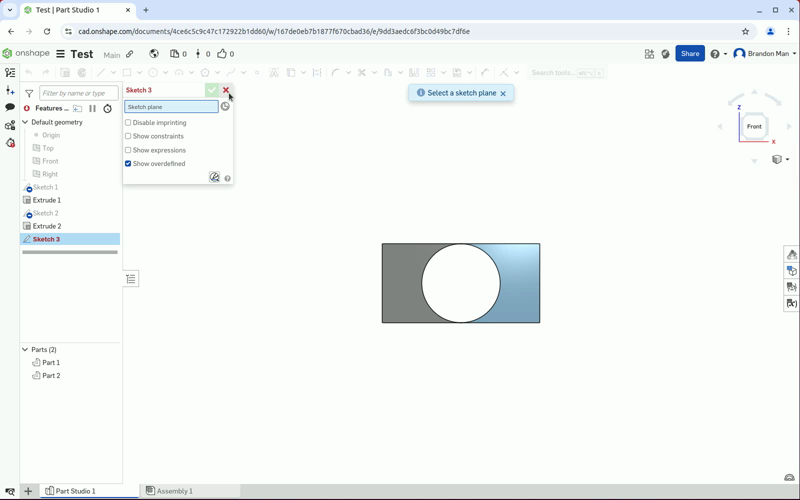
mouse_move(73, 163)
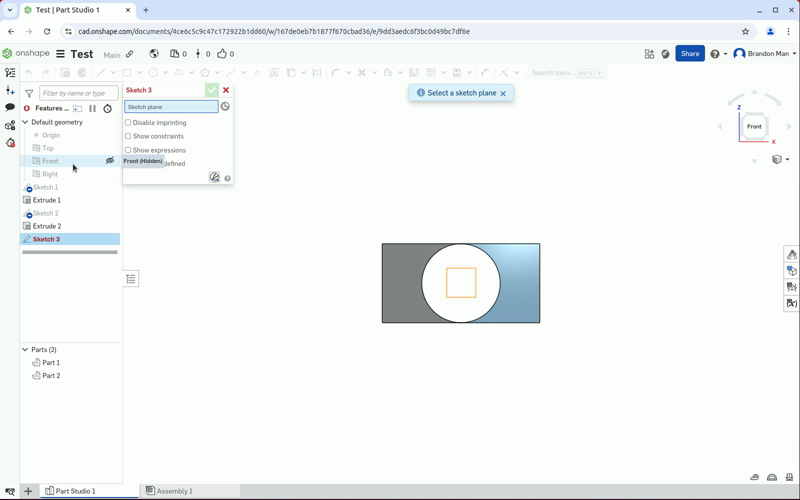
click(73, 163)
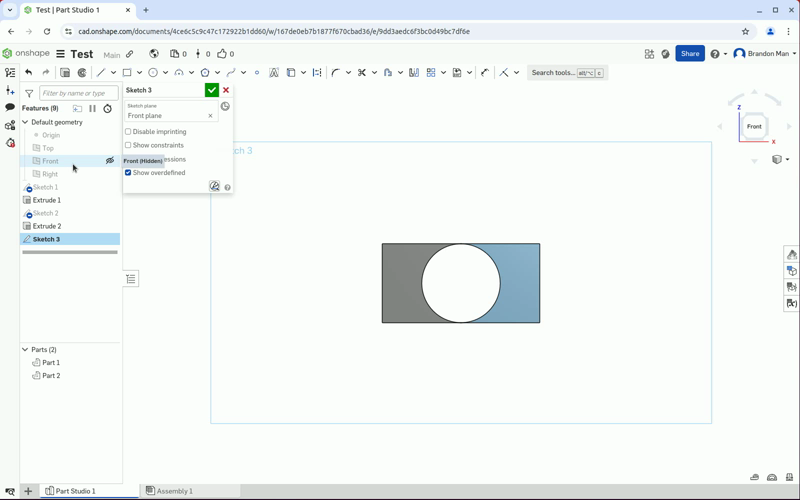
mouse_move(73, 352)
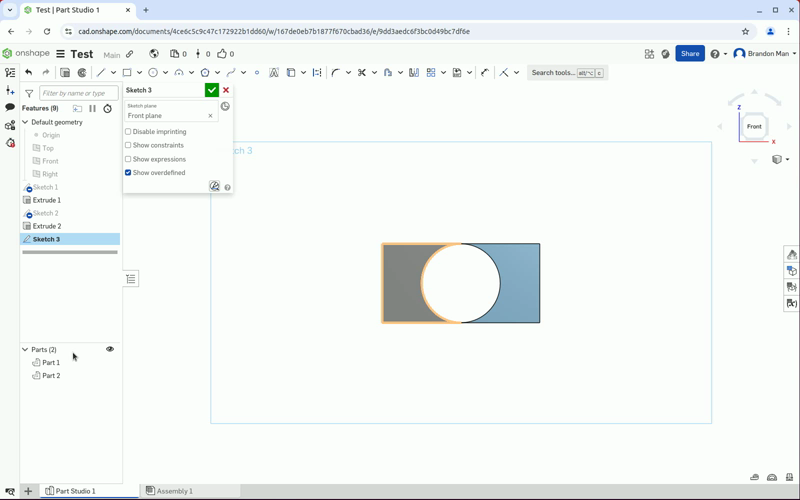
key(y)
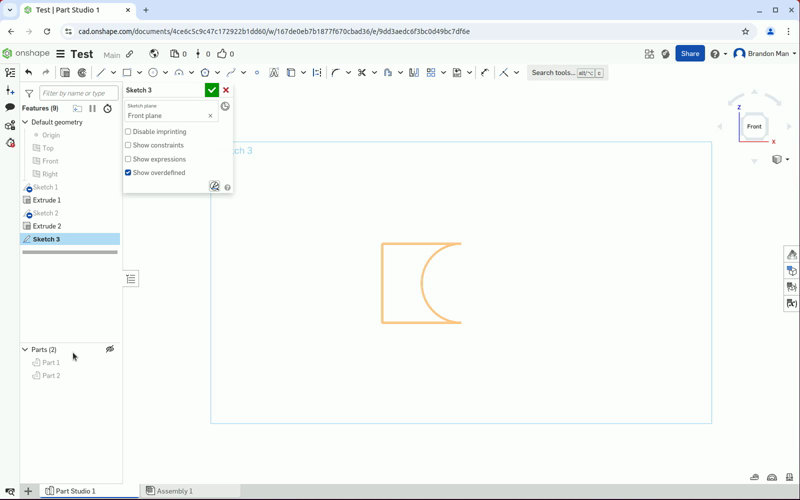
key(c)
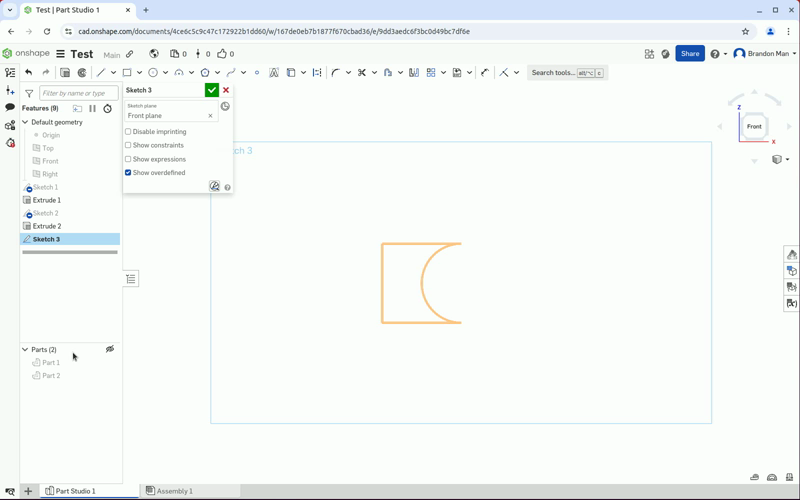
key_down(shift)
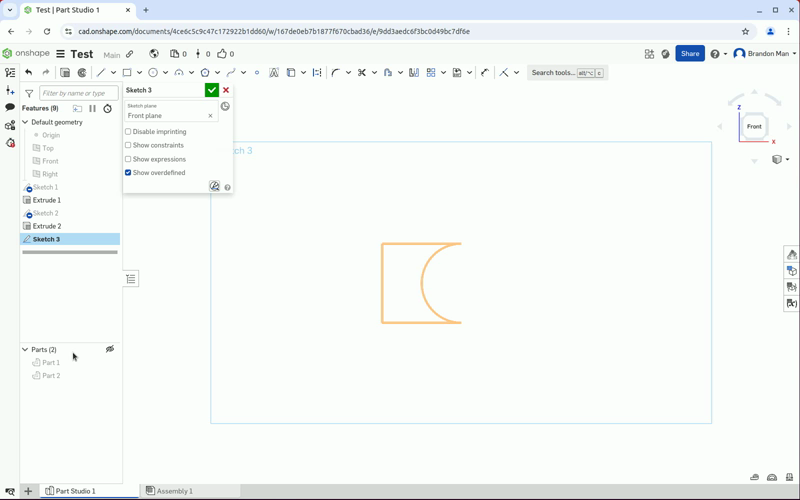
mouse_move(460, 282)
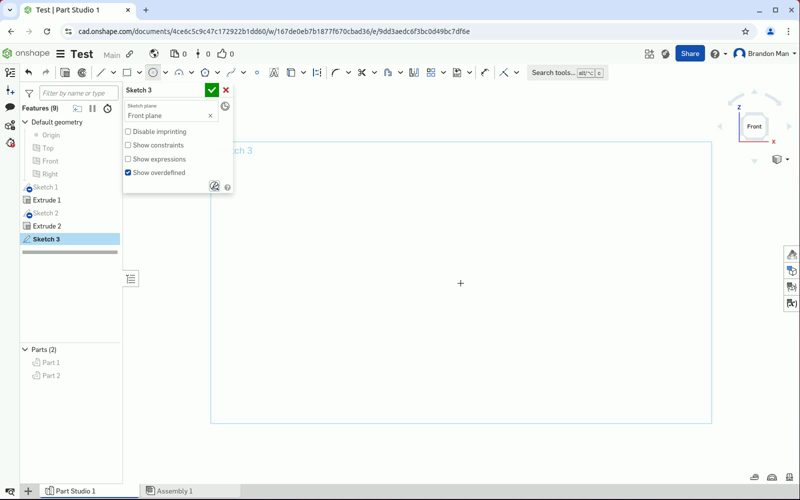
click(460, 282)
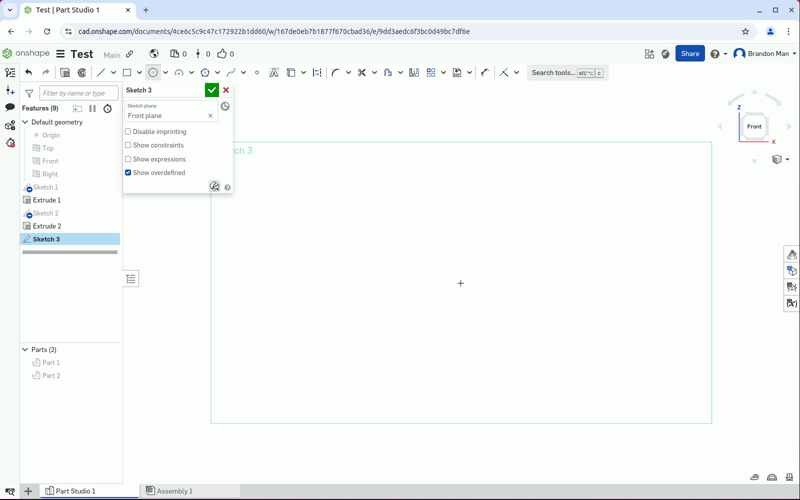
key_up(shift)
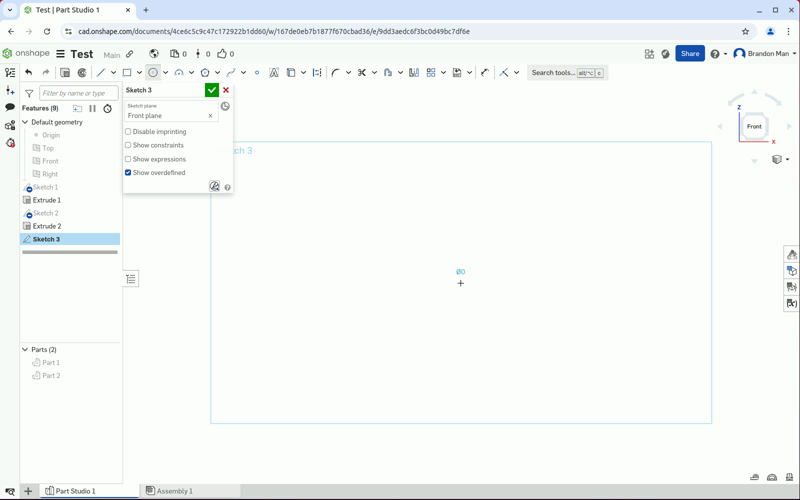
mouse_move(500, 282)
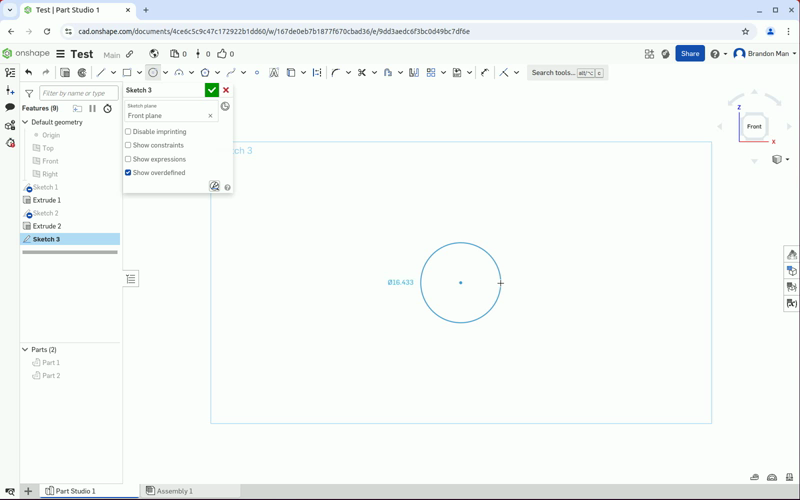
click(500, 282)
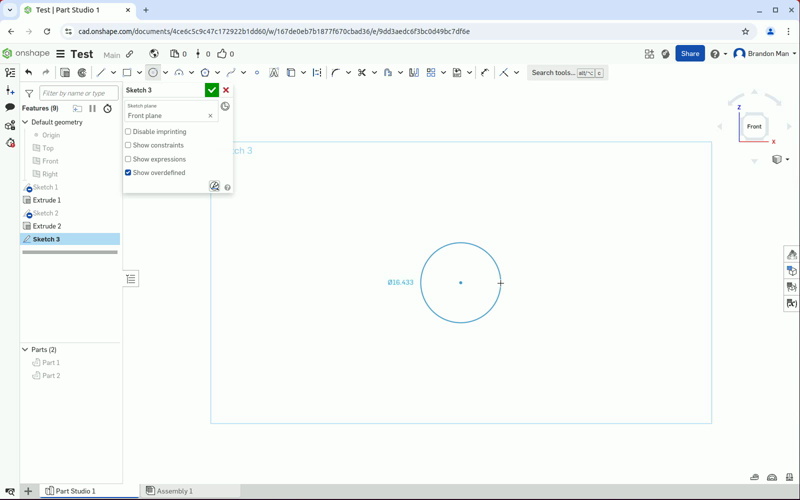
key(esc)
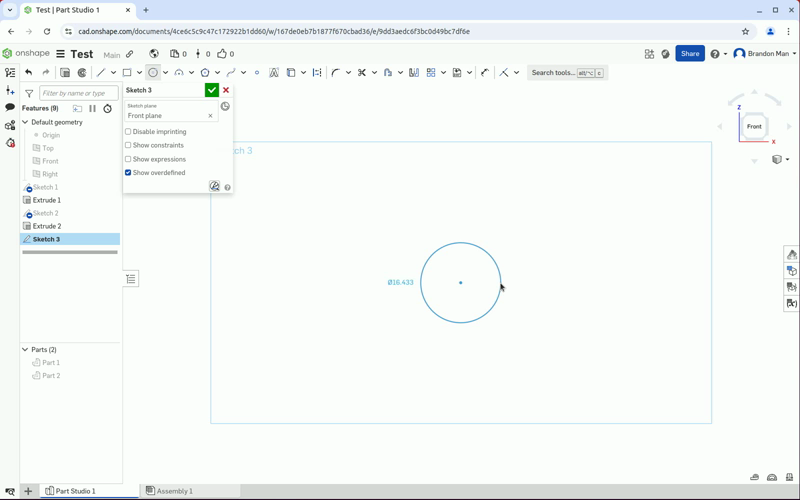
key(c)
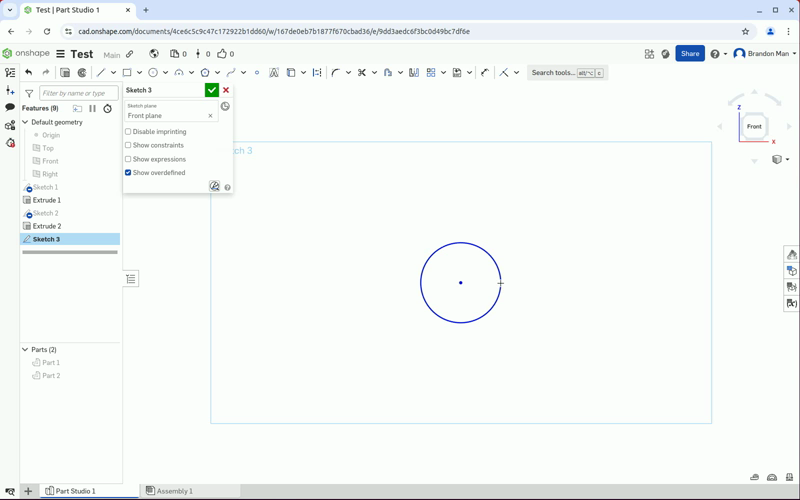
key_down(shift)
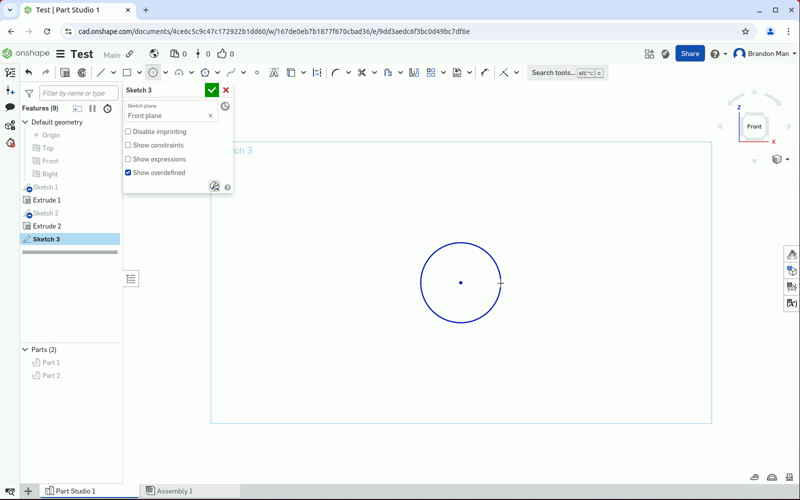
mouse_move(460, 282)
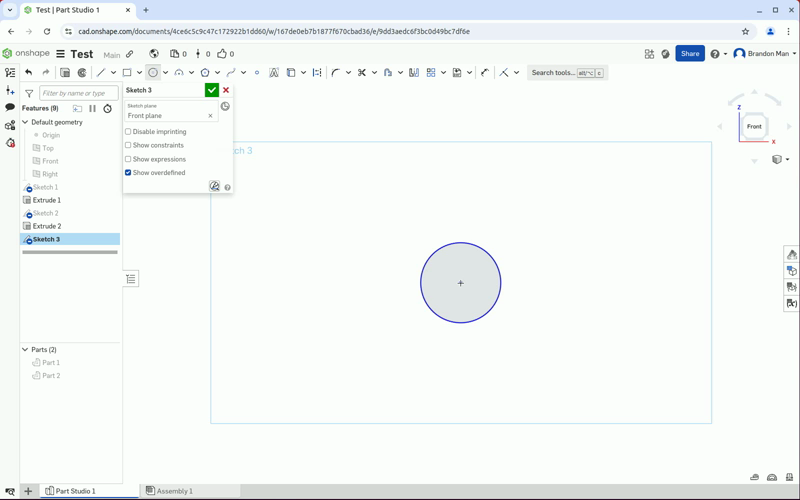
click(460, 282)
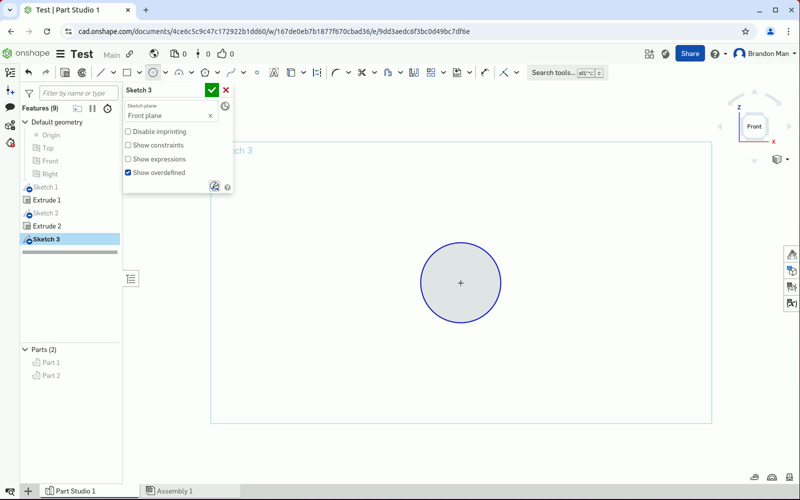
key_up(shift)
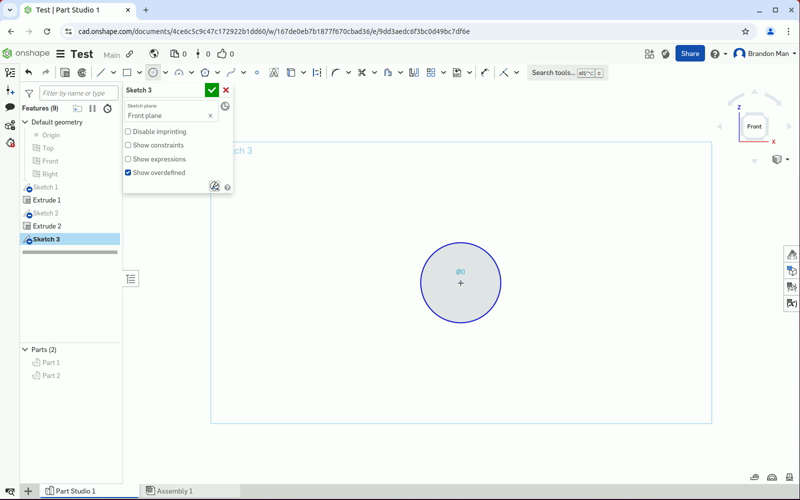
mouse_move(485, 282)
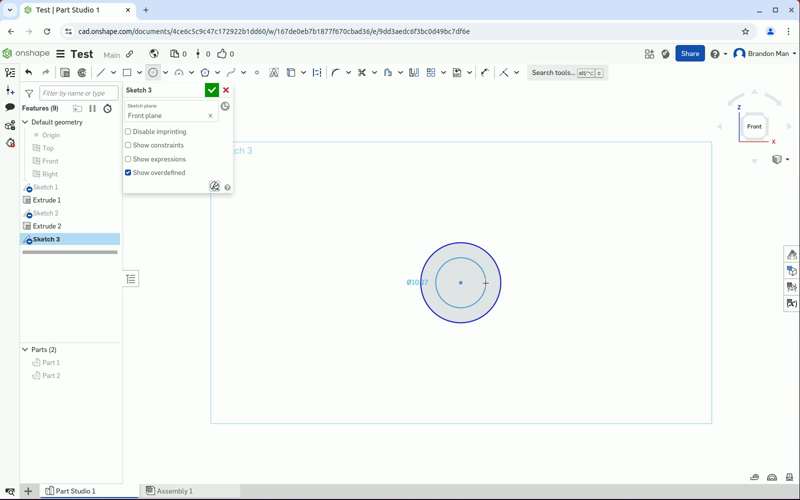
click(485, 282)
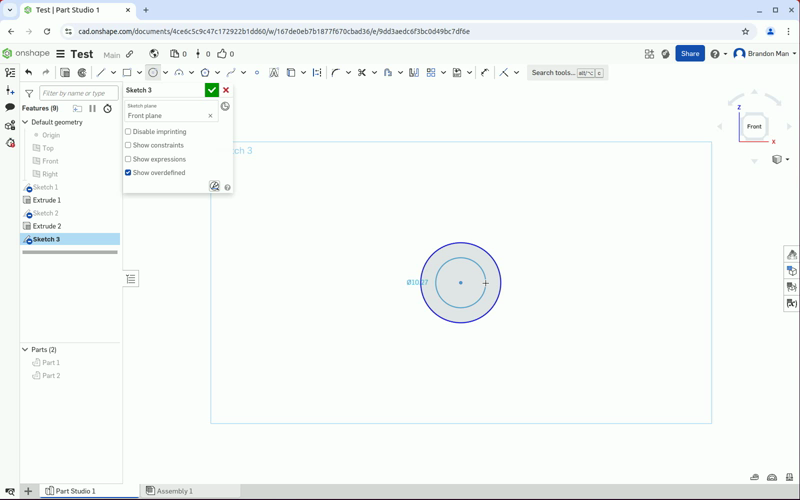
key(esc)
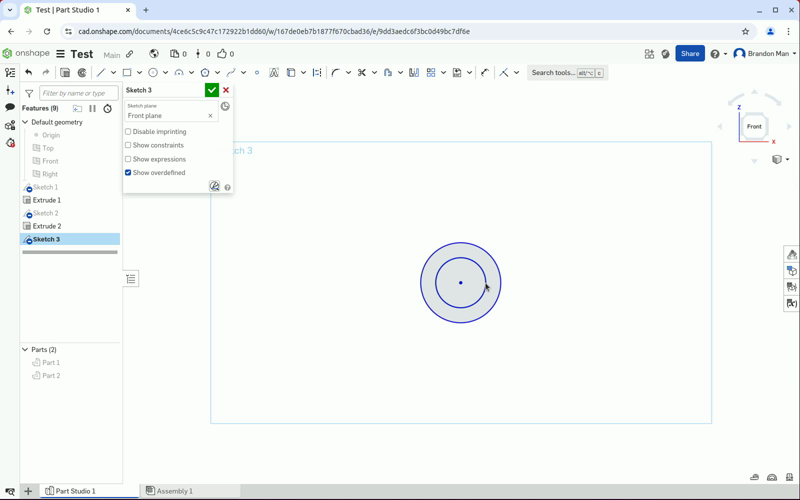
mouse_move(487, 265)
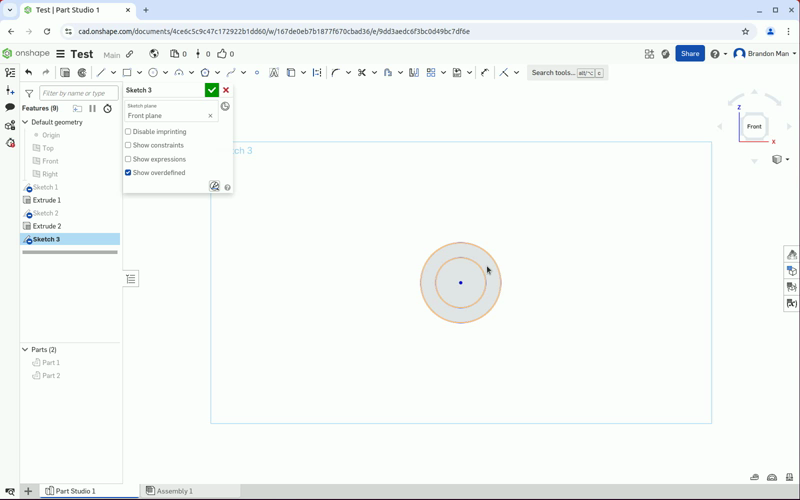
click(487, 265)
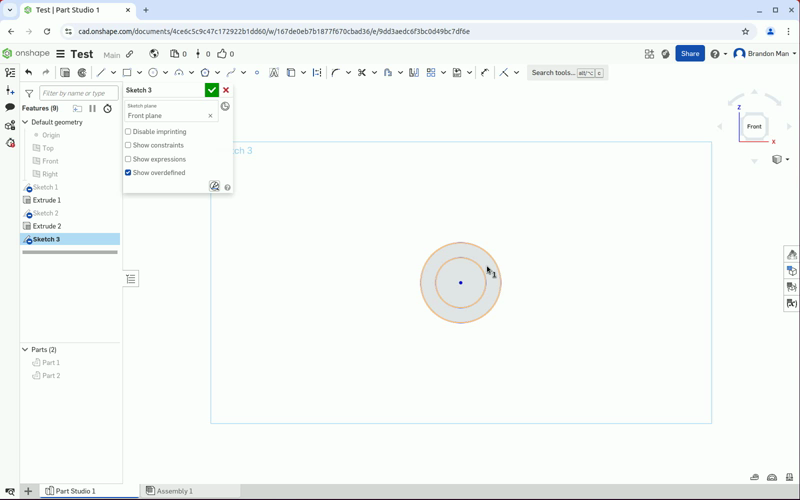
mouse_move(73, 352)
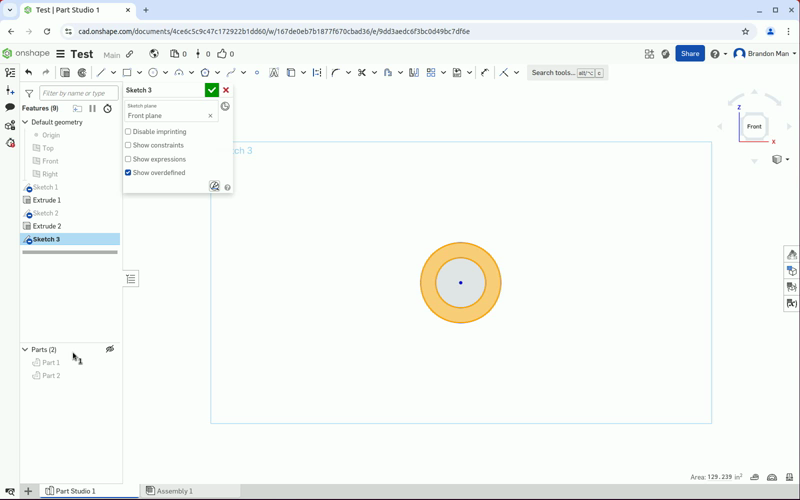
key(shift+y)
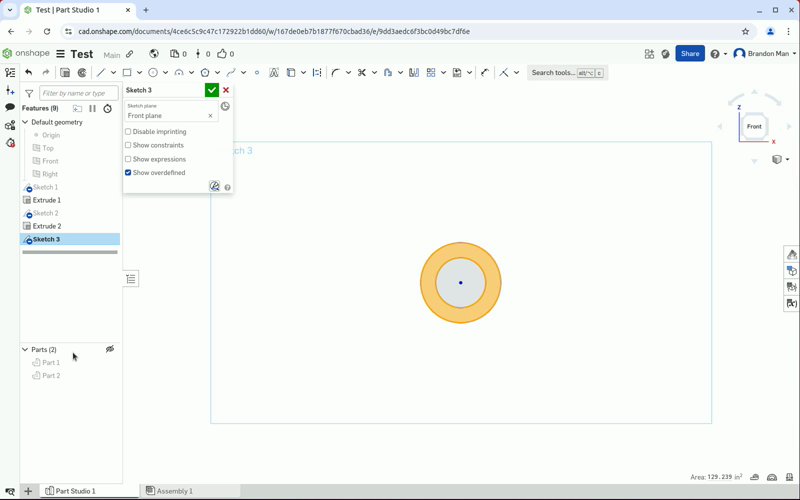
key(shift+e)
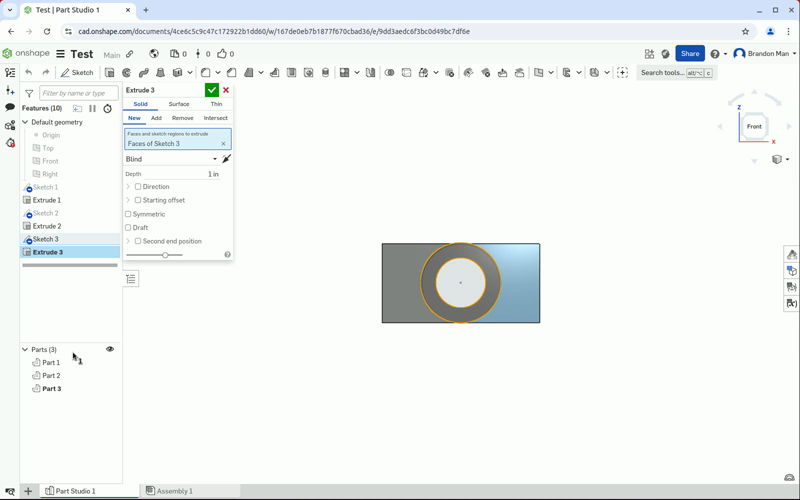
mouse_move(143, 106)
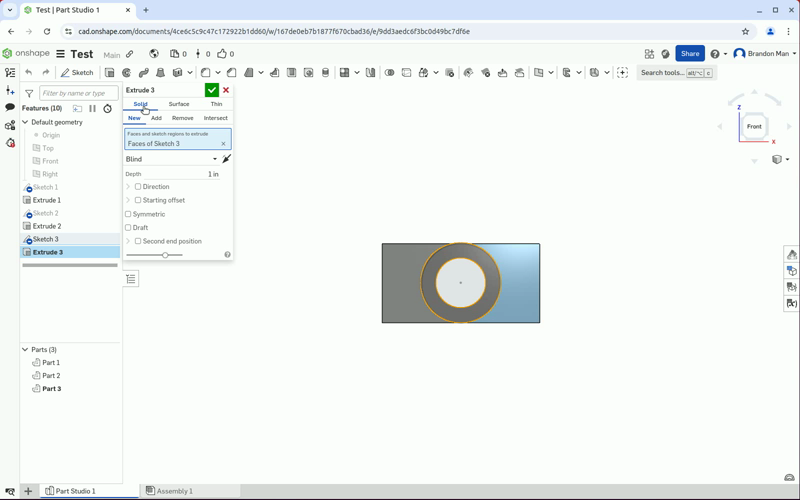
click(143, 106)
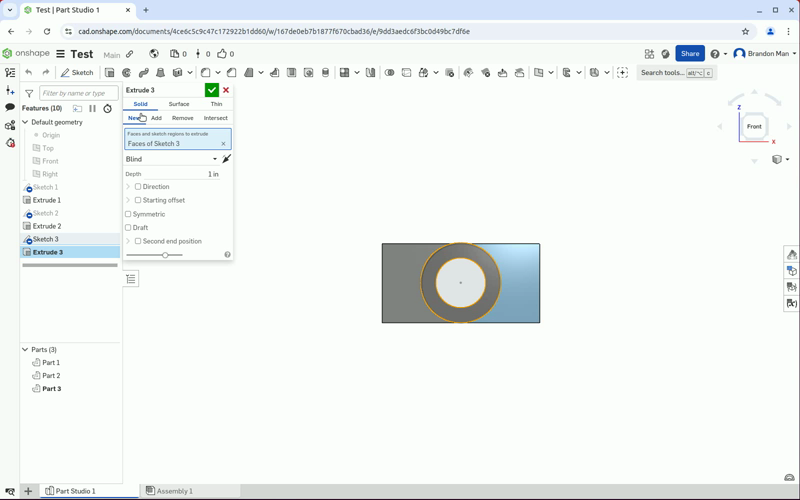
mouse_move(137, 120)
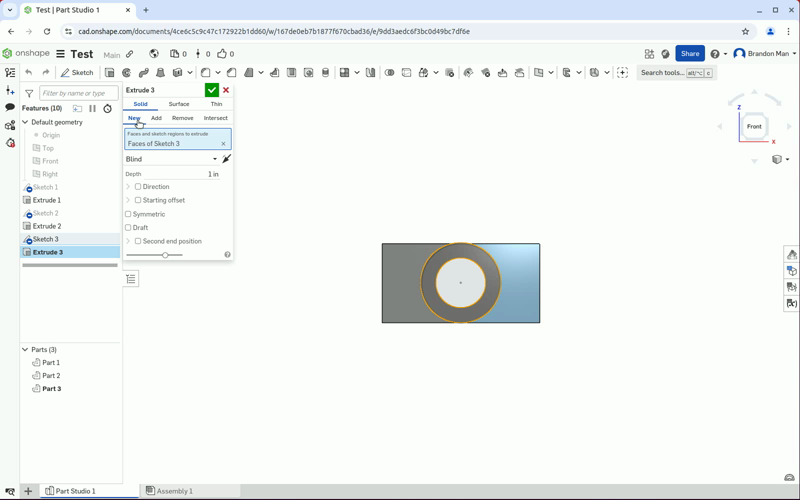
click(137, 120)
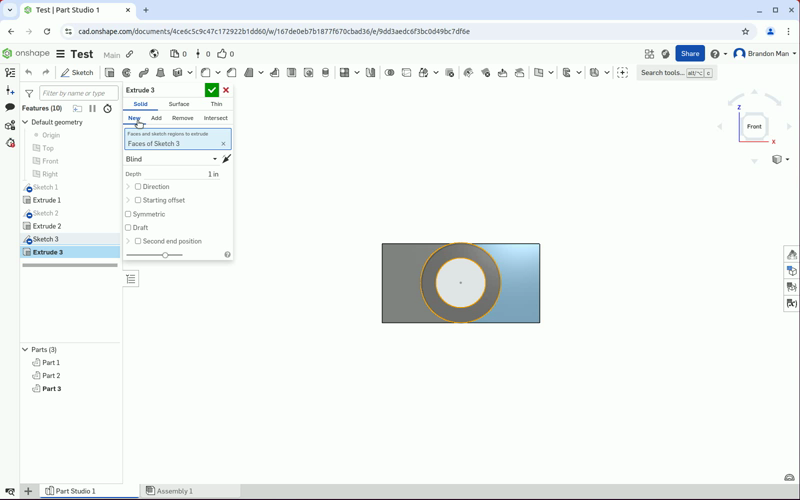
key(tab, 4)
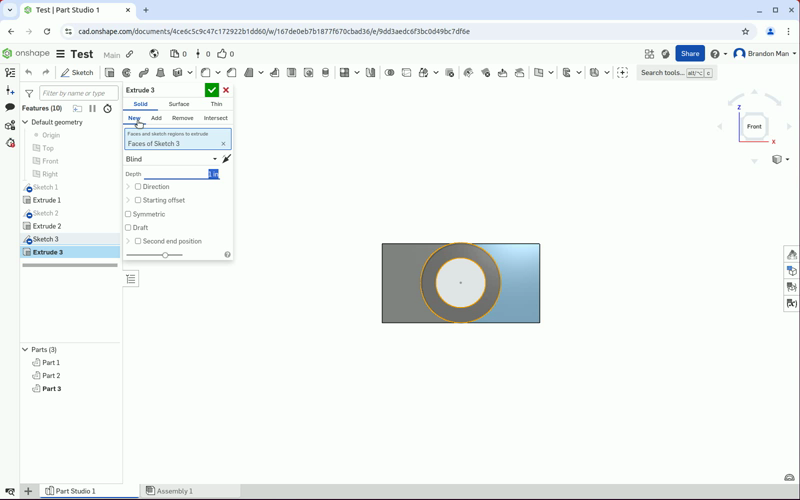
text(-1.926)
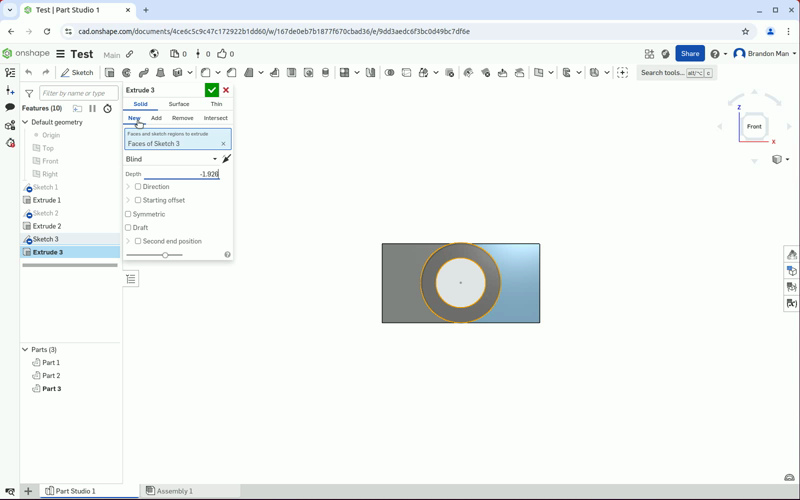
key(enter)
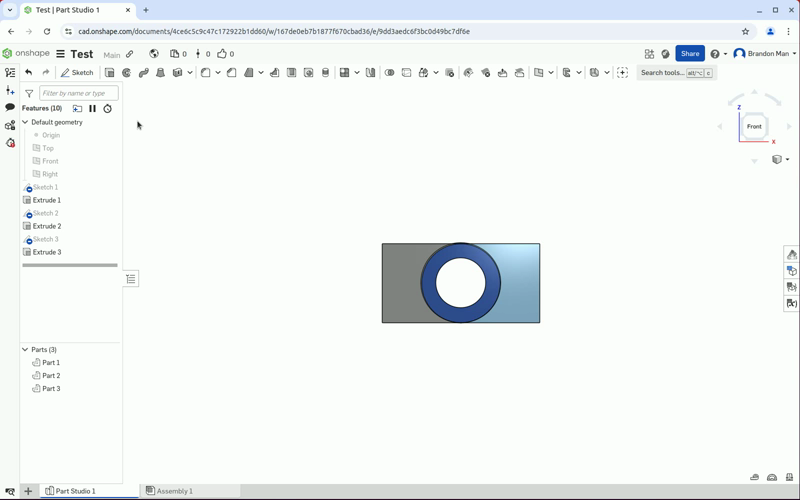
key(shift+h)
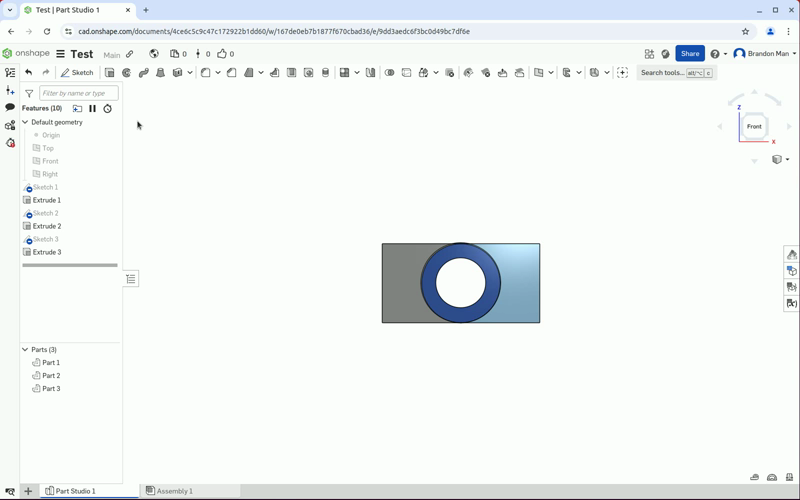
key(shift+h)
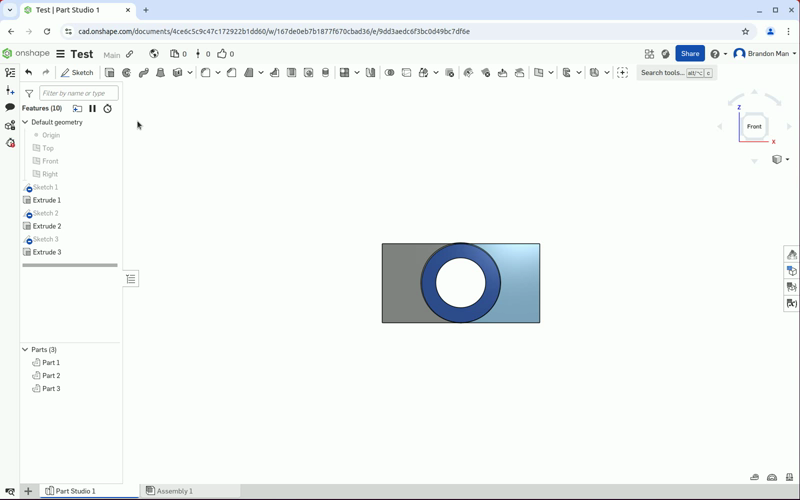
mouse_move(73, 189)
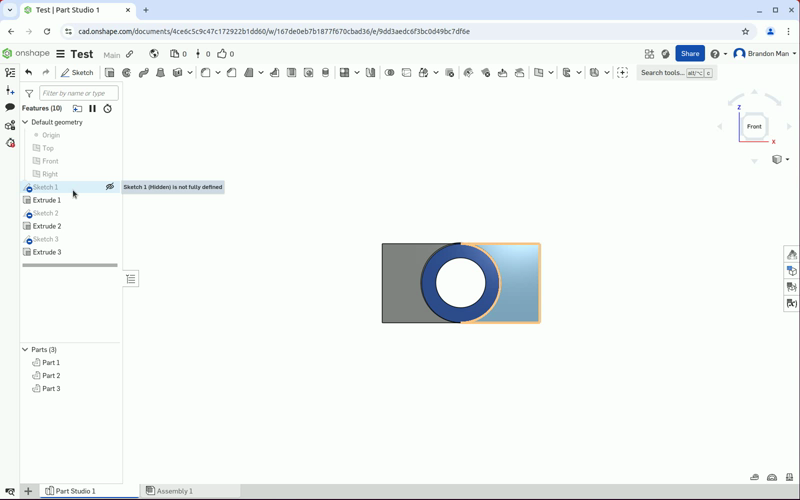
click(73, 189)
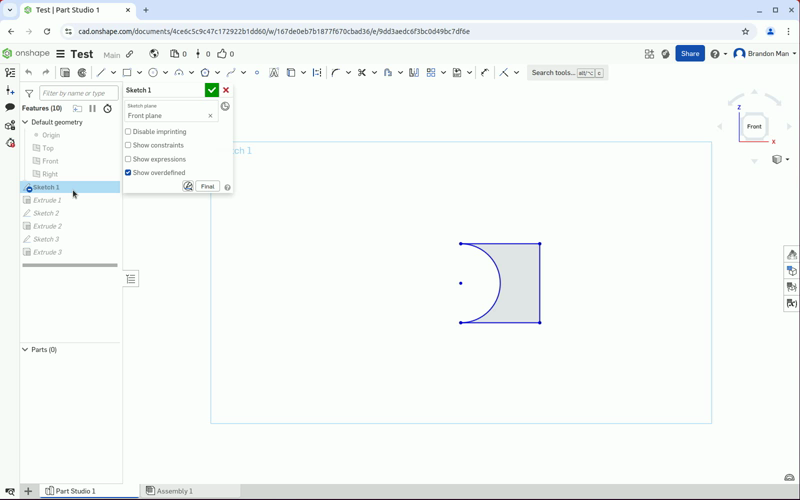
mouse_move(229, 92)
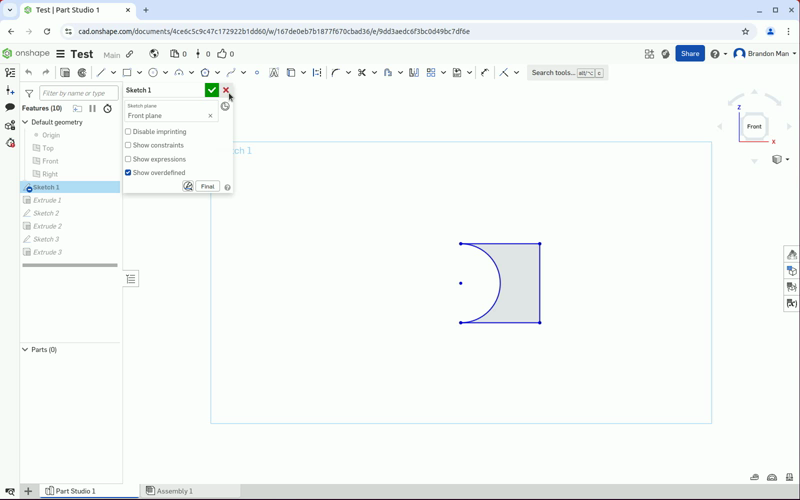
click(229, 92)
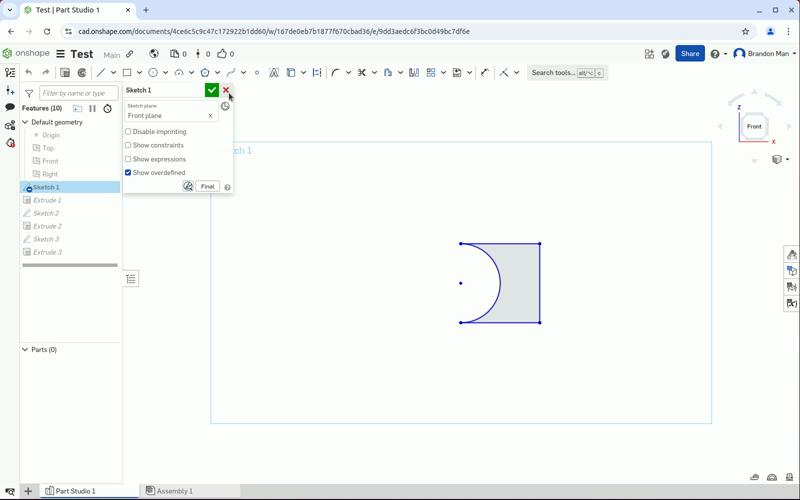
key(shift+s)
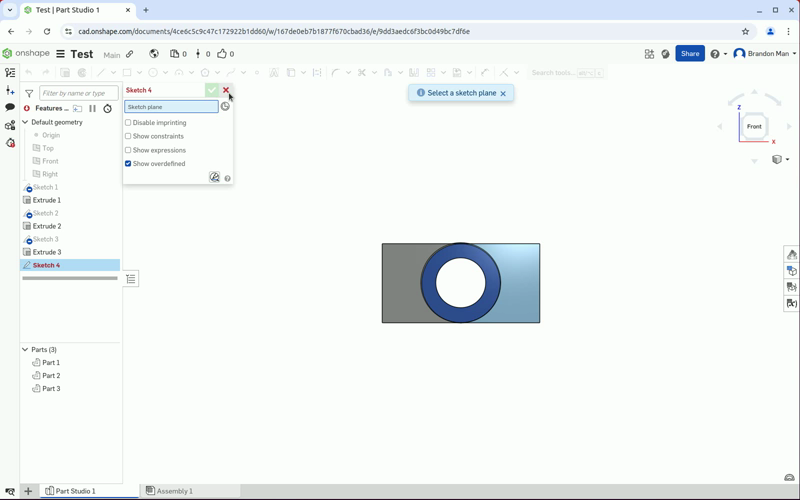
mouse_move(73, 163)
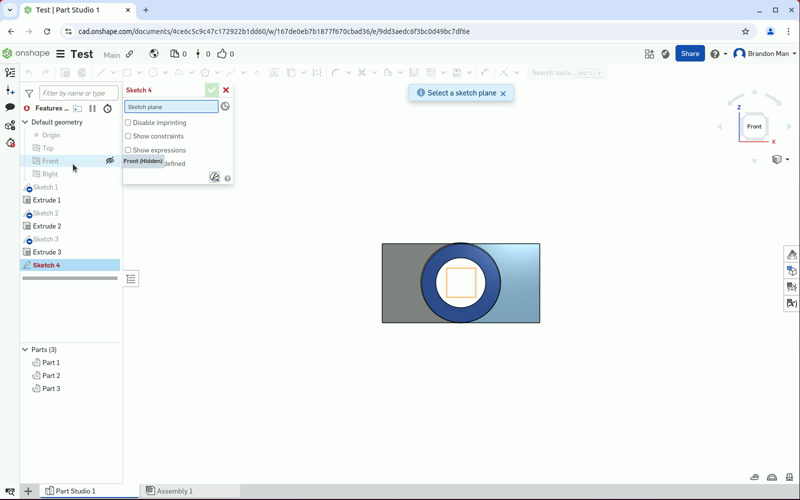
click(73, 163)
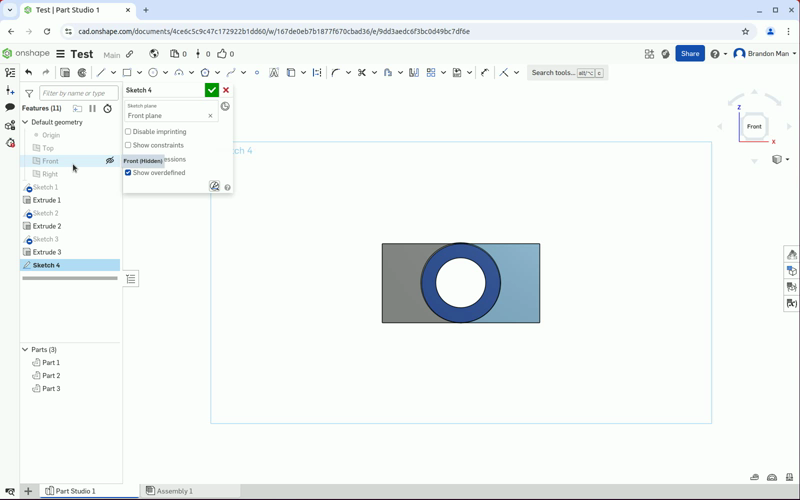
mouse_move(73, 352)
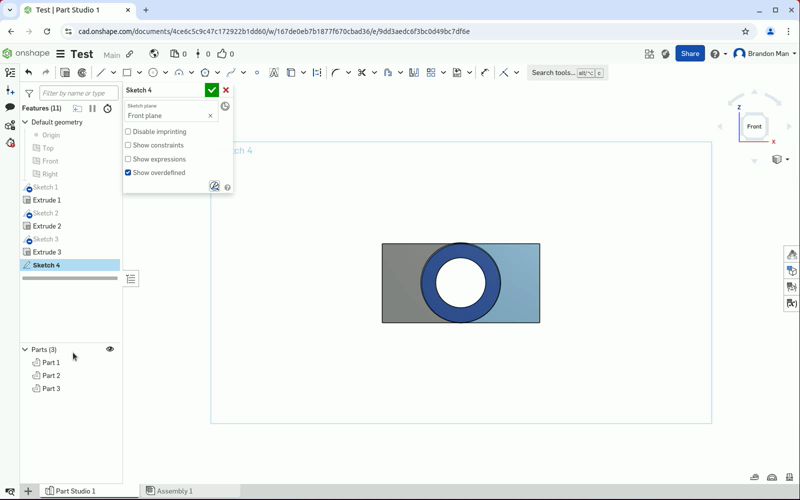
key(y)
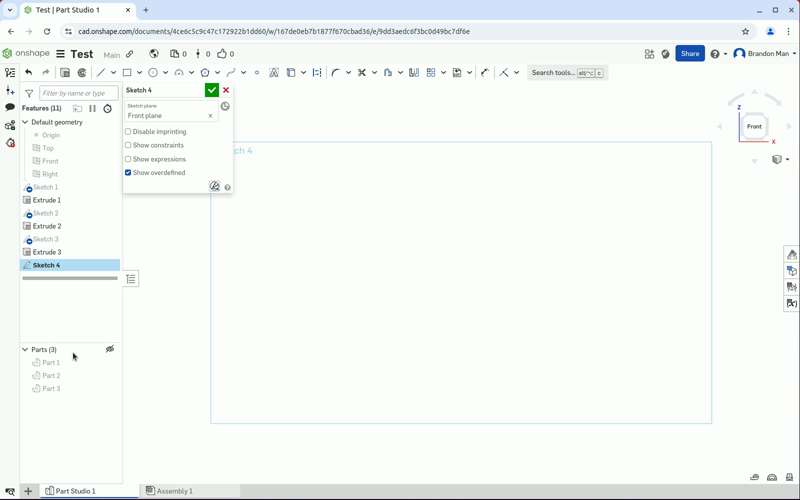
key(c)
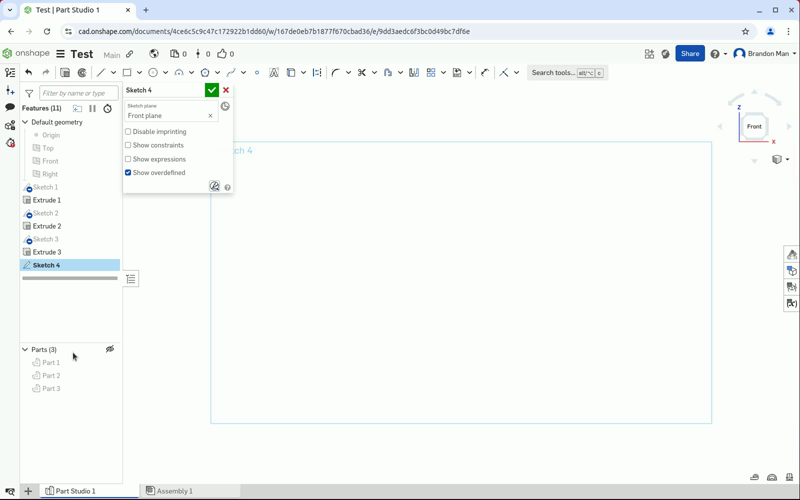
key_down(shift)
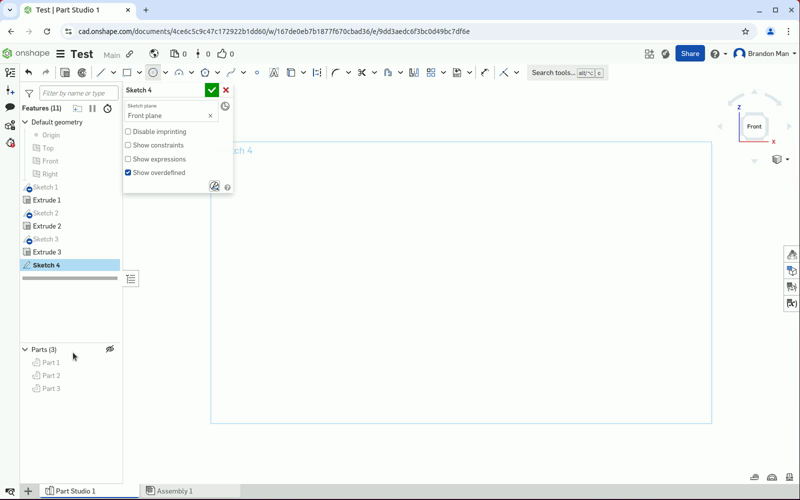
mouse_move(460, 282)
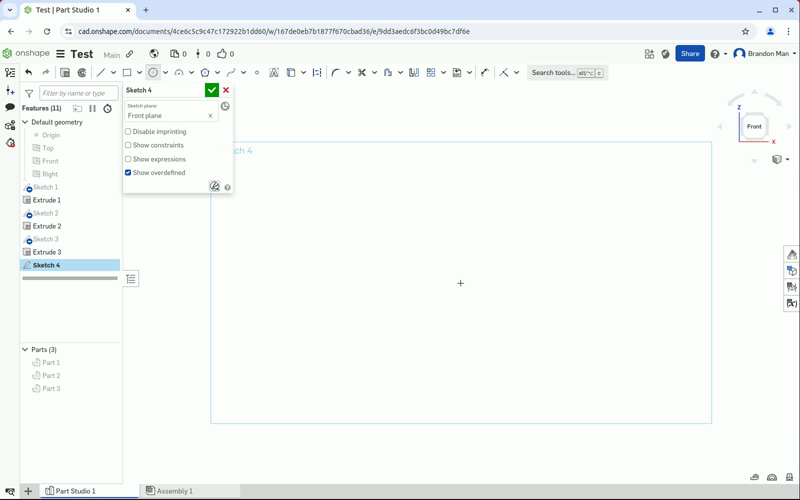
click(460, 282)
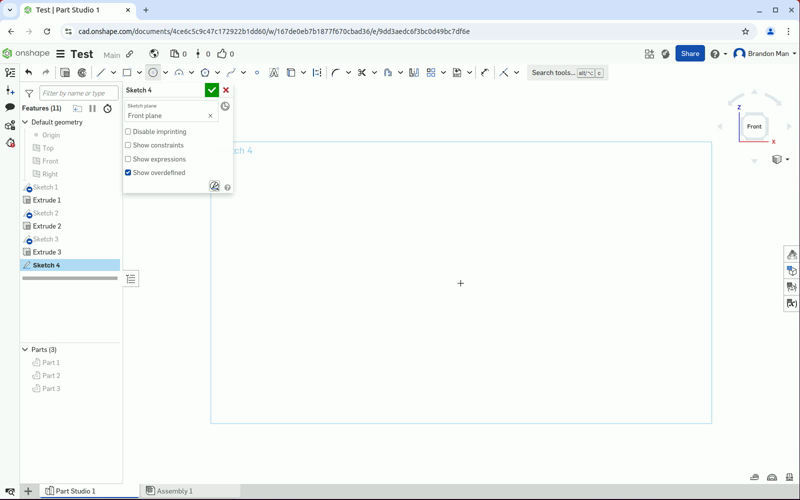
key_up(shift)
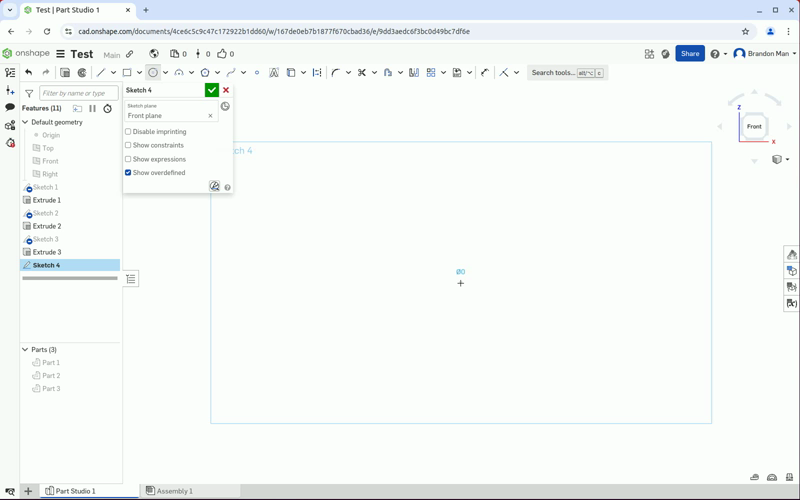
mouse_move(500, 282)
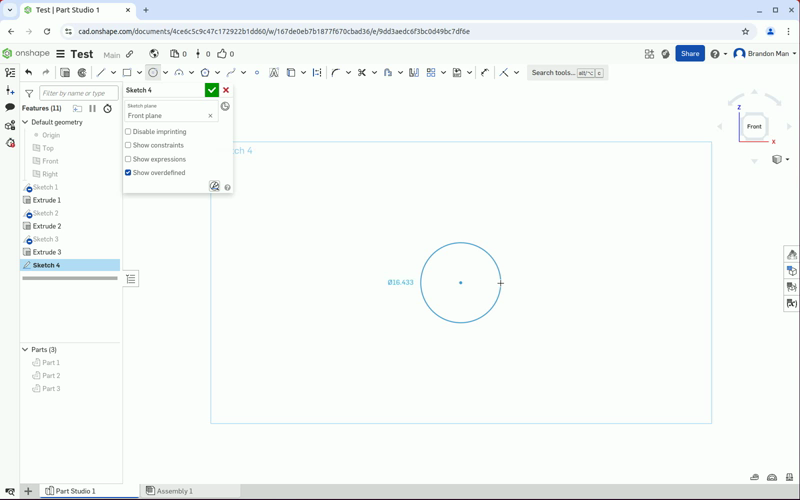
click(500, 282)
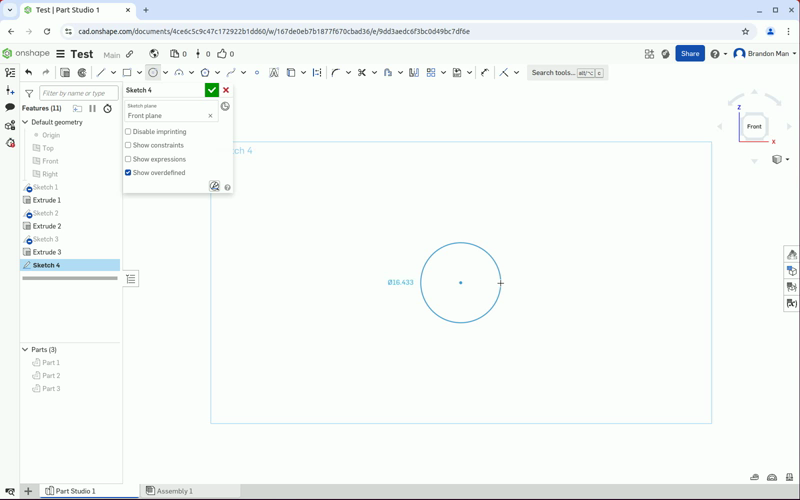
key(esc)
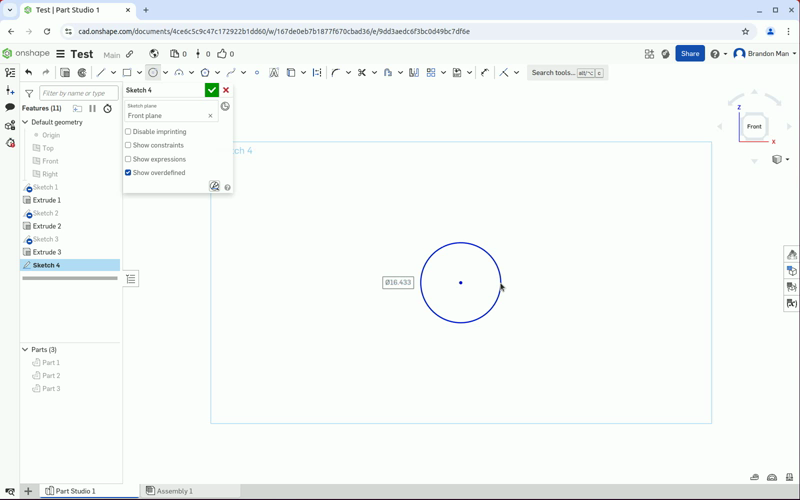
key(c)
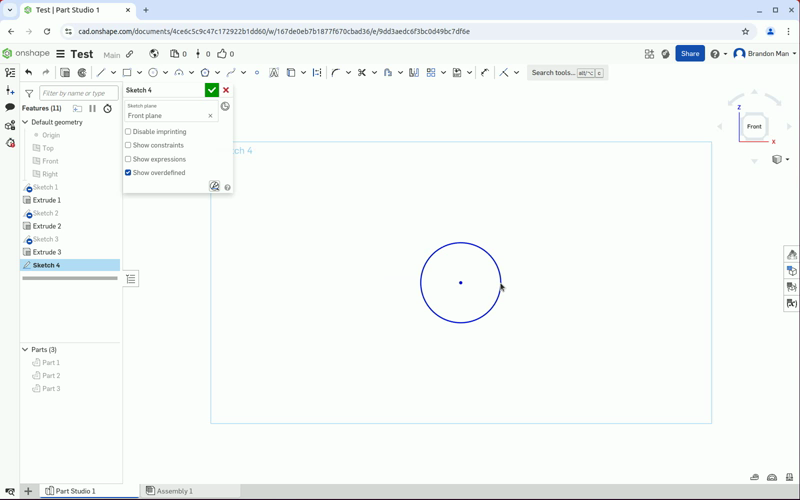
key_down(shift)
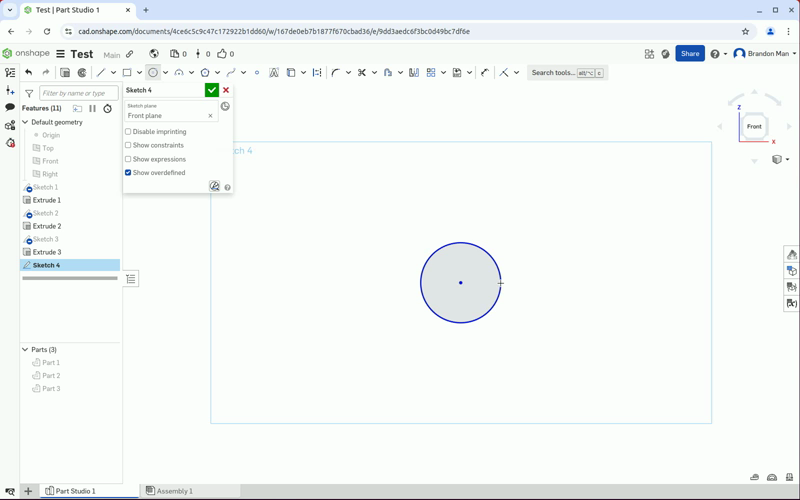
mouse_move(460, 282)
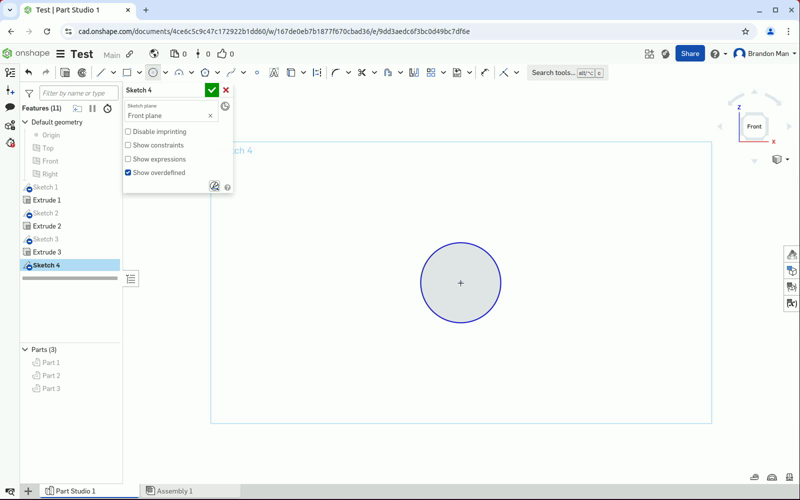
click(460, 282)
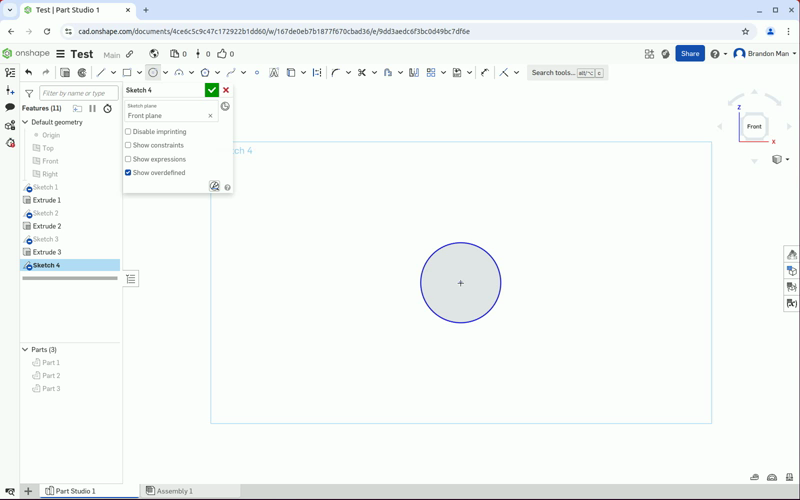
key_up(shift)
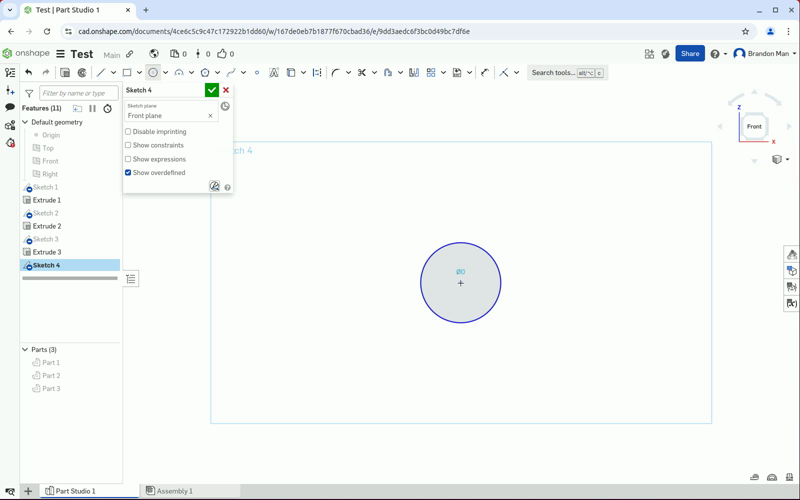
mouse_move(485, 282)
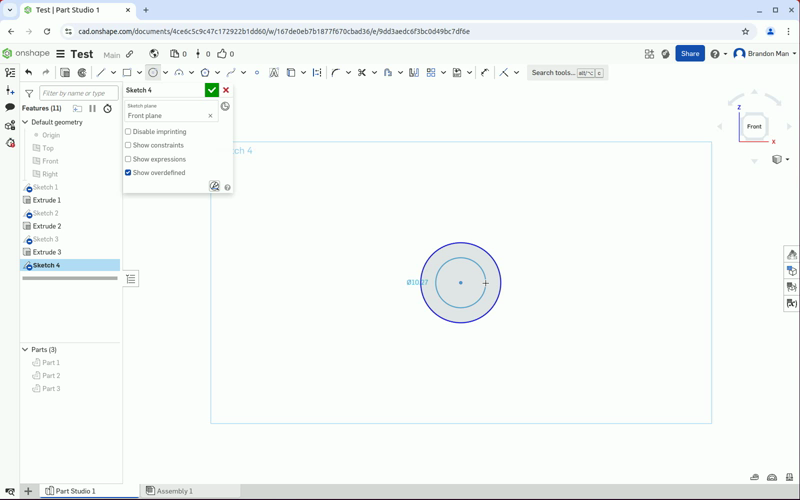
click(485, 282)
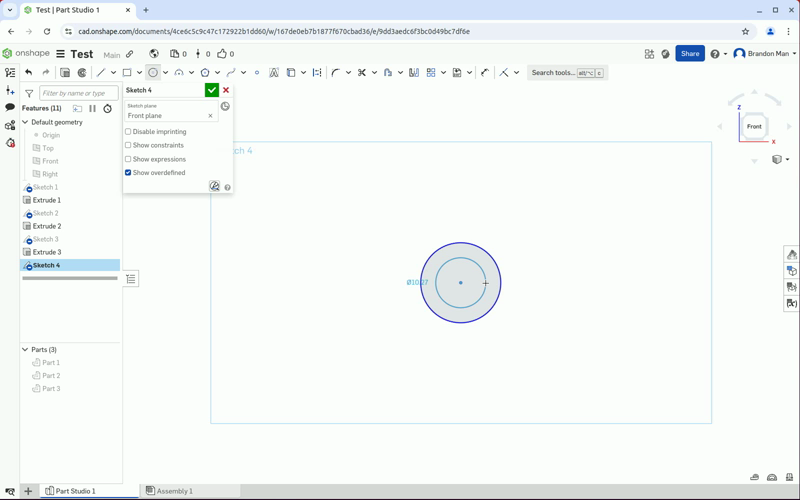
key(esc)
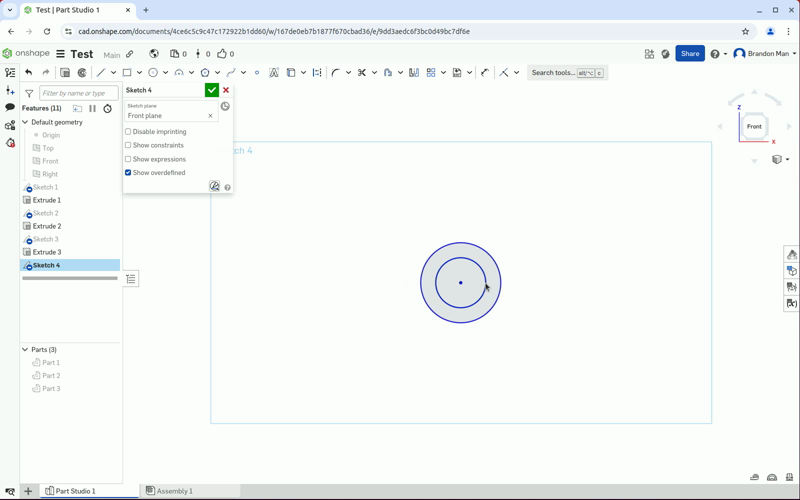
mouse_move(485, 266)
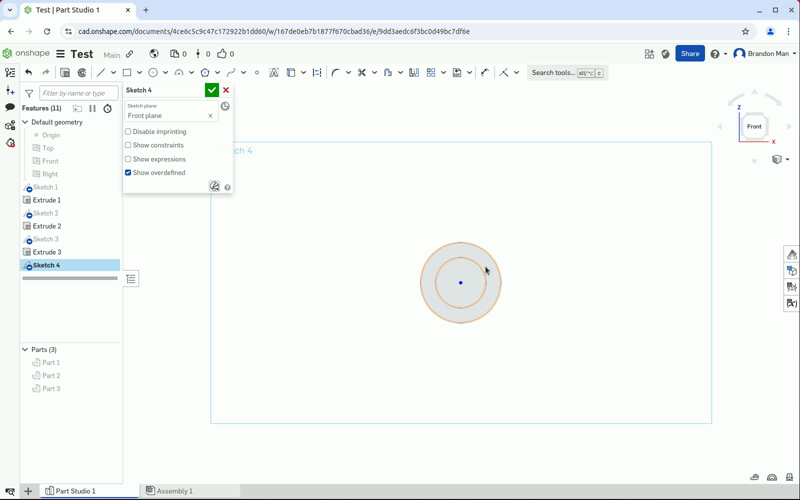
click(485, 266)
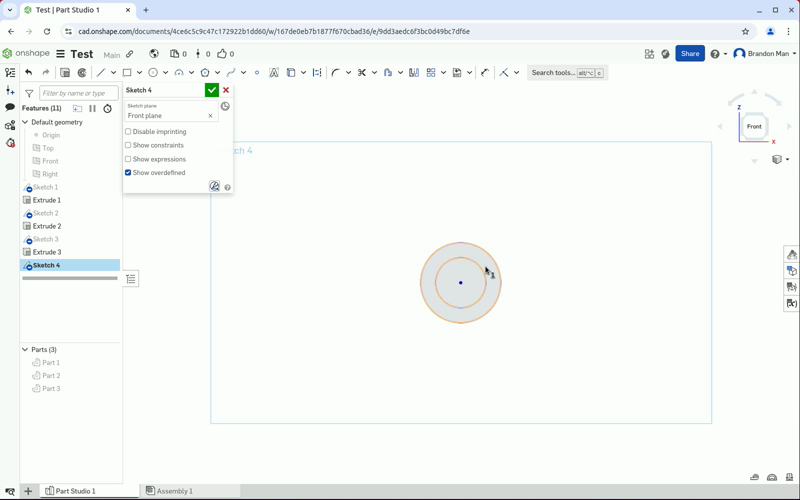
mouse_move(73, 352)
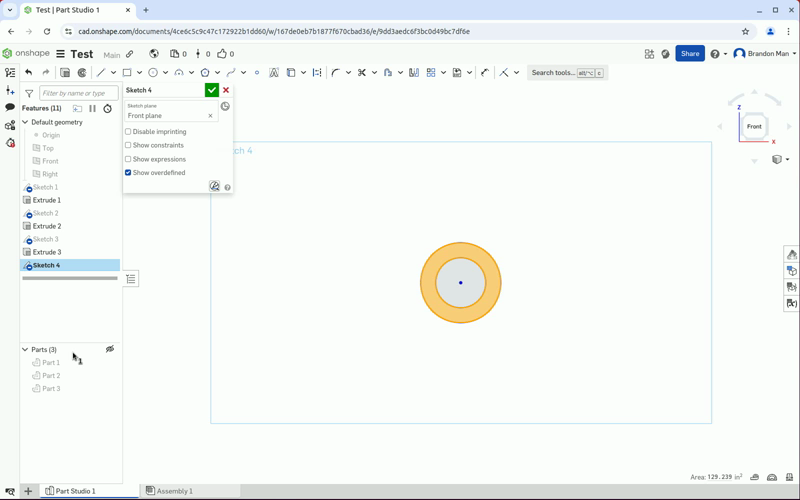
key(shift+y)
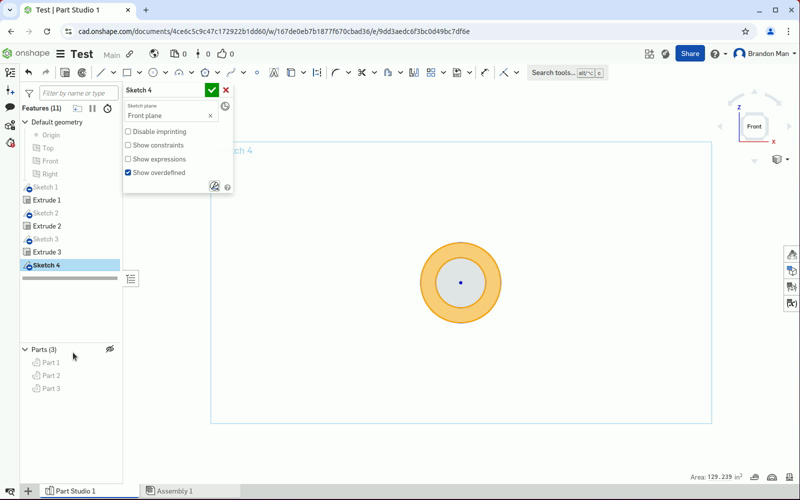
key(shift+e)
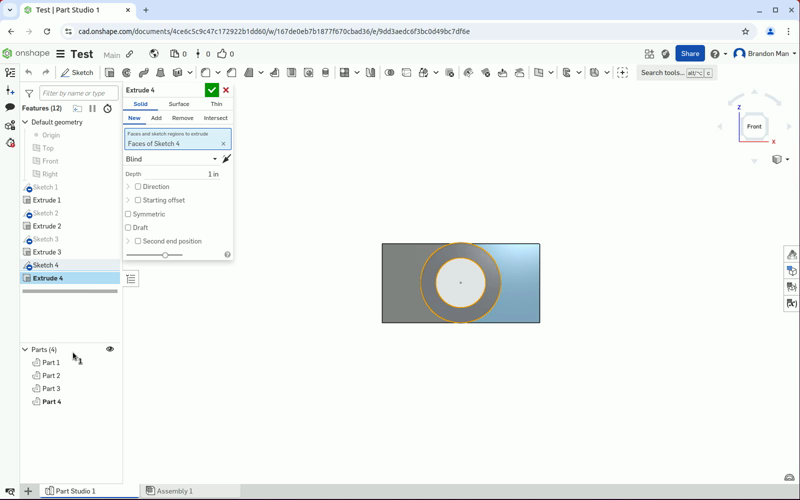
mouse_move(143, 106)
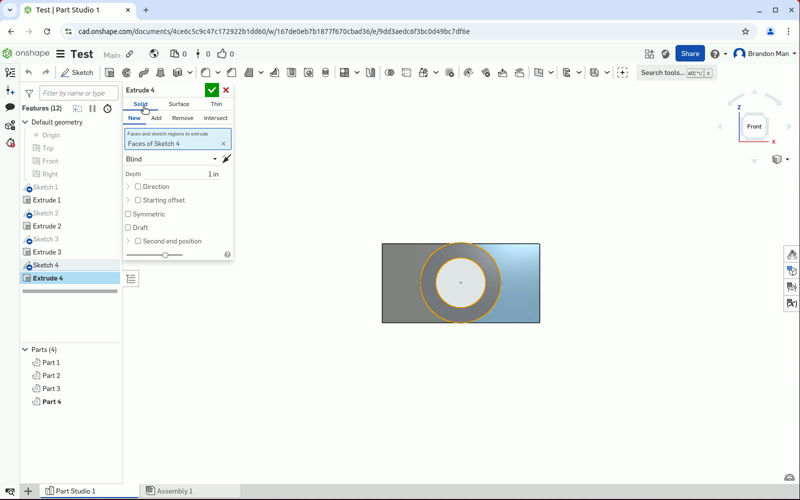
click(143, 106)
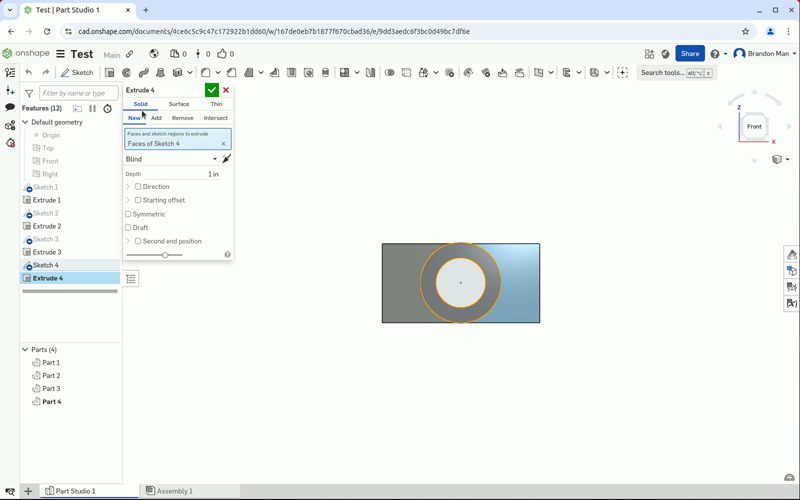
mouse_move(137, 120)
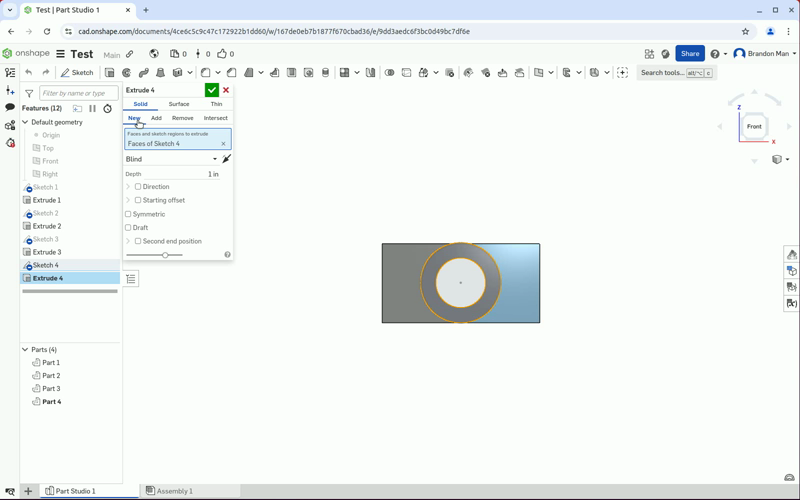
click(137, 120)
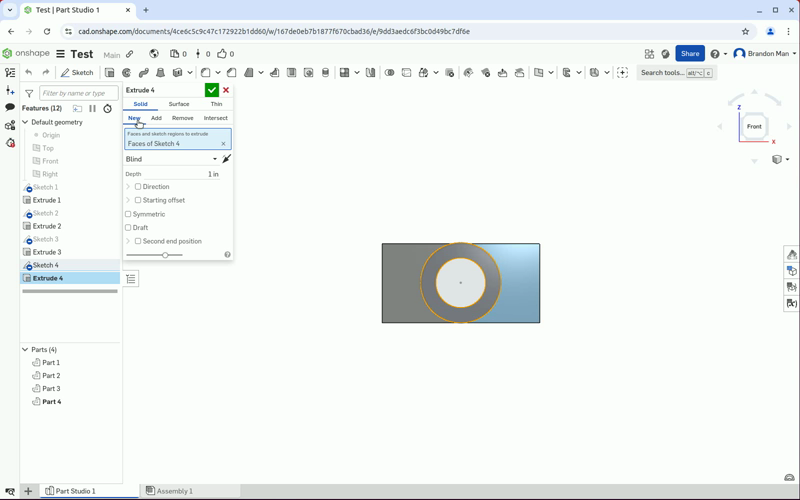
key(tab, 4)
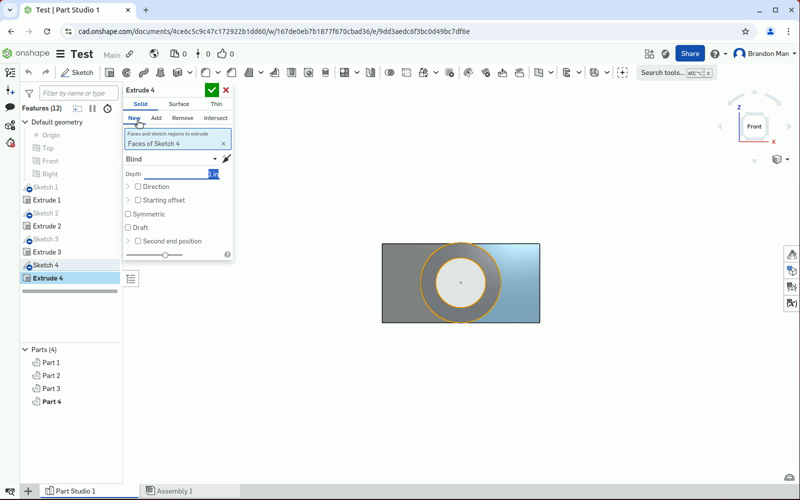
text(2.889)
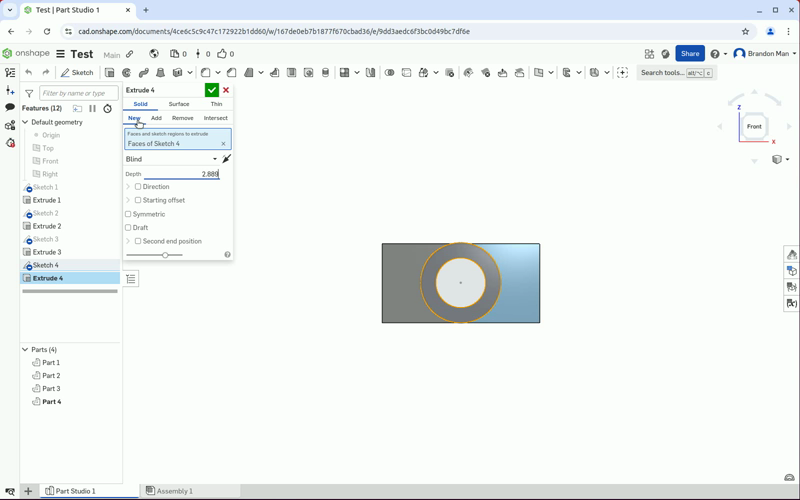
key(enter)
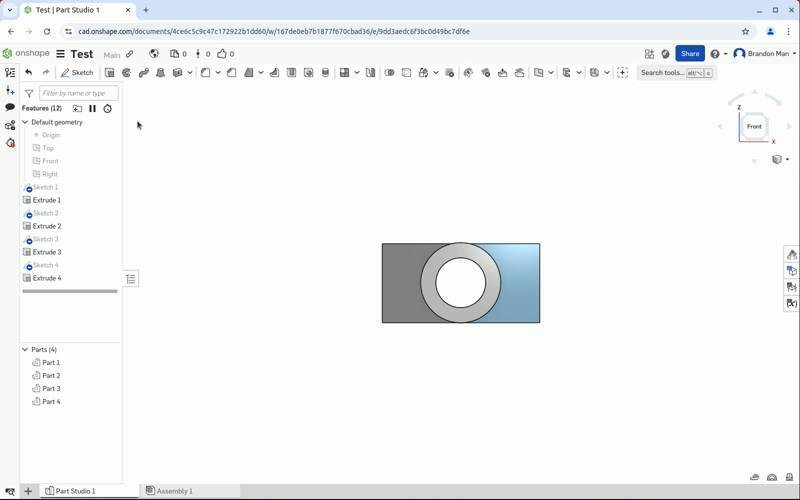
key(shift+h)
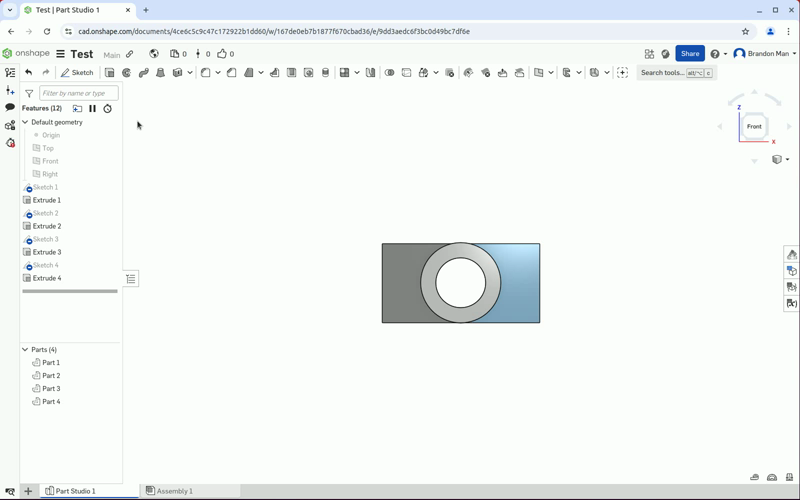
key(shift+h)
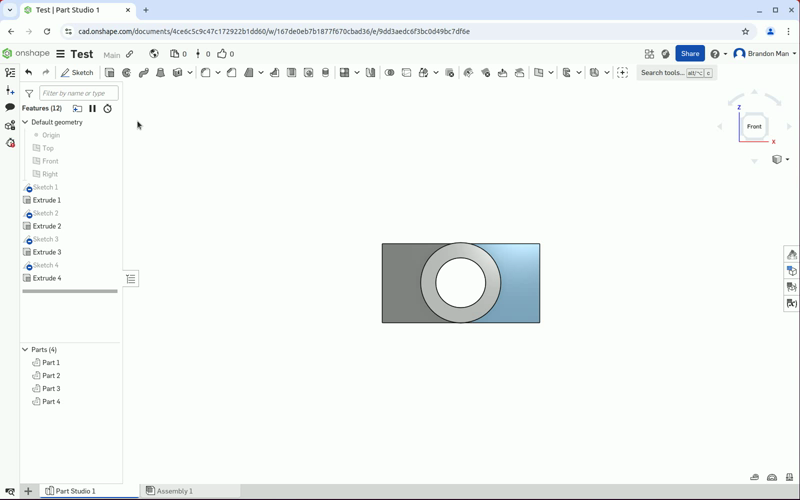
mouse_move(73, 189)
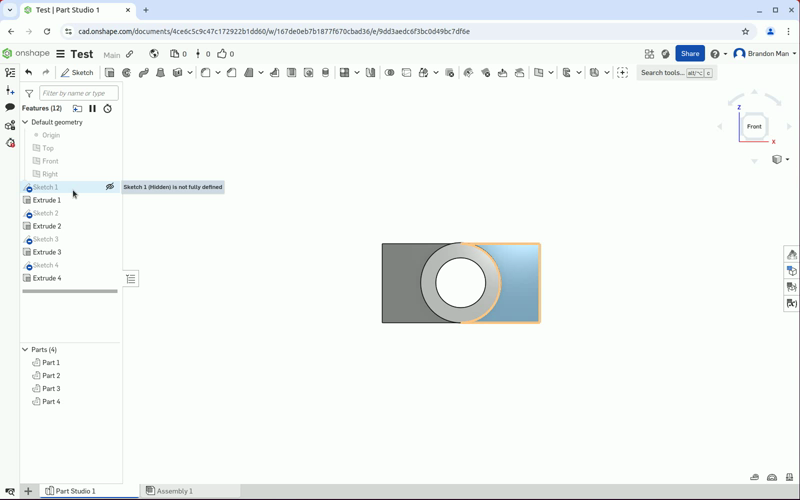
click(73, 189)
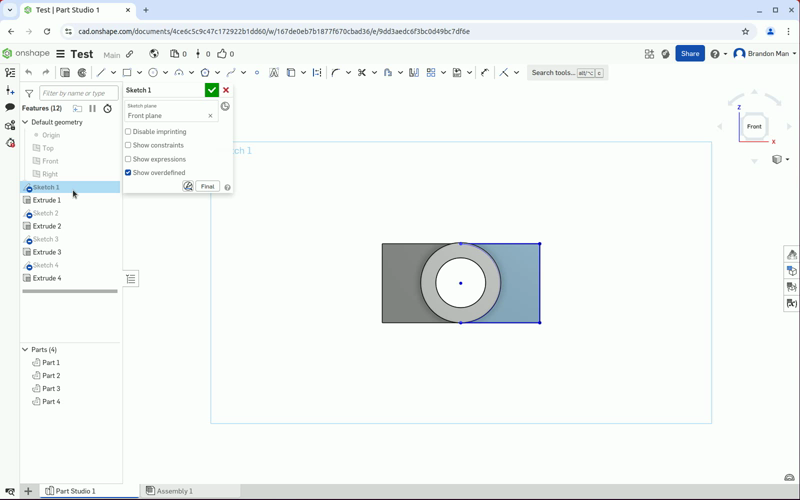
mouse_move(229, 92)
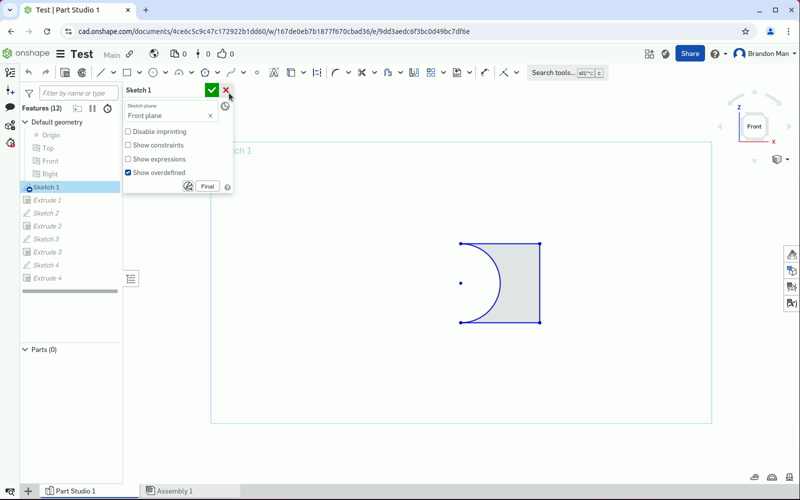
click(229, 92)
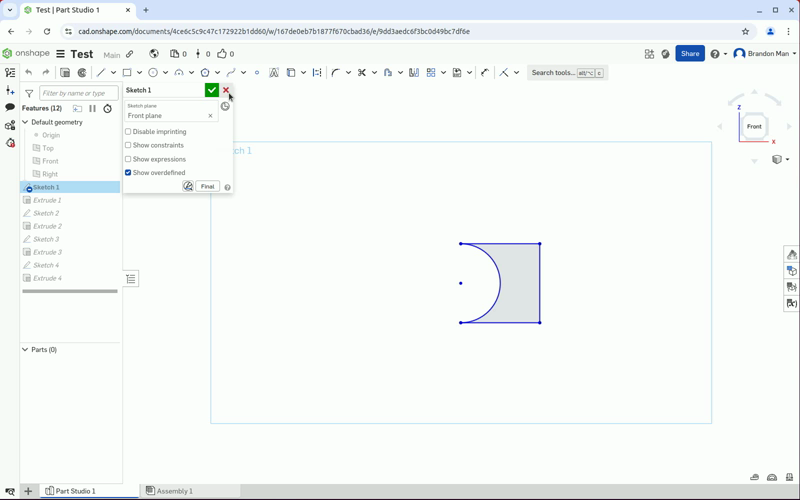
key(shift+s)
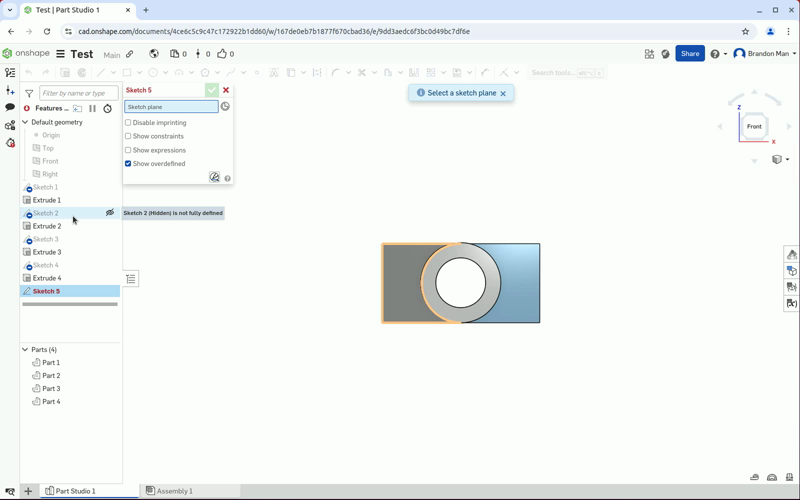
scroll(3)
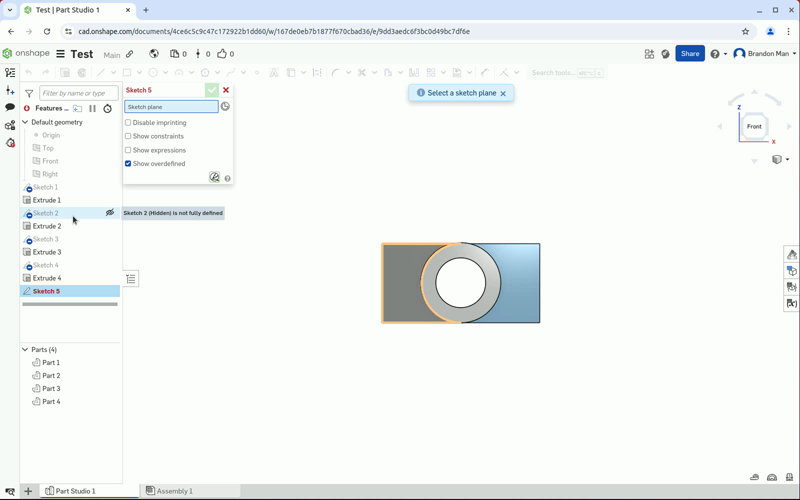
mouse_move(73, 163)
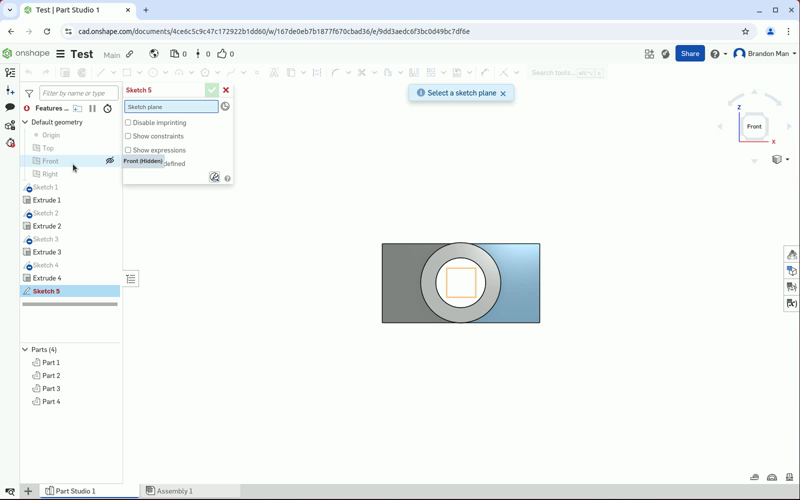
click(73, 163)
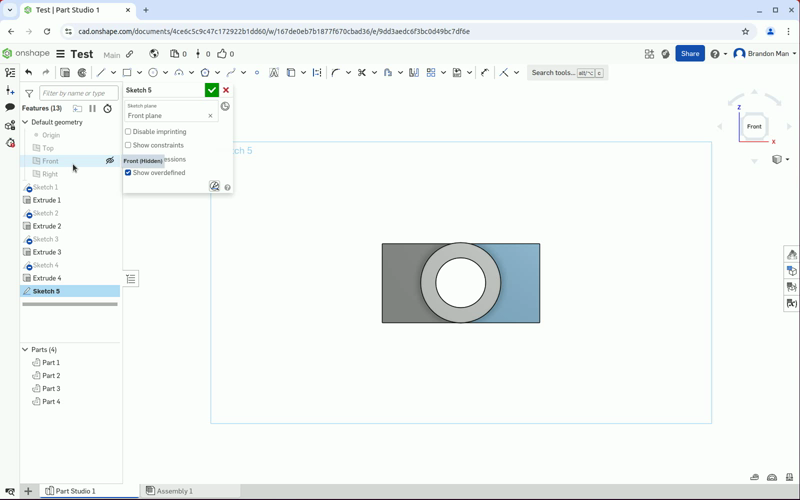
mouse_move(73, 352)
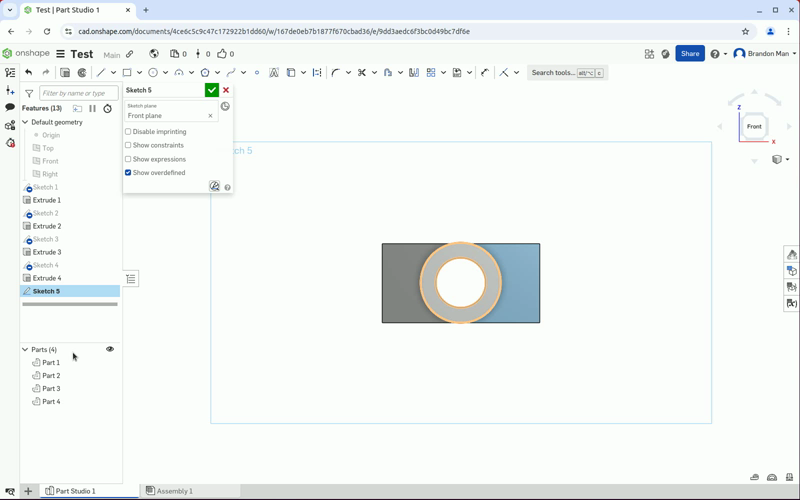
key(y)
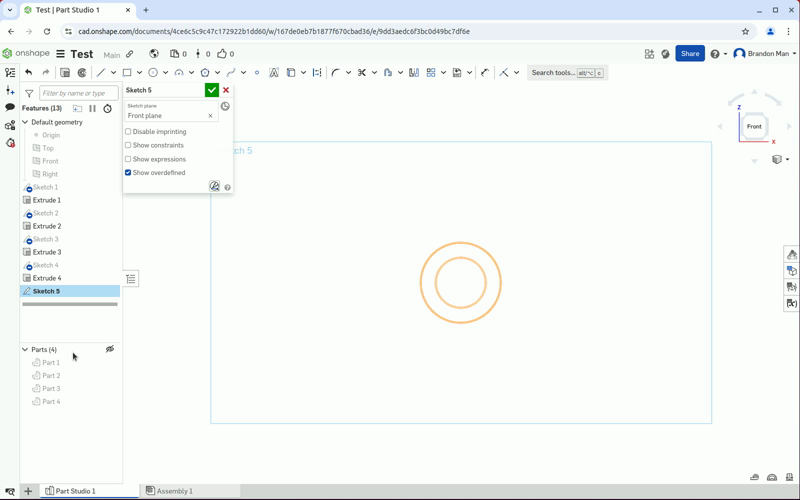
key(c)
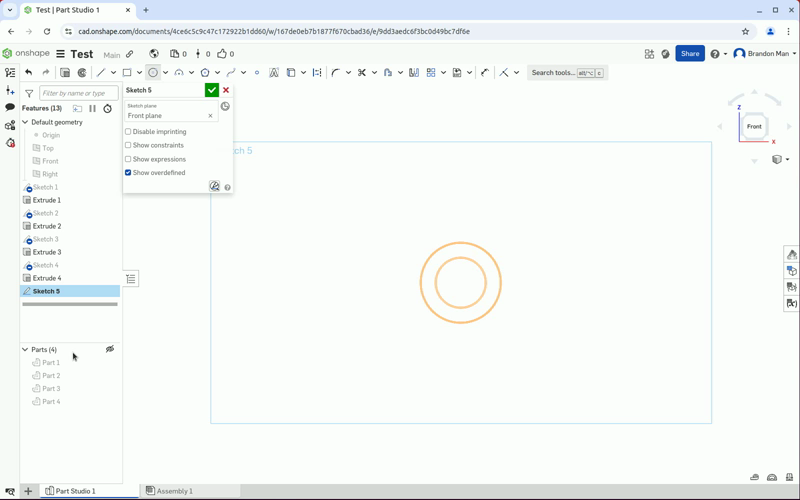
key_down(shift)
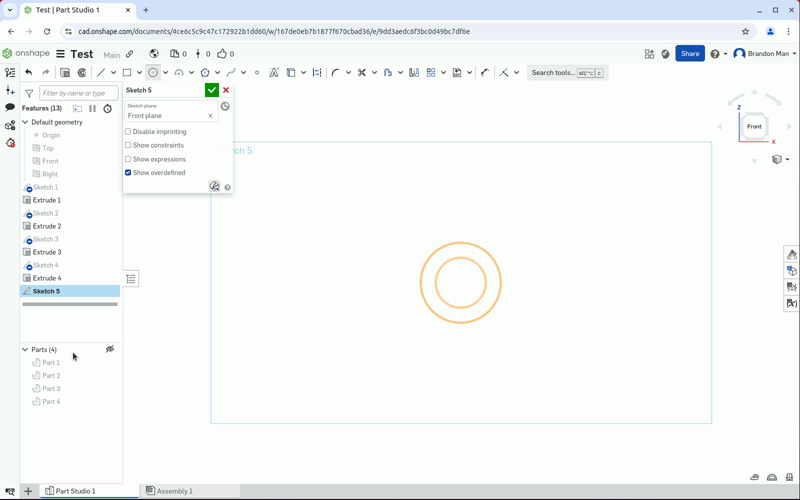
mouse_move(461, 282)
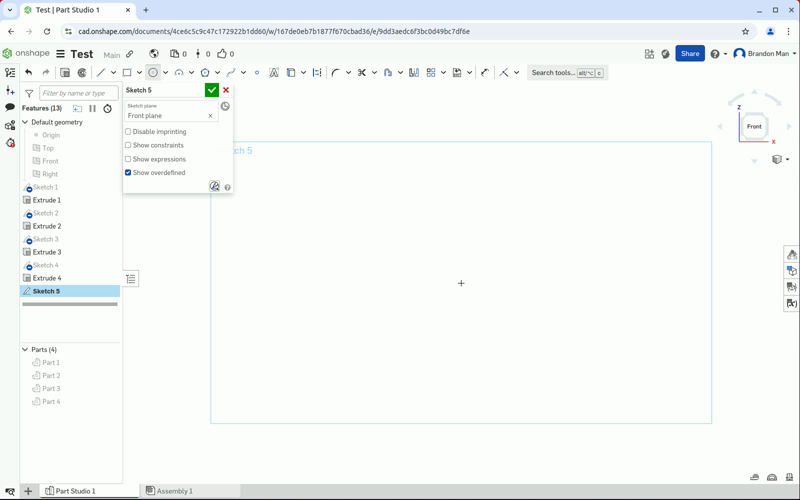
click(461, 282)
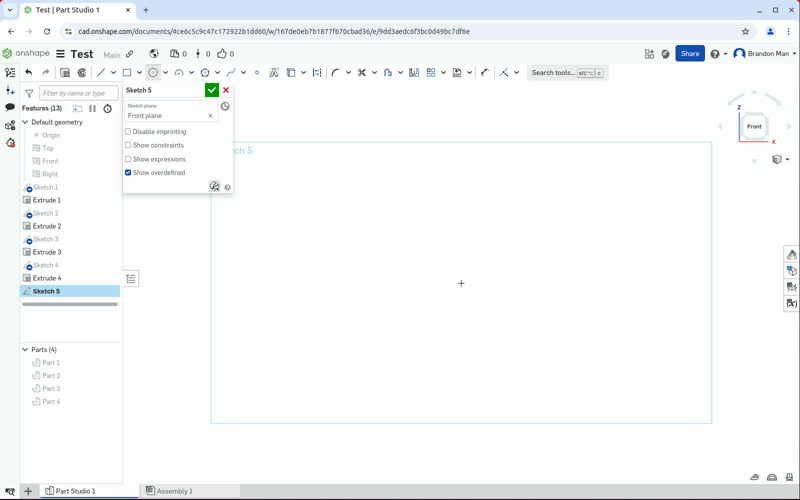
key_up(shift)
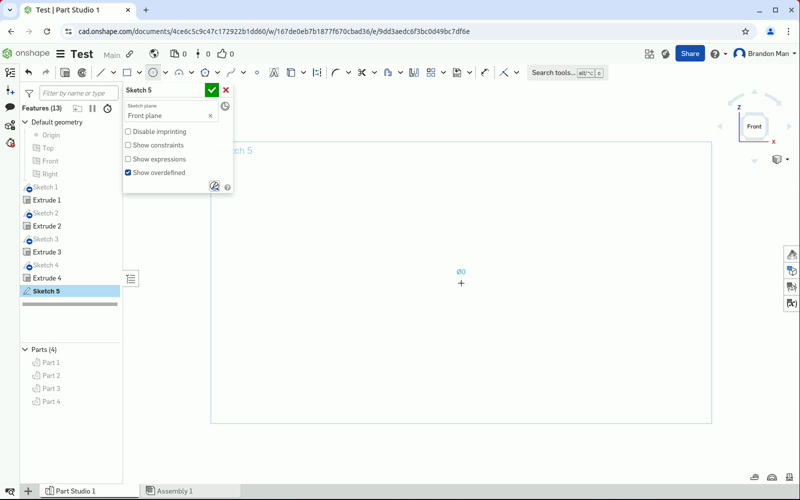
mouse_move(486, 282)
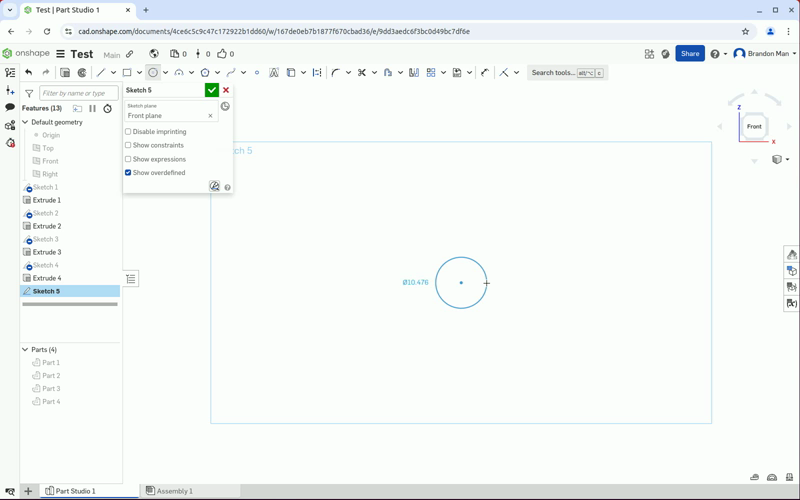
click(486, 282)
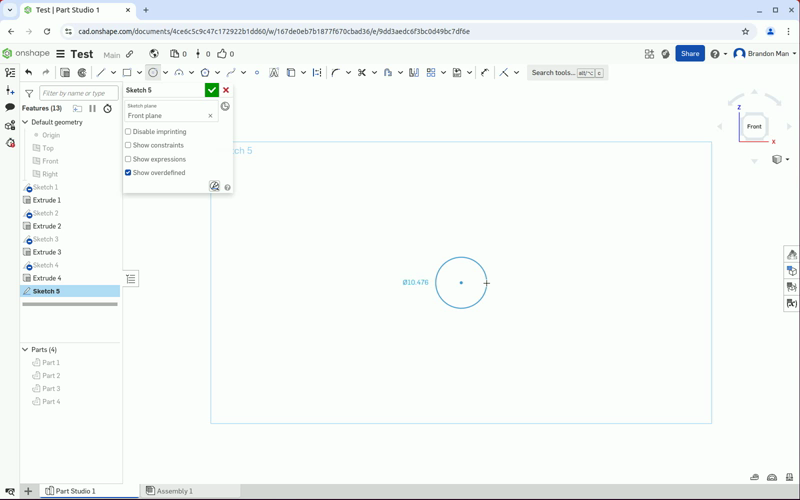
key(esc)
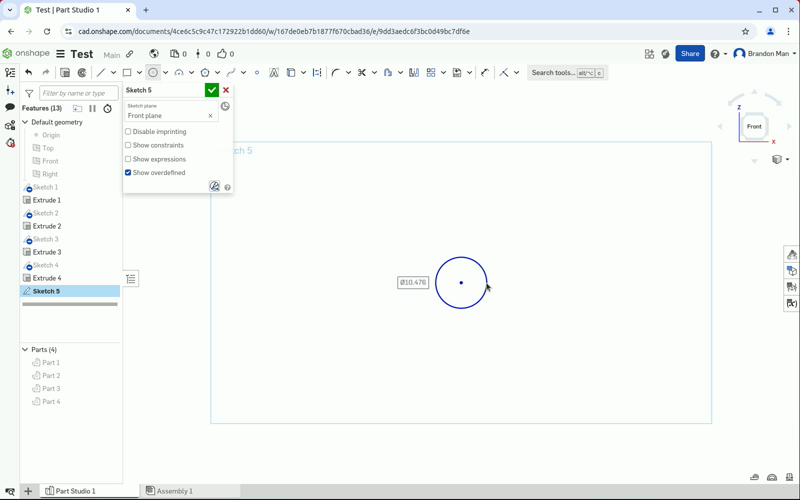
key(c)
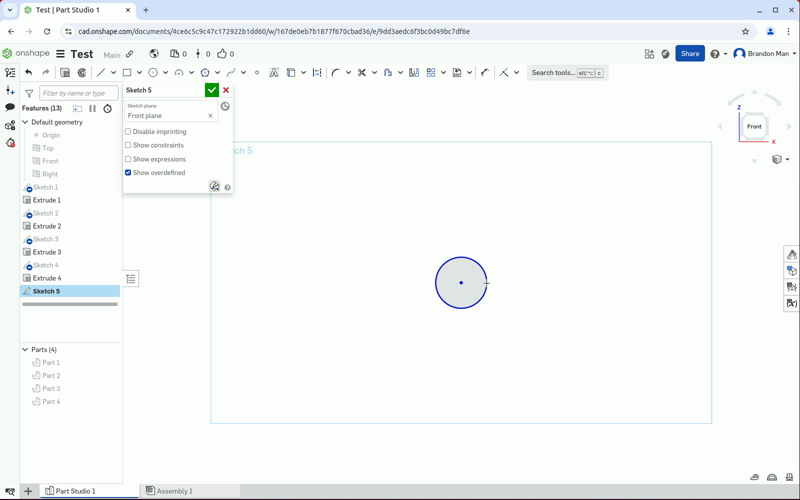
key_down(shift)
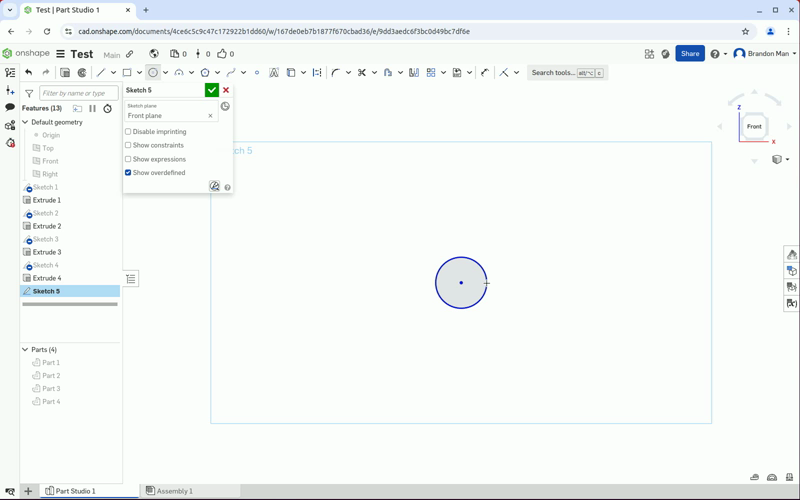
mouse_move(461, 282)
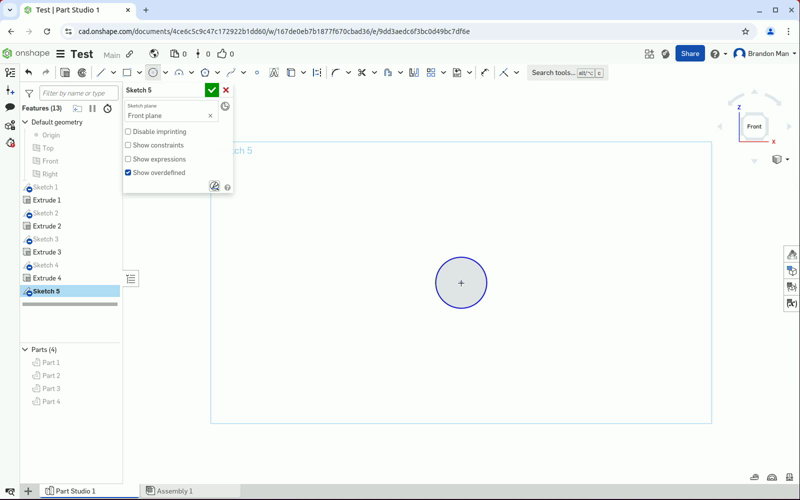
click(461, 282)
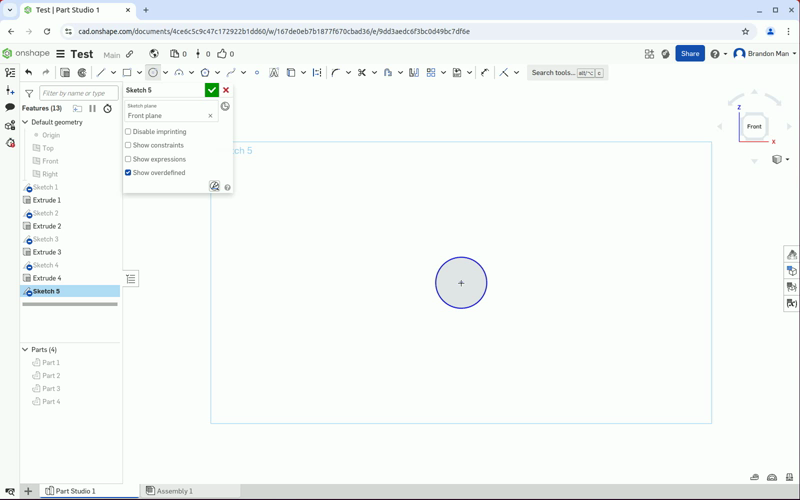
key_up(shift)
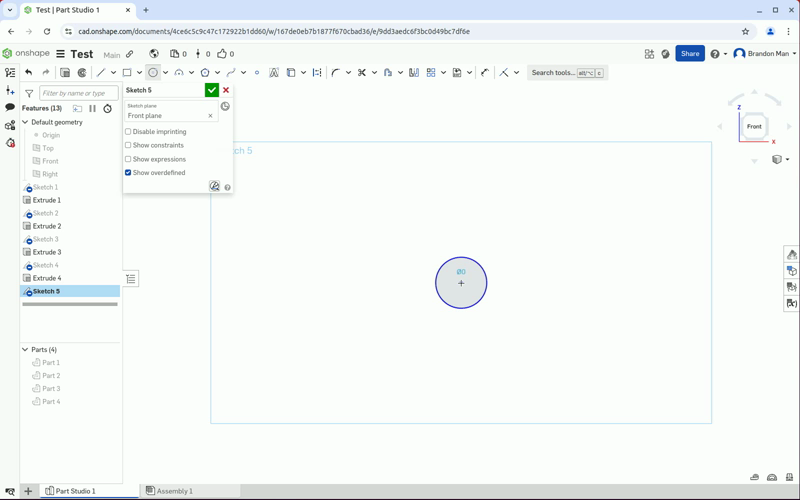
mouse_move(471, 282)
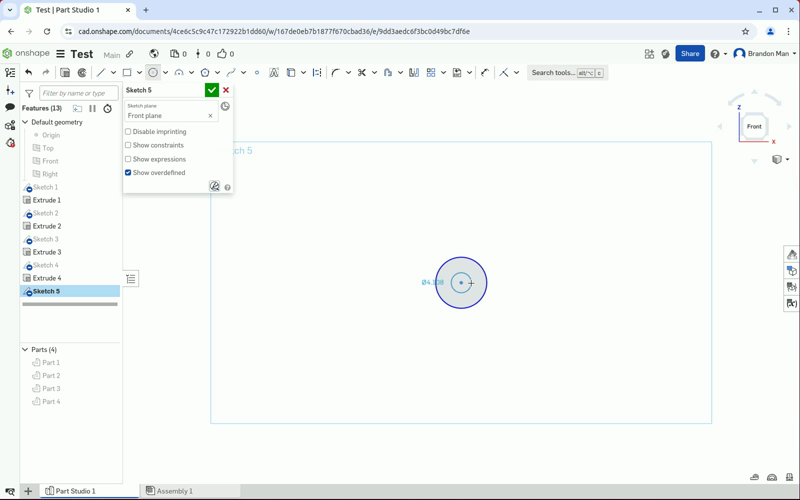
click(471, 282)
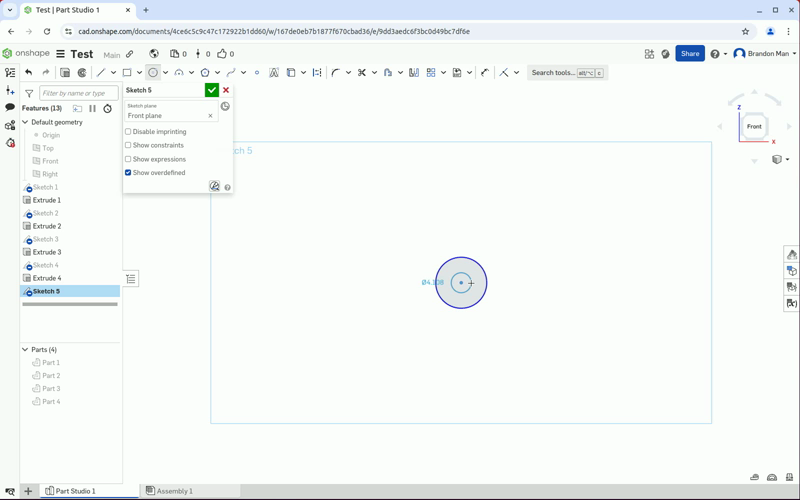
key(esc)
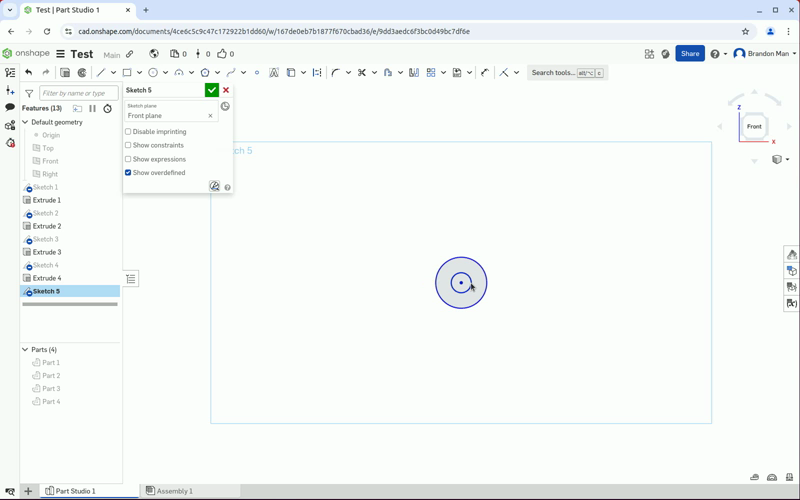
mouse_move(470, 270)
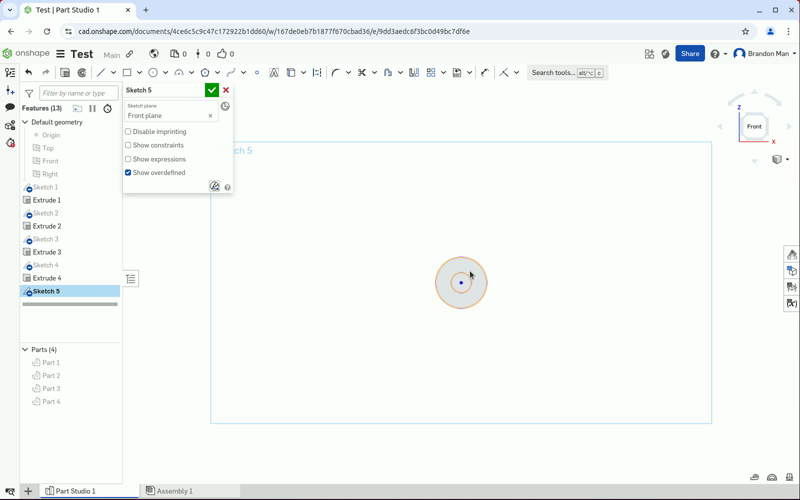
scroll(6)
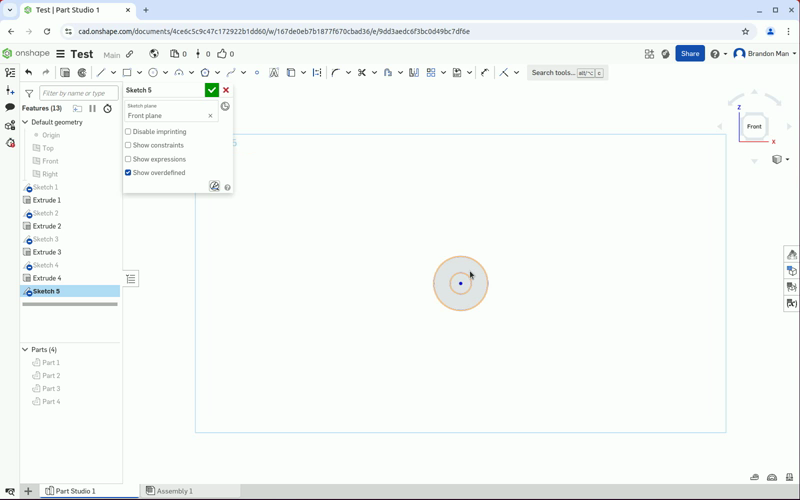
scroll(6)
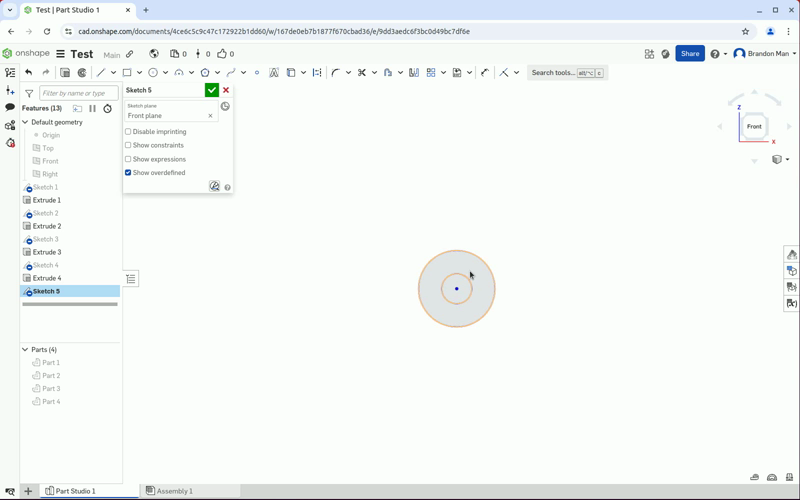
scroll(6)
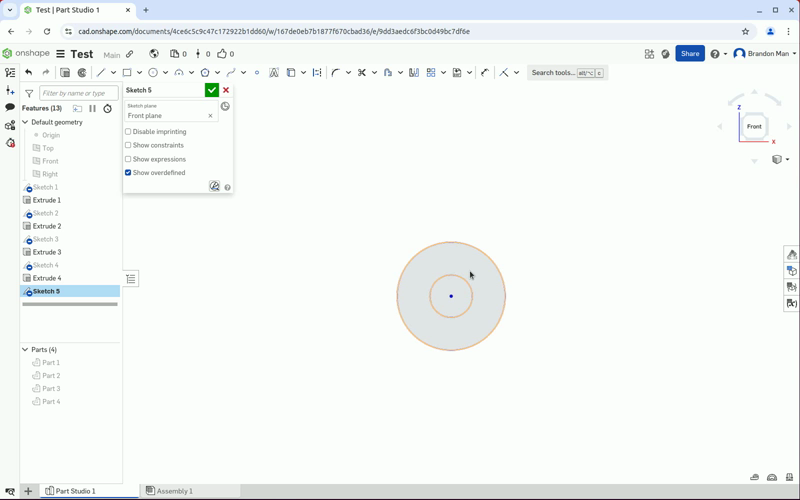
scroll(6)
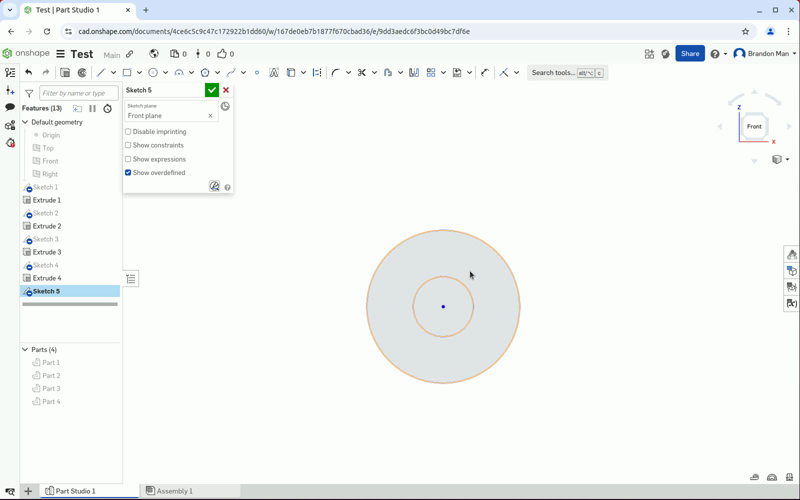
scroll(6)
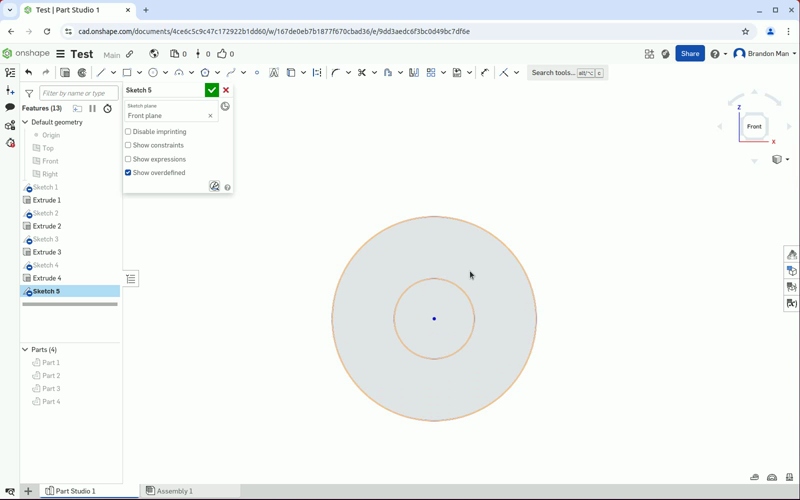
scroll(6)
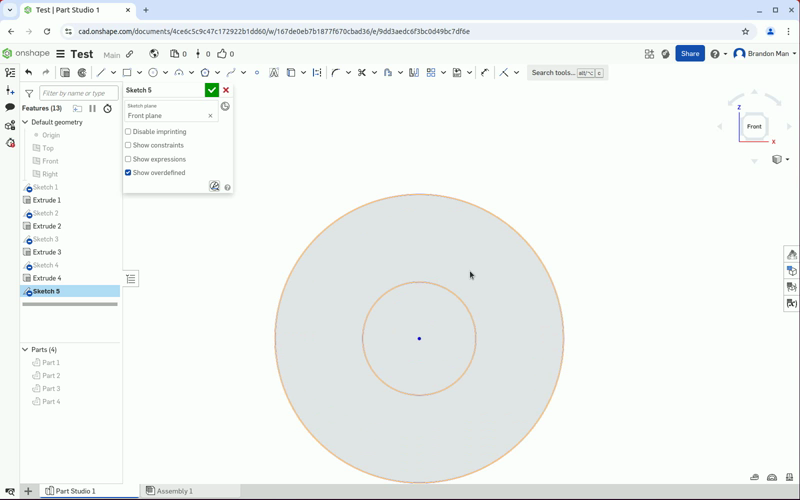
scroll(6)
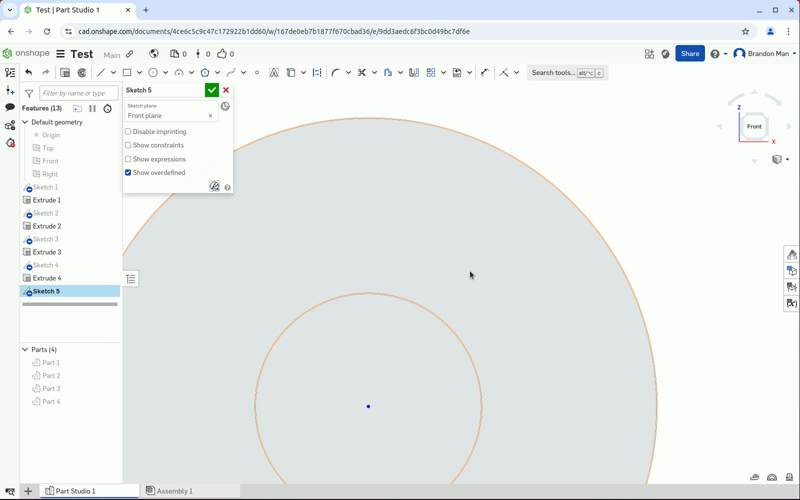
click(470, 270)
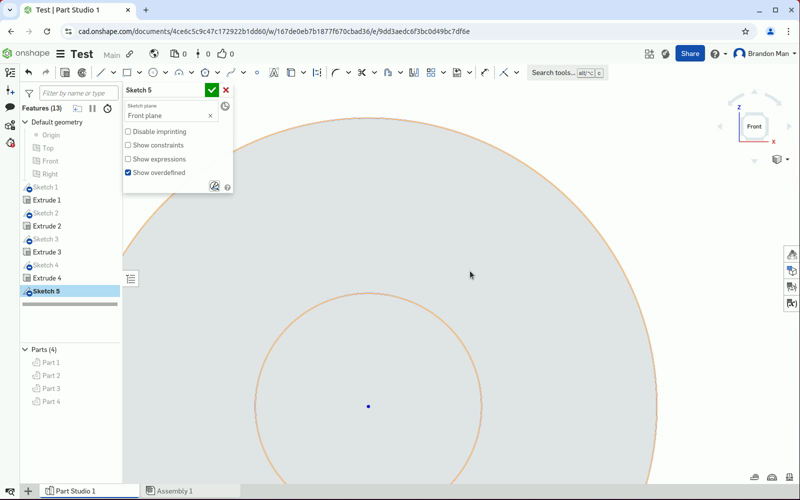
scroll(-6)
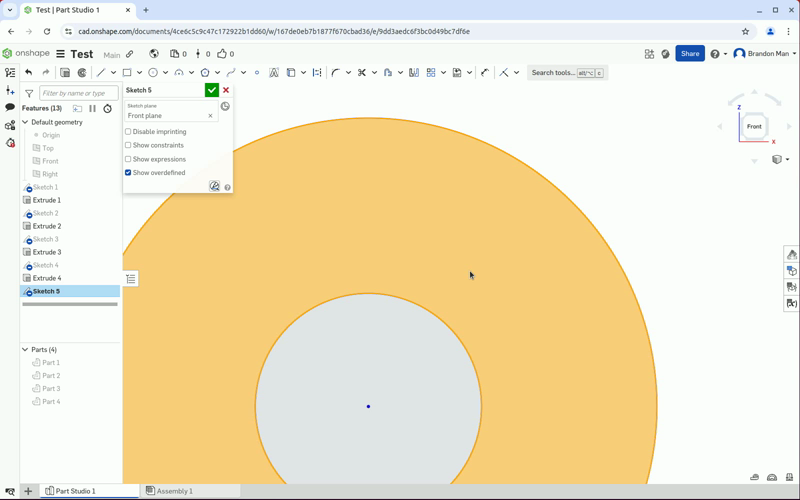
scroll(-6)
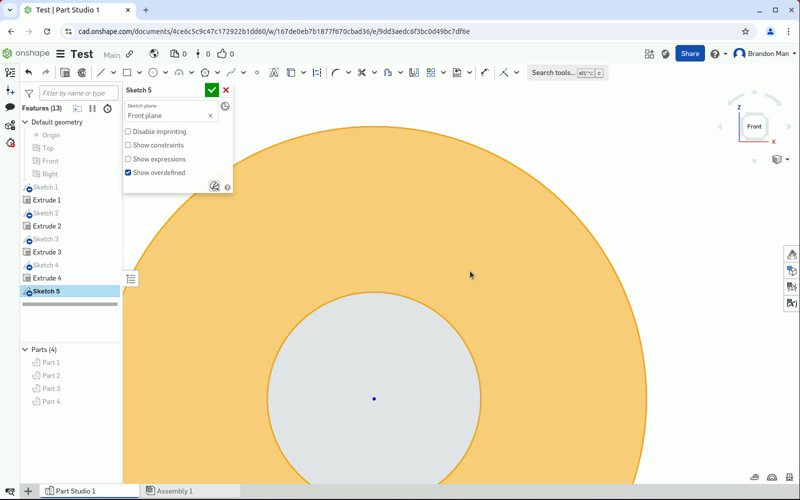
scroll(-6)
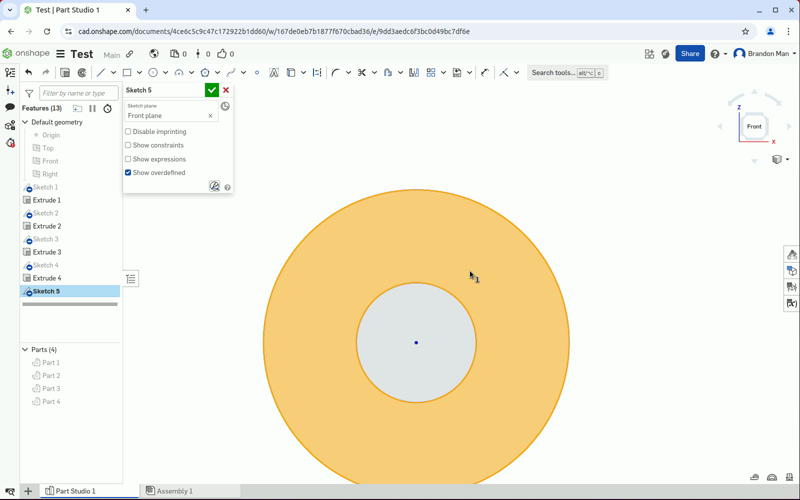
scroll(-6)
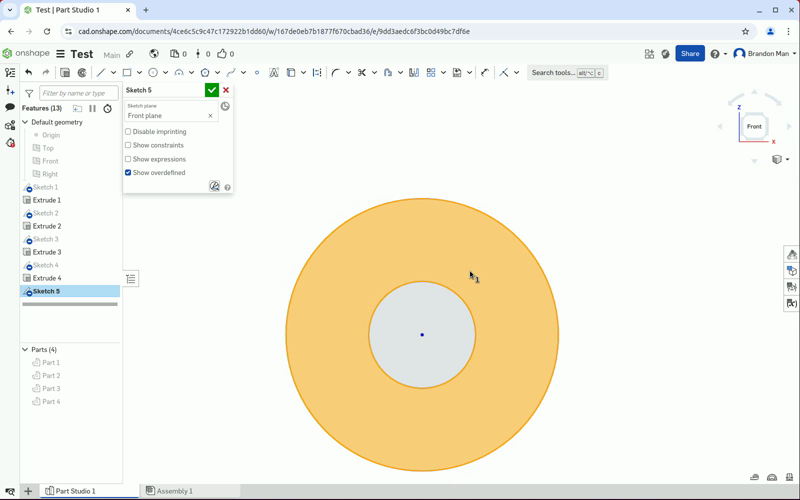
scroll(-6)
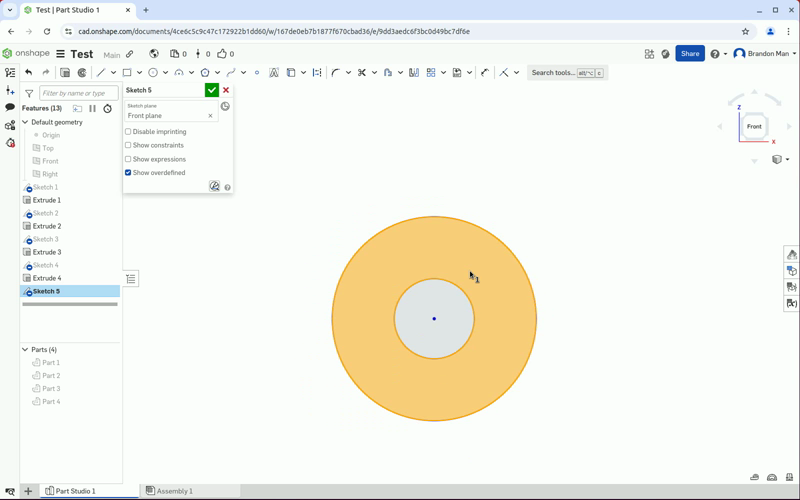
scroll(-6)
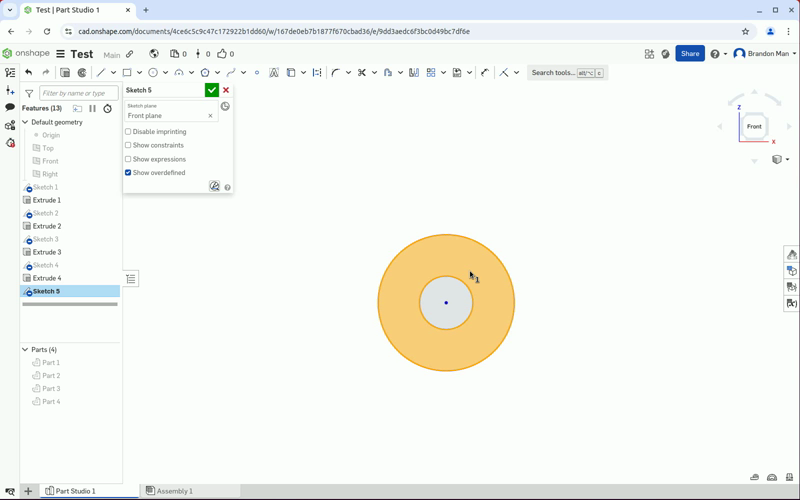
scroll(-6)
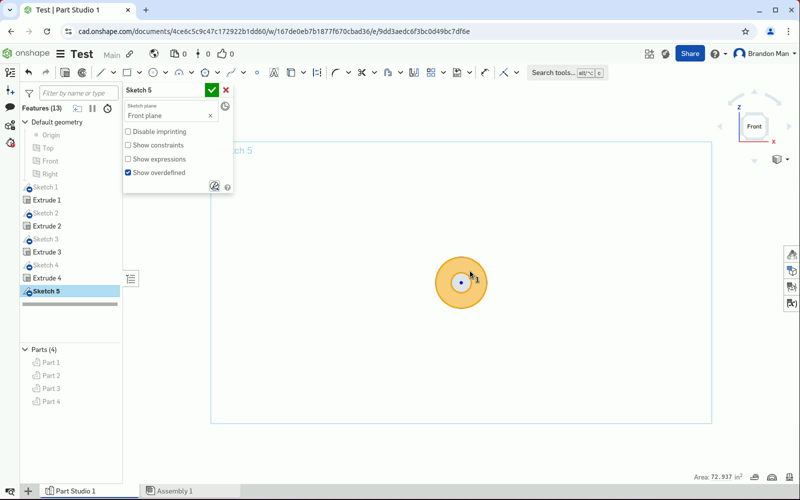
mouse_move(73, 352)
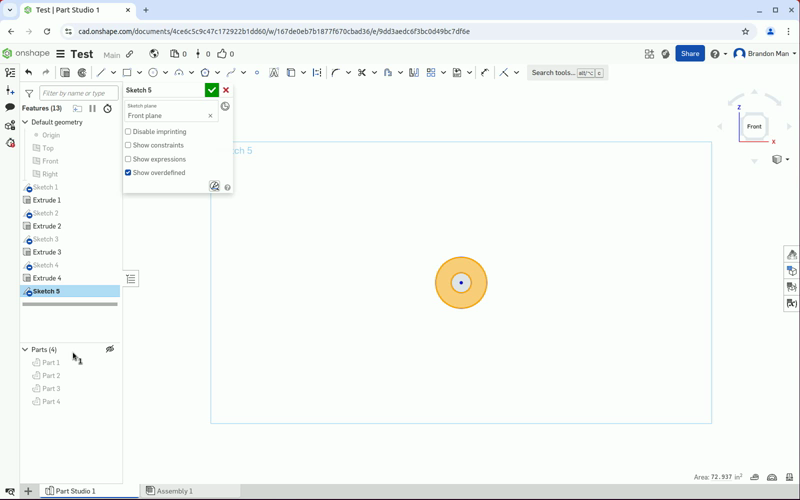
key(shift+y)
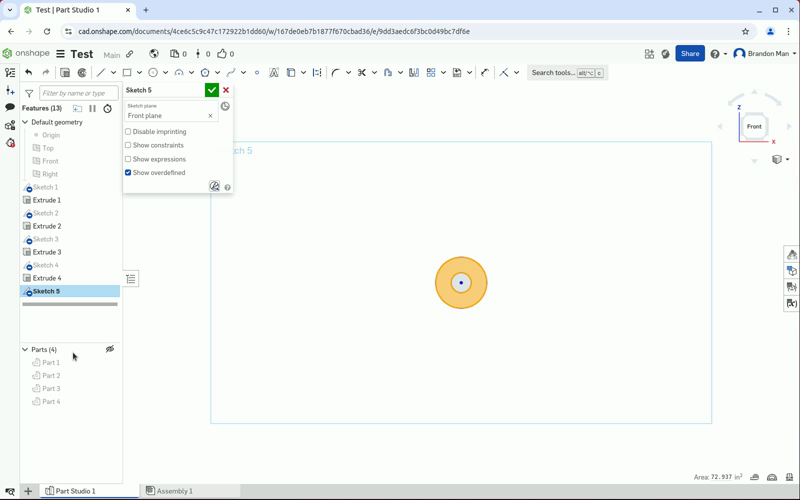
key(shift+e)
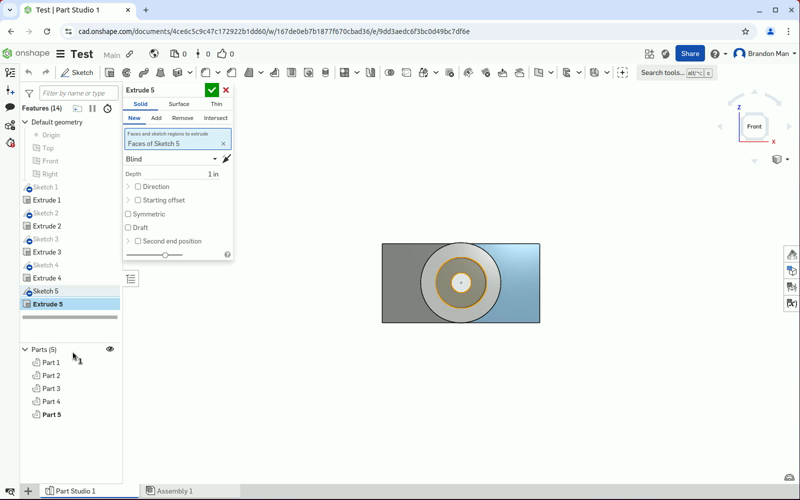
mouse_move(143, 106)
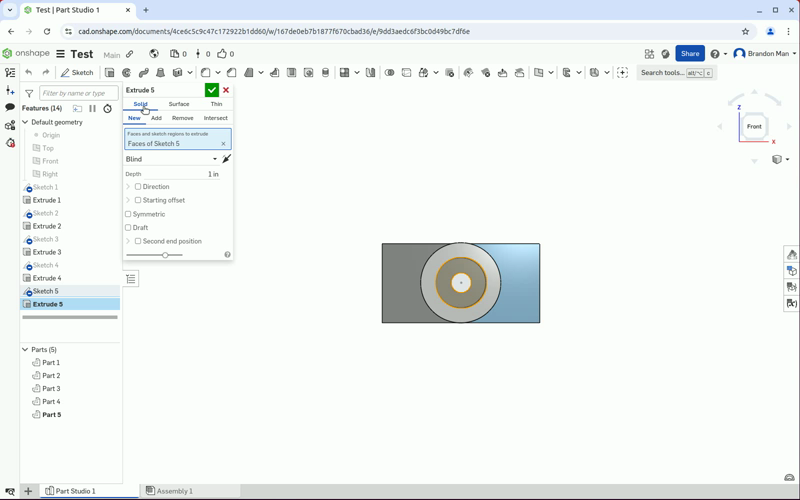
click(143, 106)
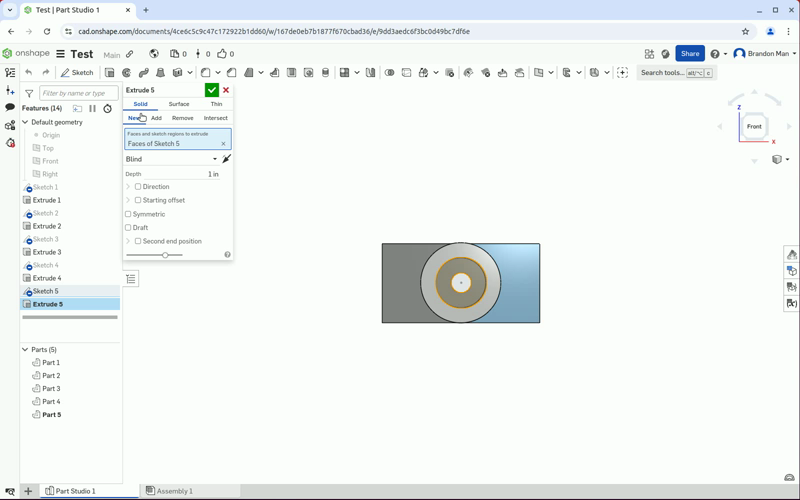
mouse_move(137, 120)
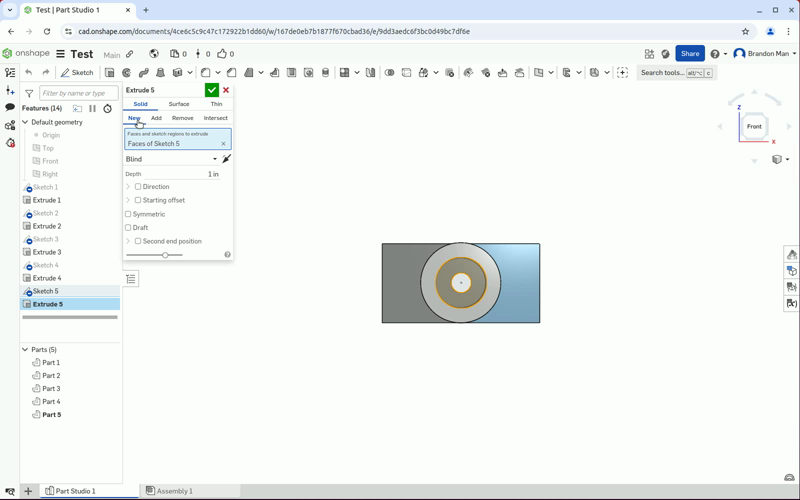
click(137, 120)
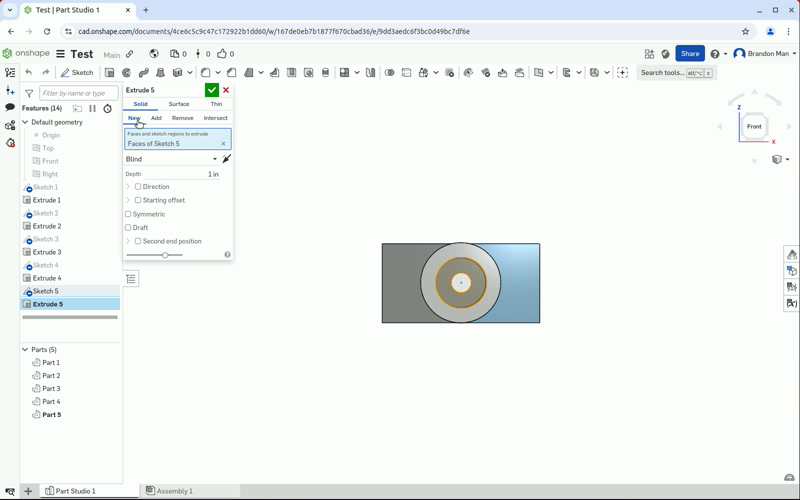
key(tab, 4)
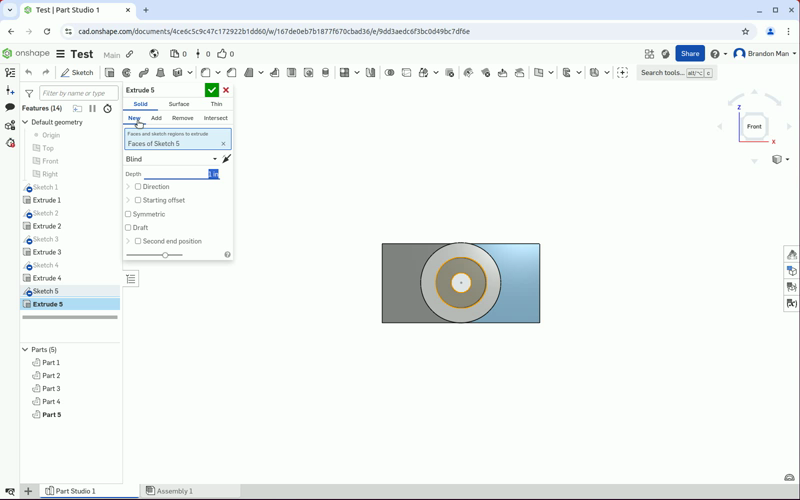
text(-1.926)
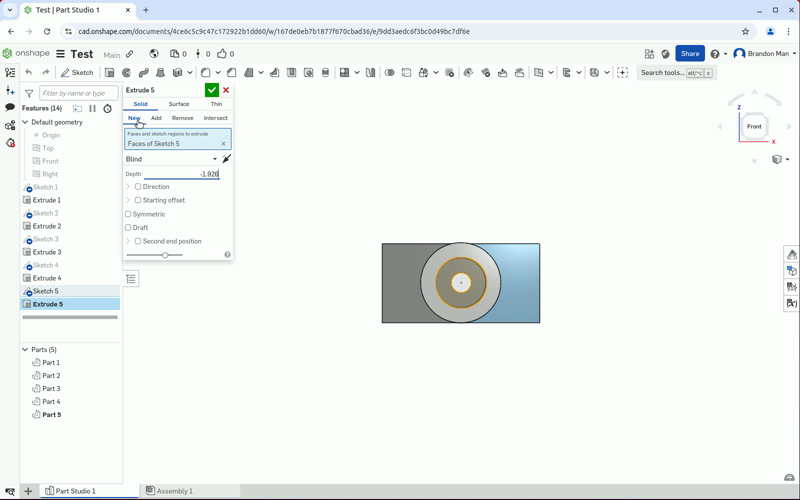
key(enter)
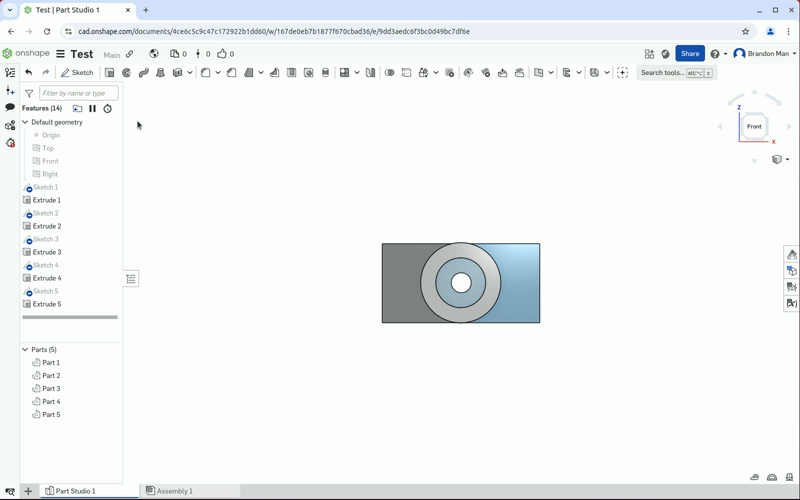
key(shift+h)
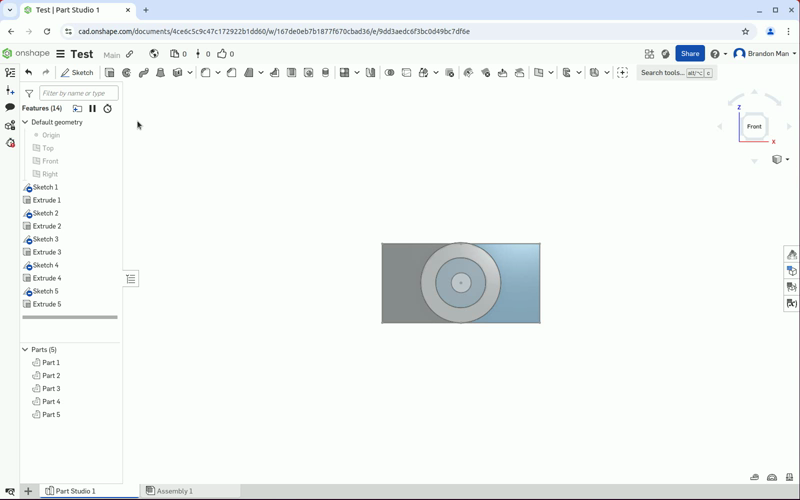
key(shift+h)
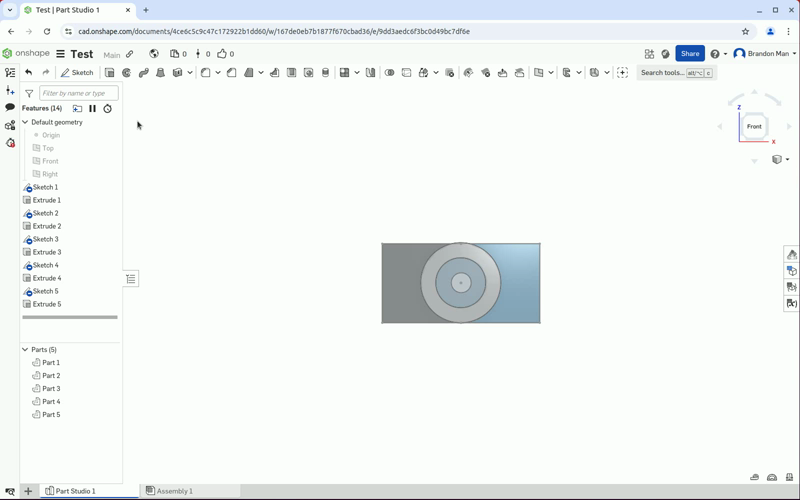
key(shift+7)
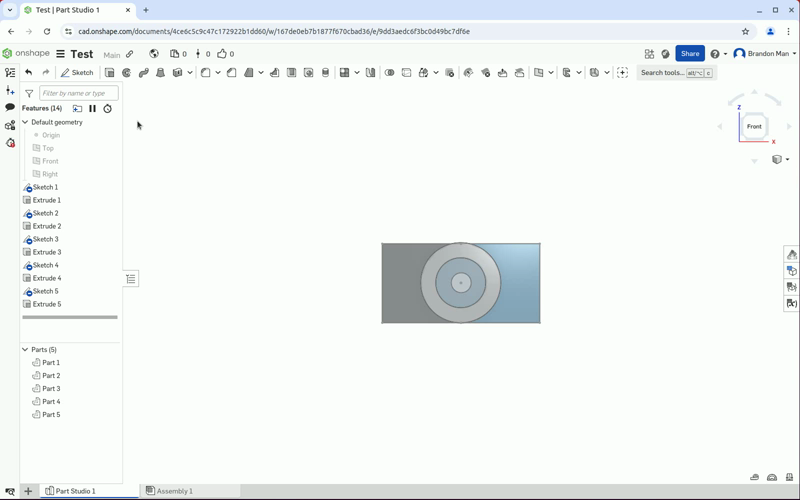
key(left, 2)
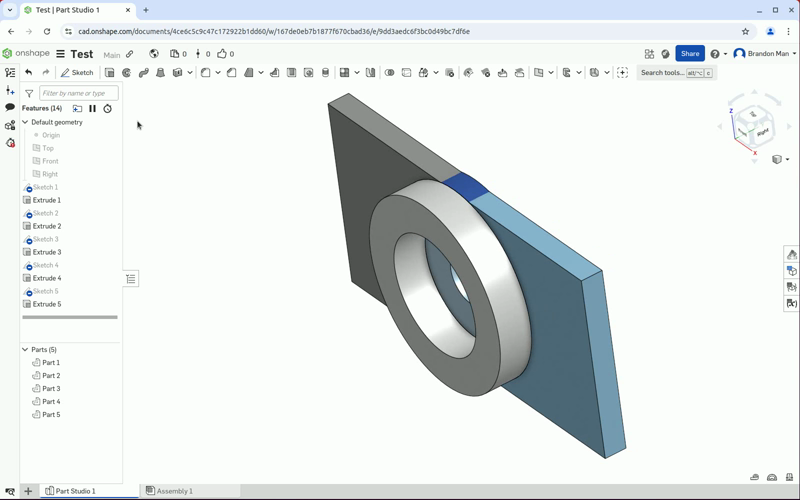
key(down, 2)
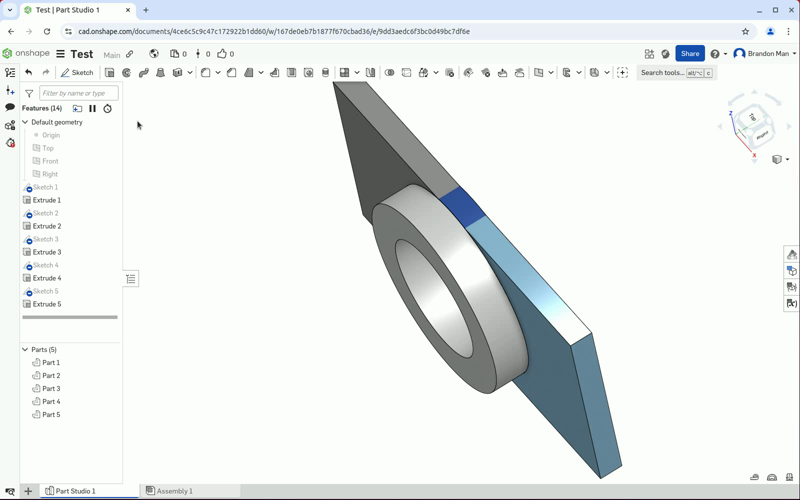
key(up, 2)
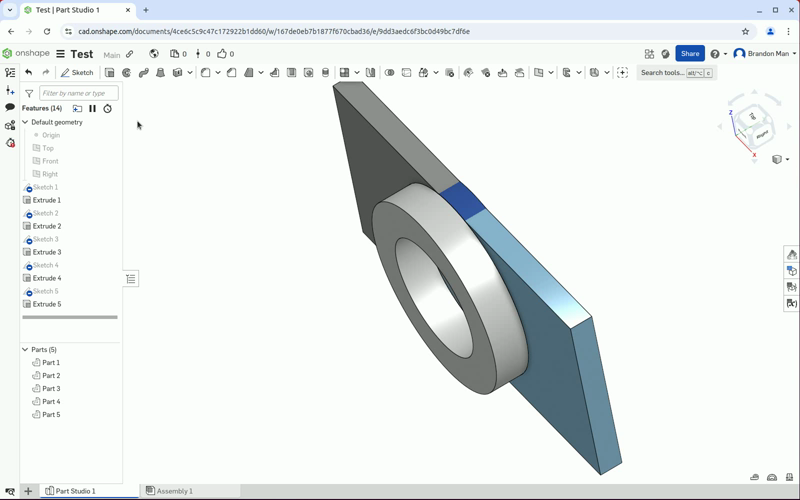
key(right, 2)
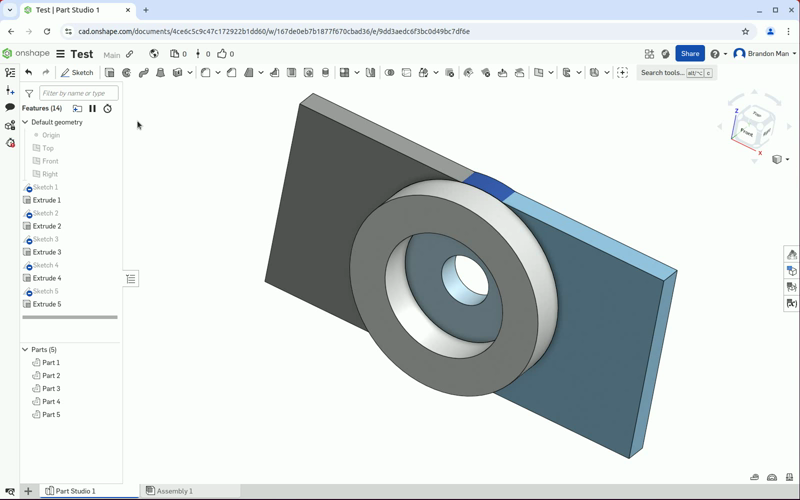
mouse_move(73, 189)
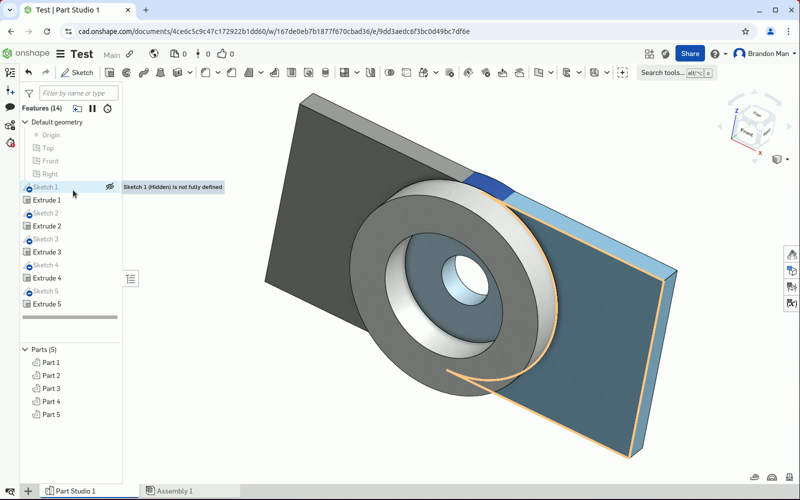
click(73, 189)